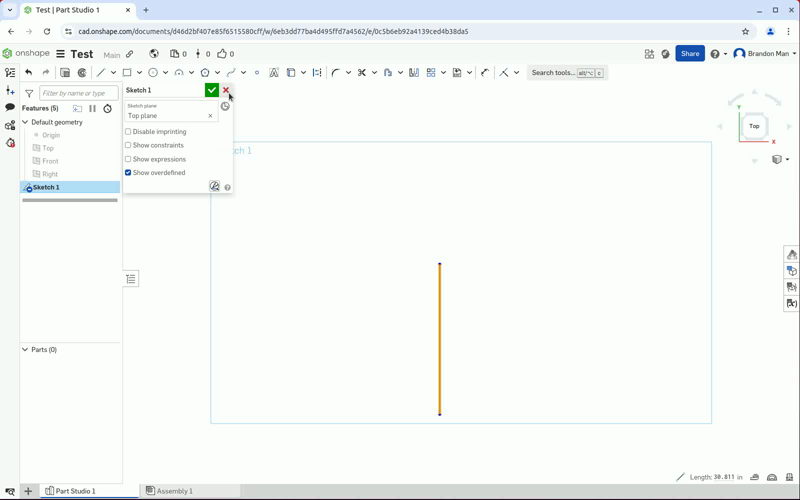
key(shift+h)
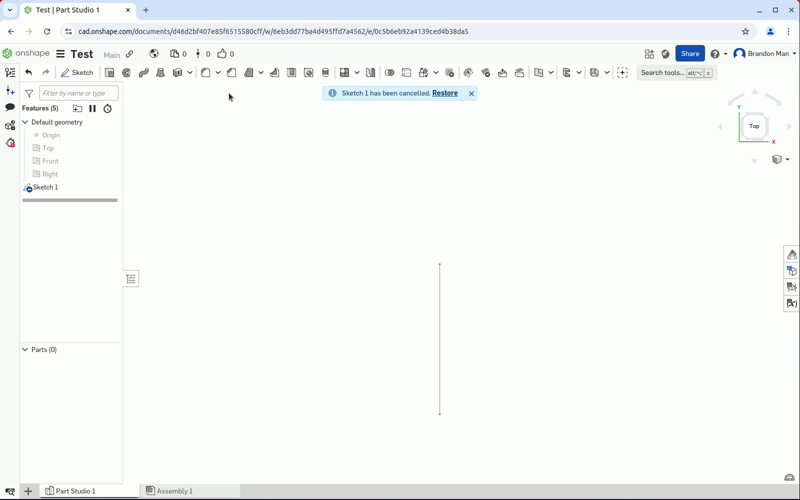
mouse_move(73, 352)
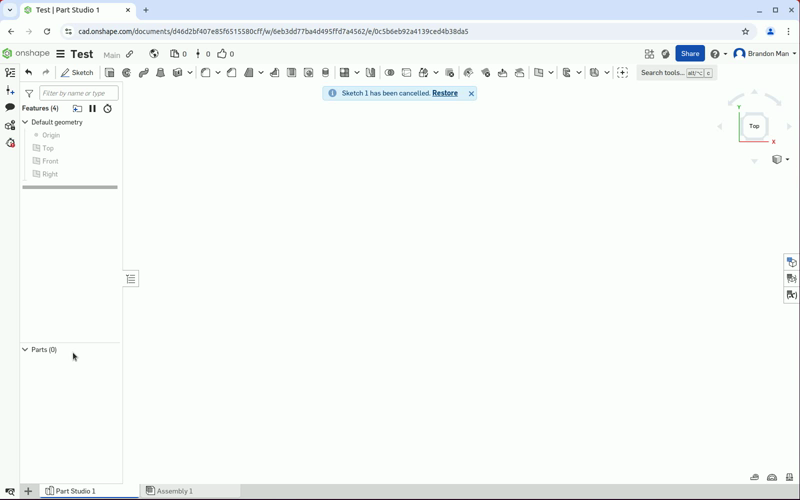
key(y)
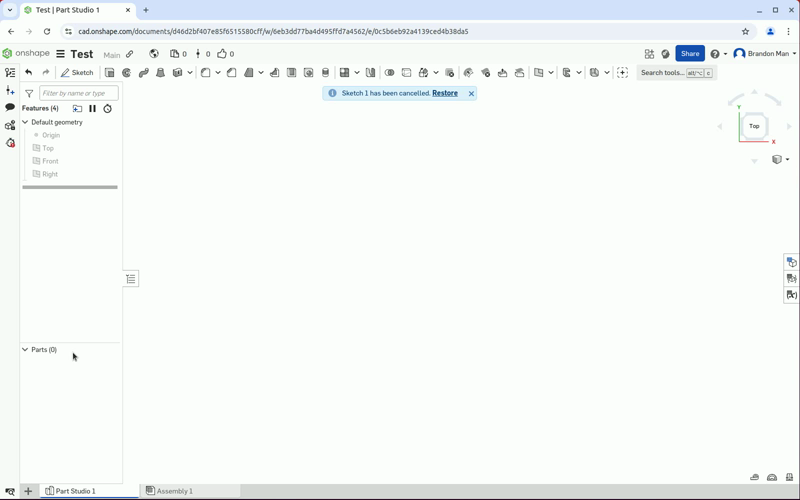
key(shift+p)
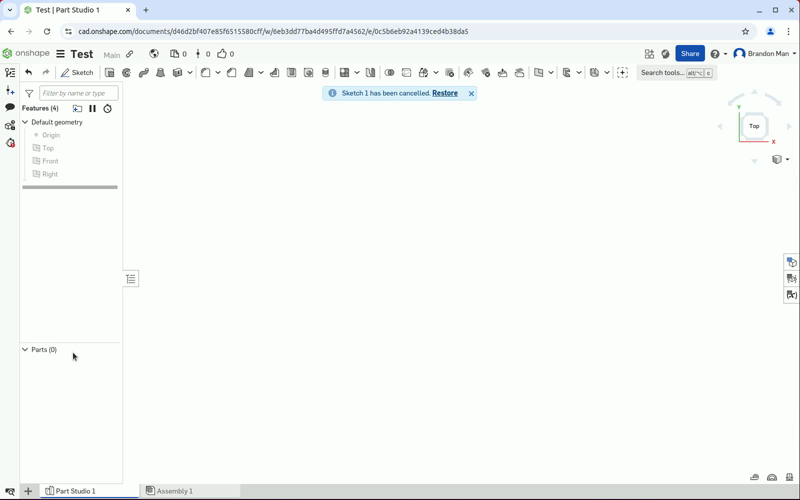
key(space)
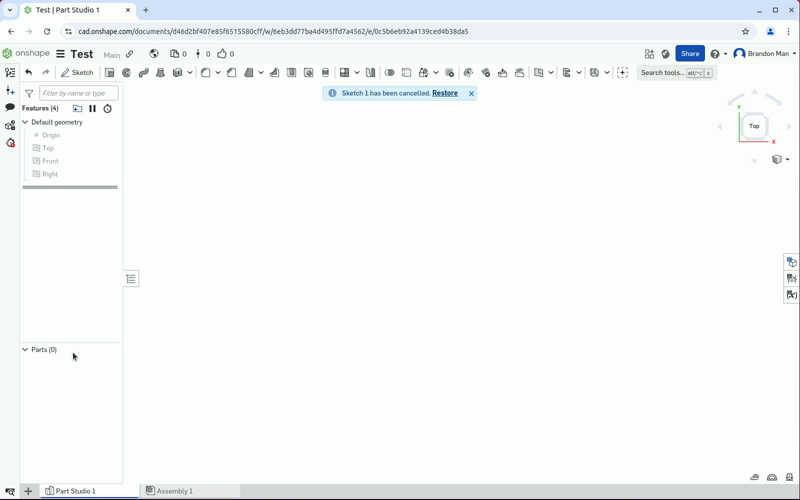
key_down(shift)
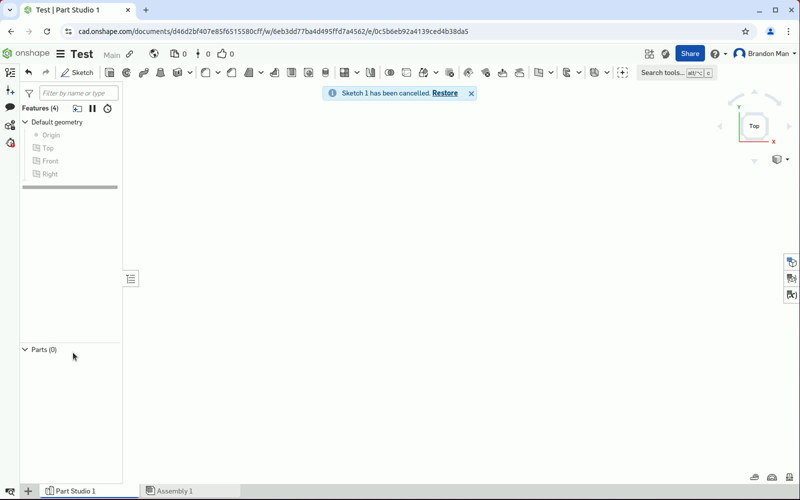
key(up)
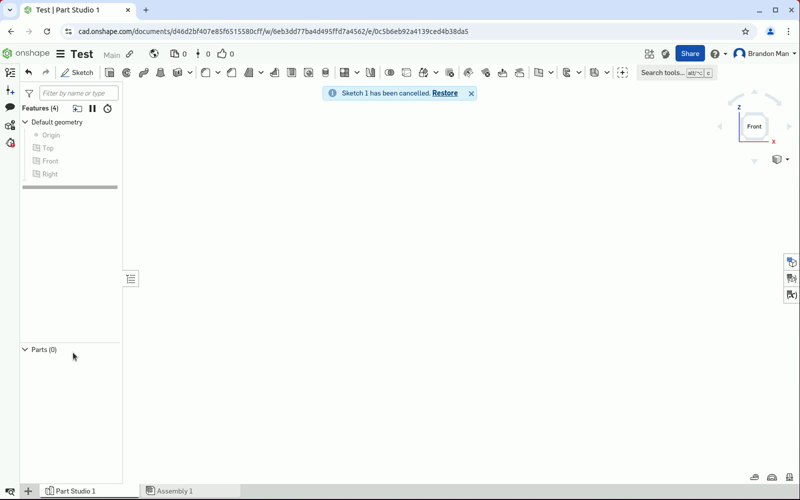
key_up(shift)
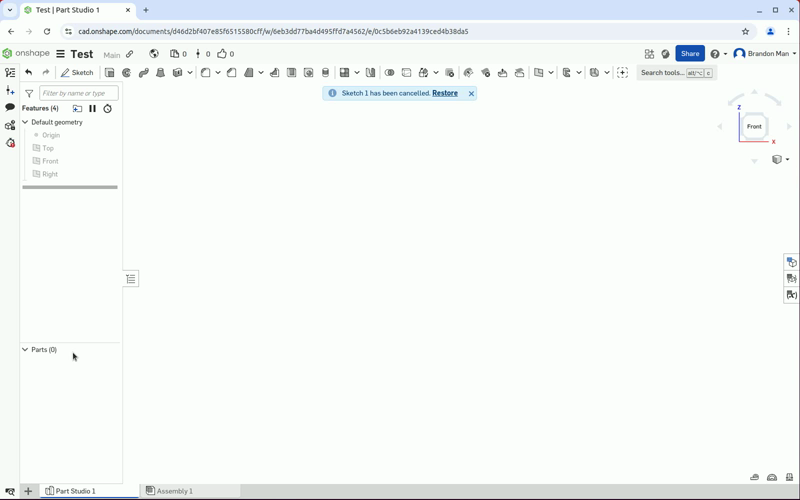
mouse_move(73, 352)
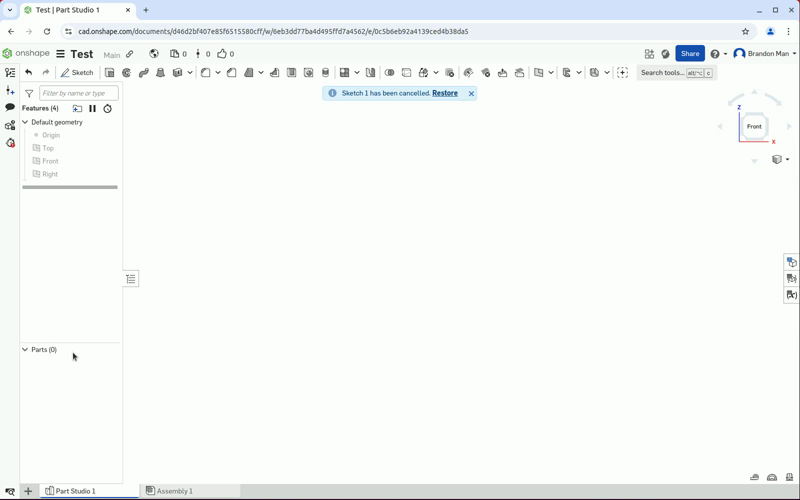
key(shift+y)
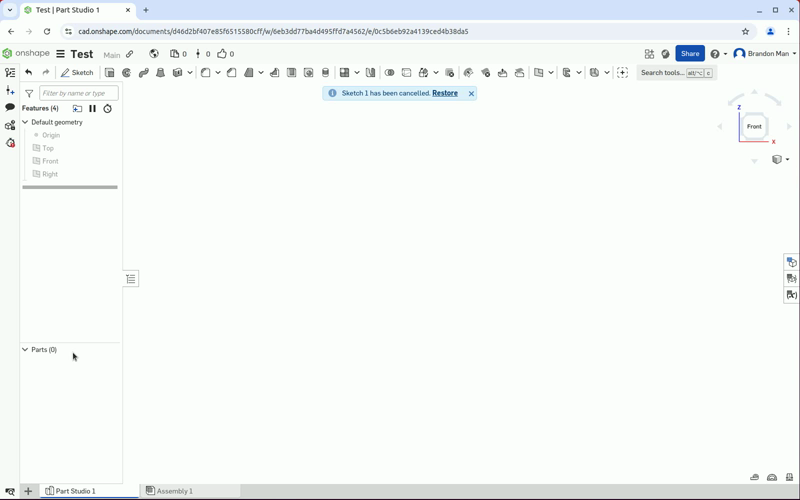
key(shift+s)
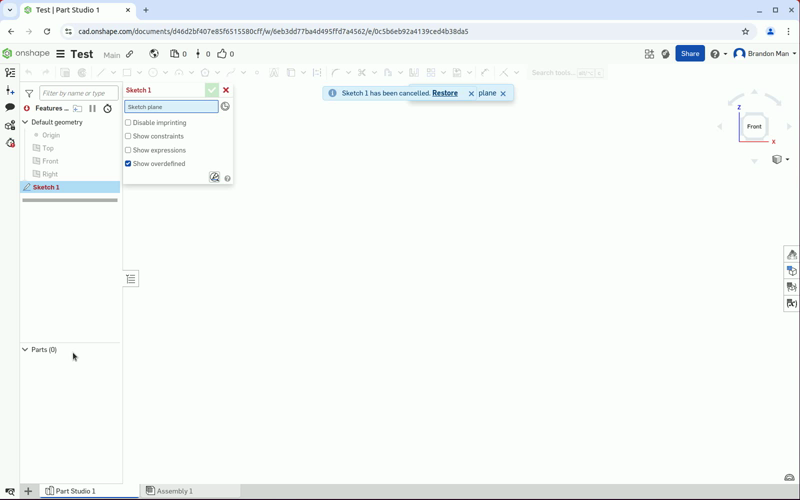
mouse_move(73, 163)
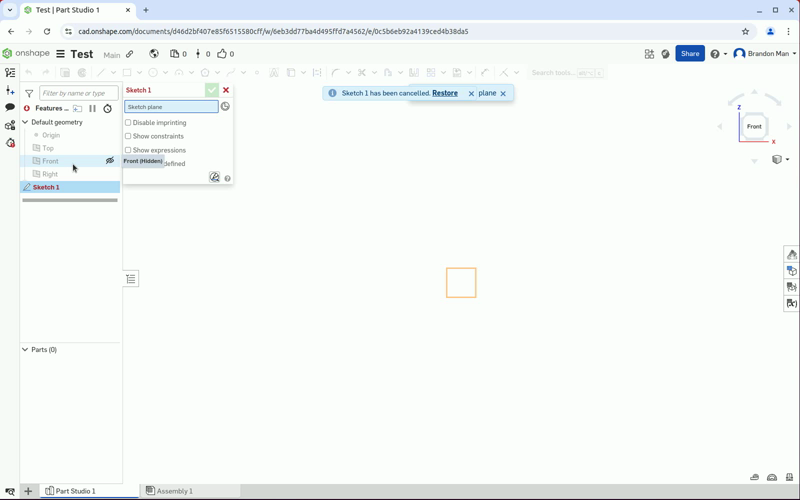
click(73, 163)
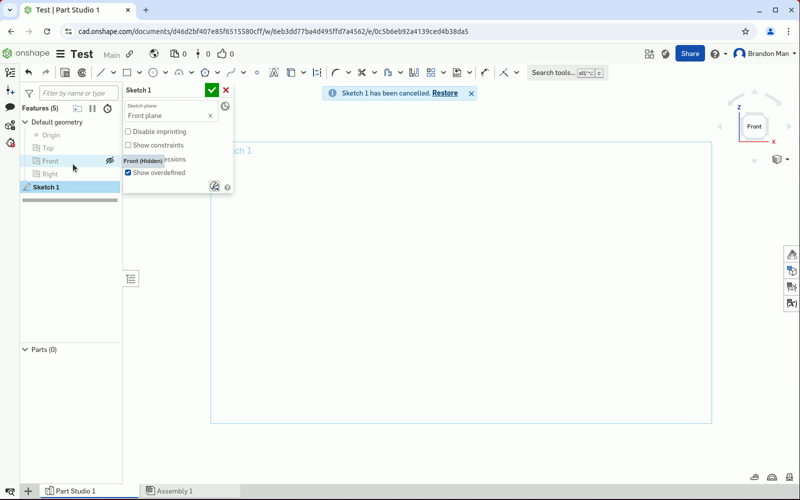
mouse_move(73, 352)
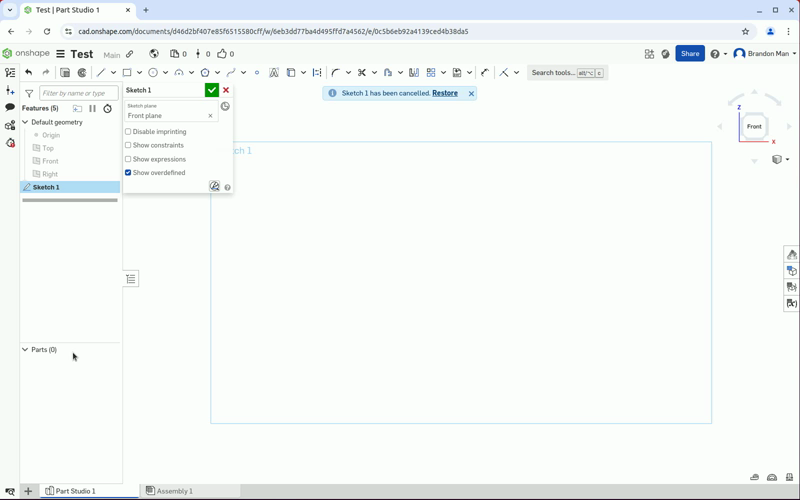
key(y)
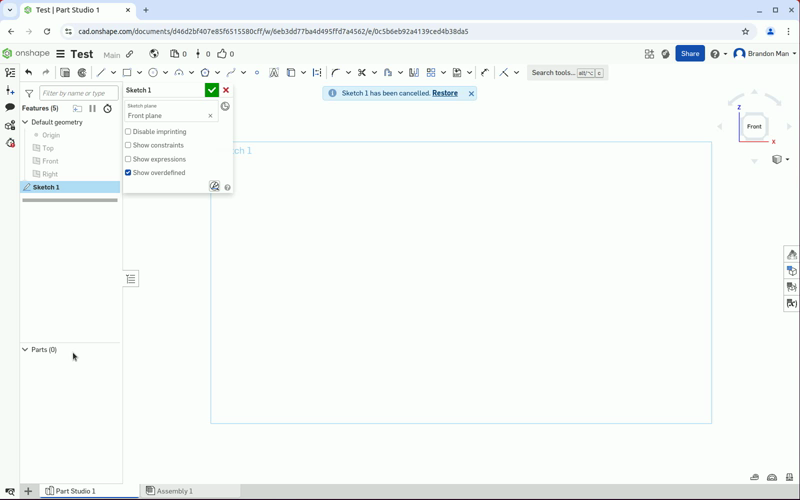
key(l)
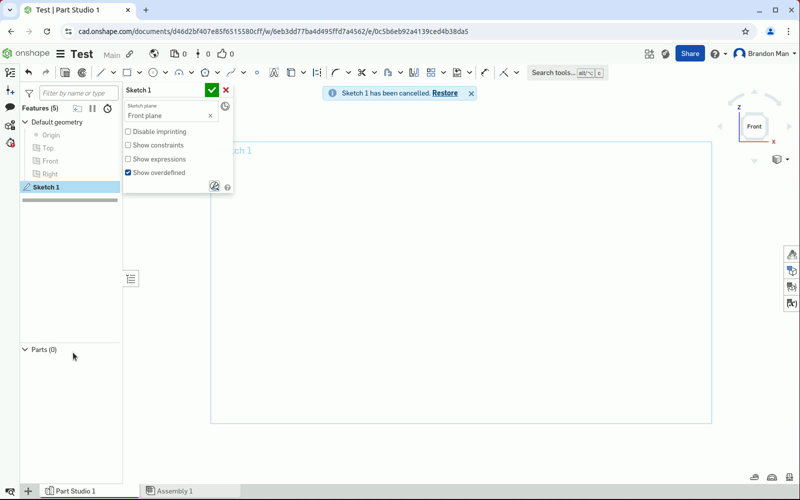
key_down(shift)
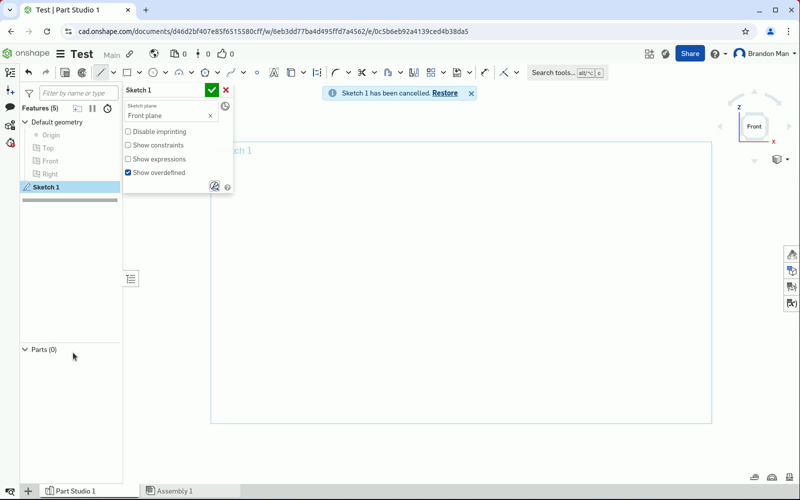
mouse_move(460, 282)
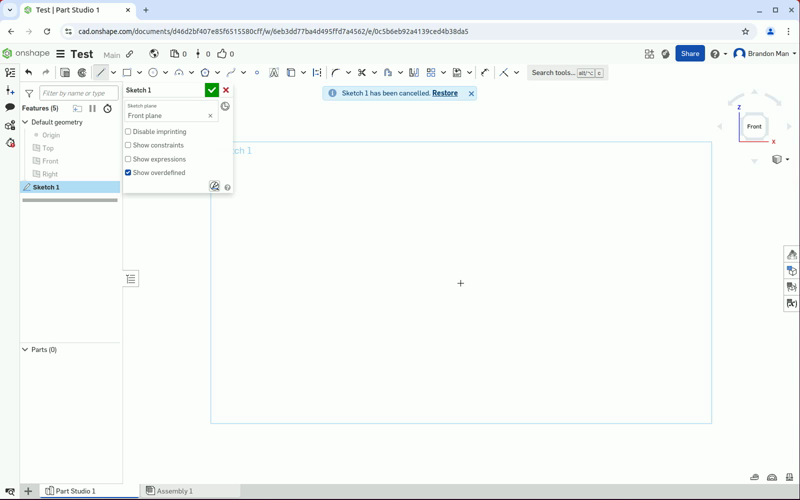
click(460, 282)
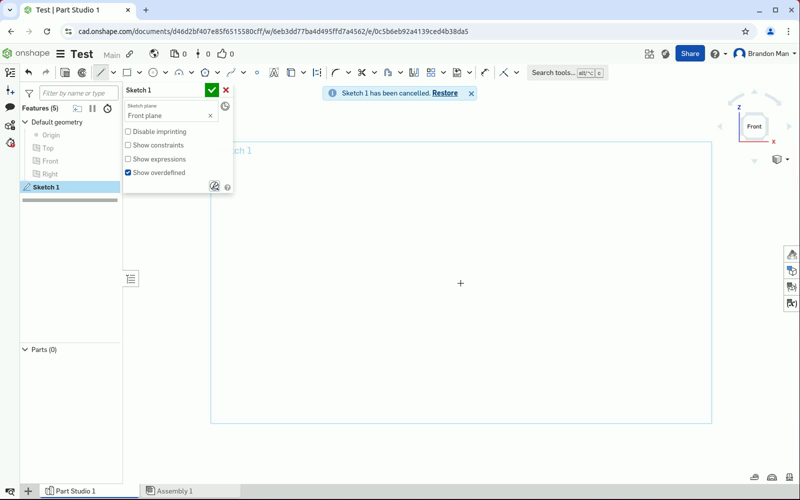
key_up(shift)
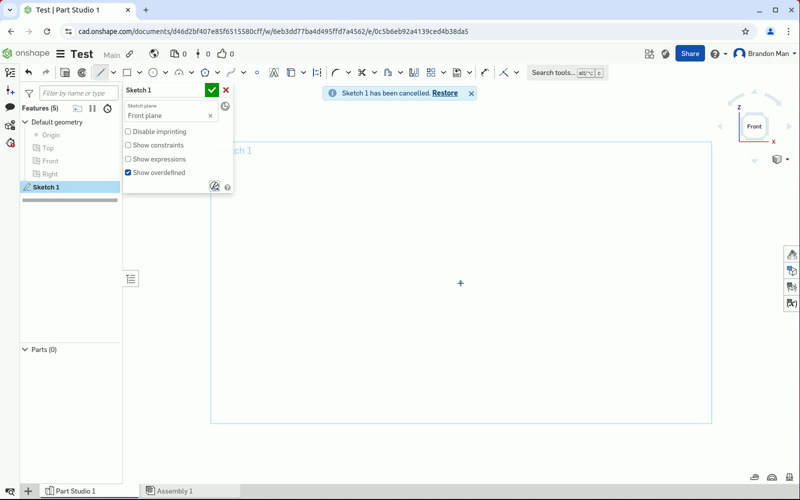
key_down(shift)
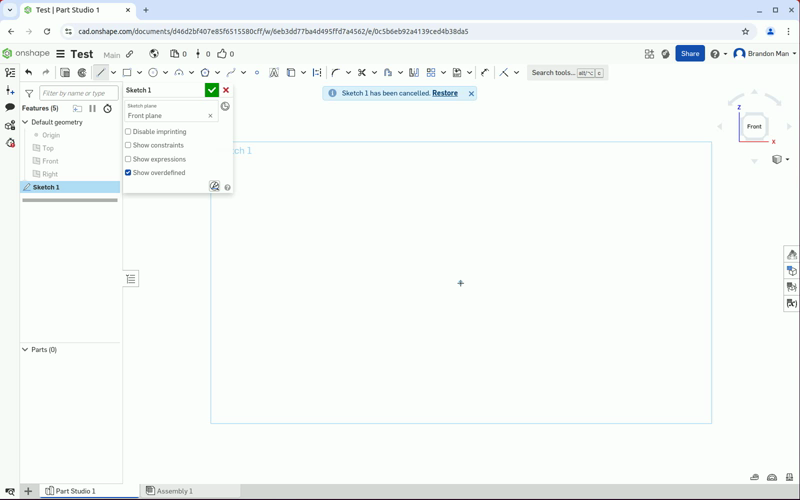
mouse_move(568, 282)
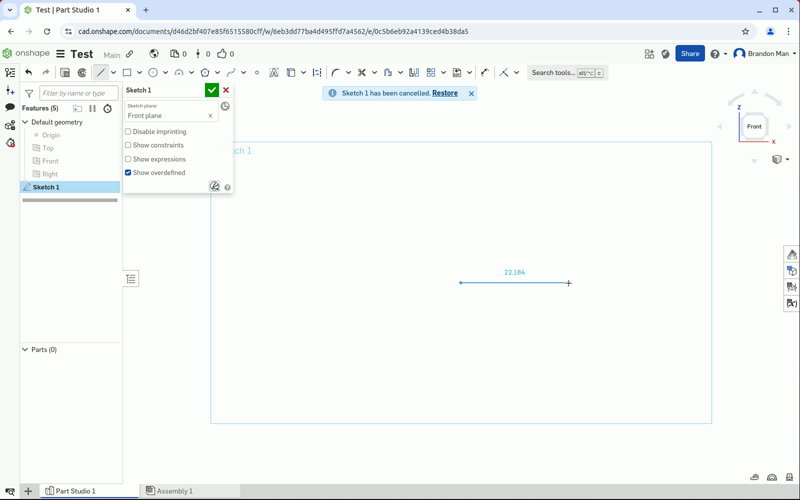
click(568, 282)
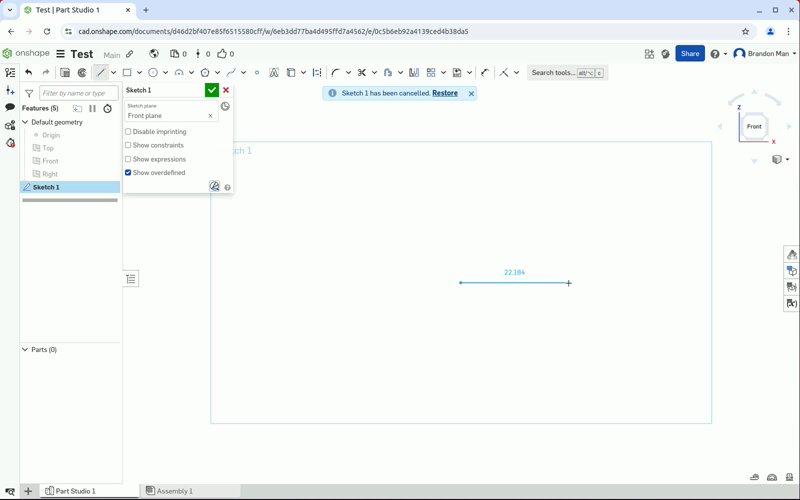
key_up(shift)
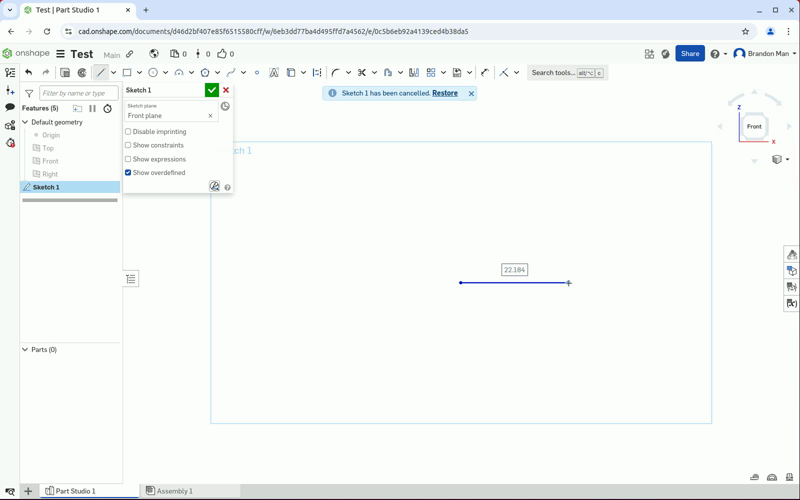
key_down(shift)
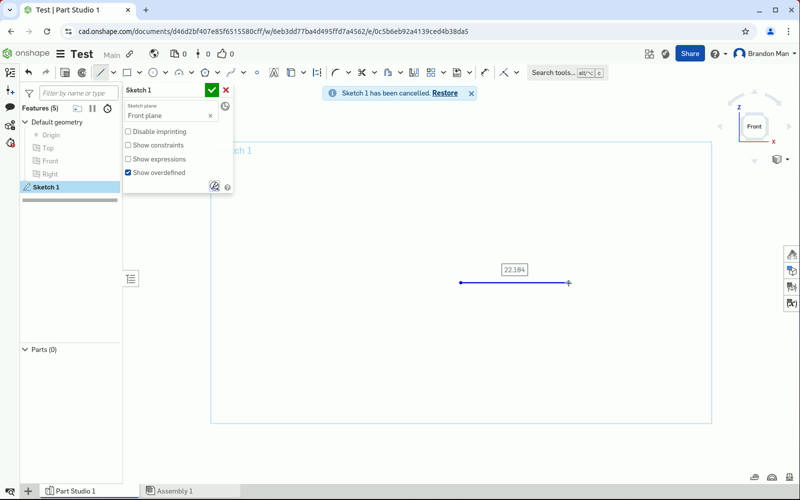
mouse_move(589, 282)
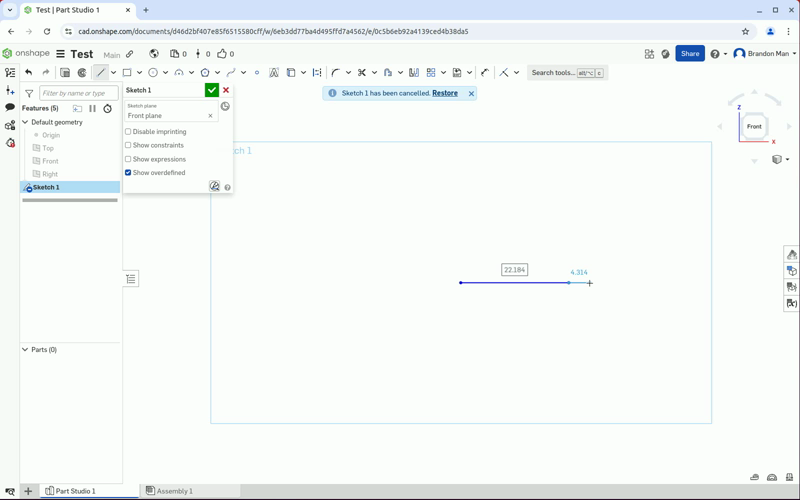
mouse_move(568, 276)
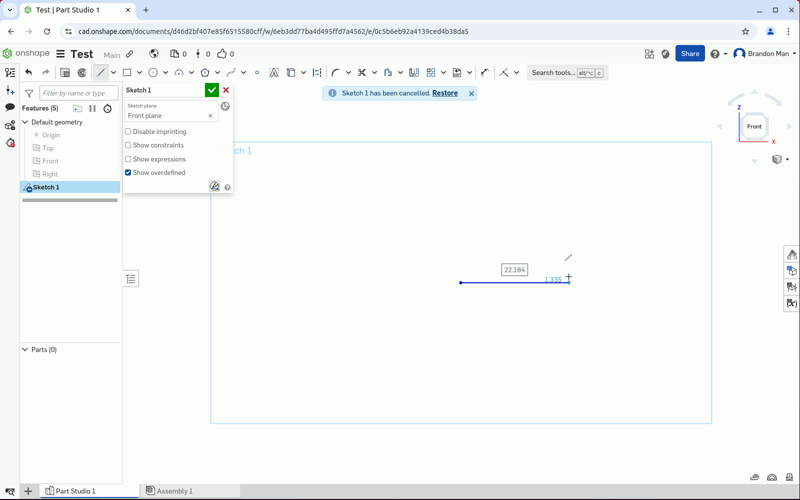
scroll(6)
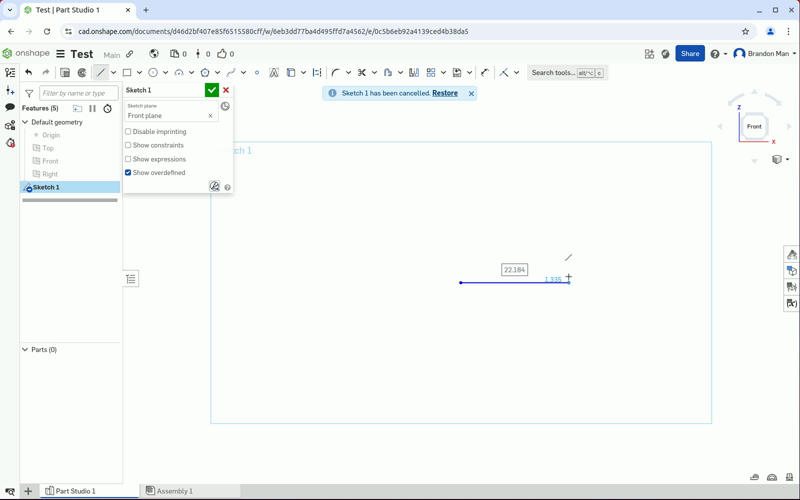
scroll(6)
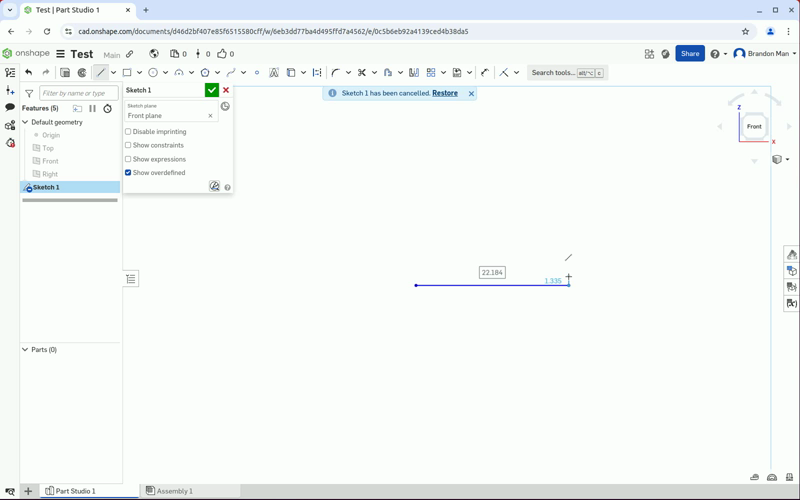
scroll(6)
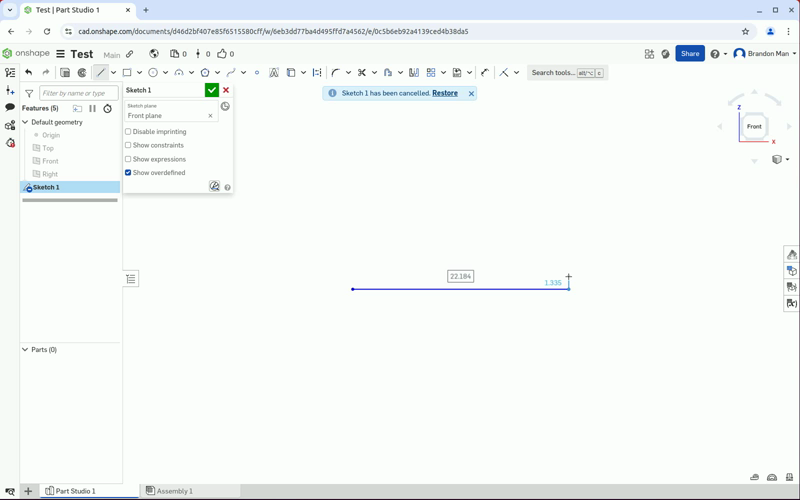
scroll(6)
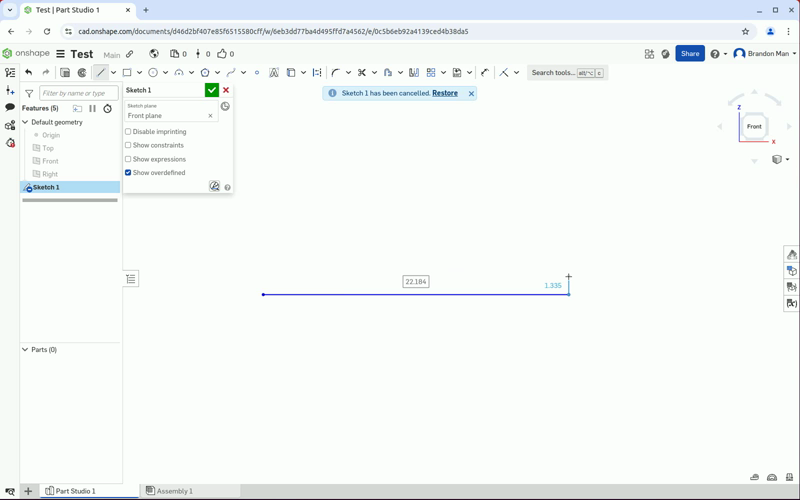
scroll(6)
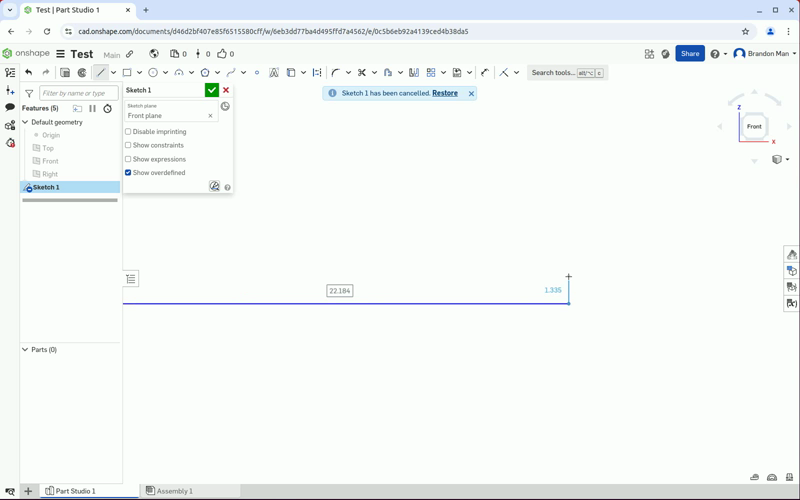
scroll(6)
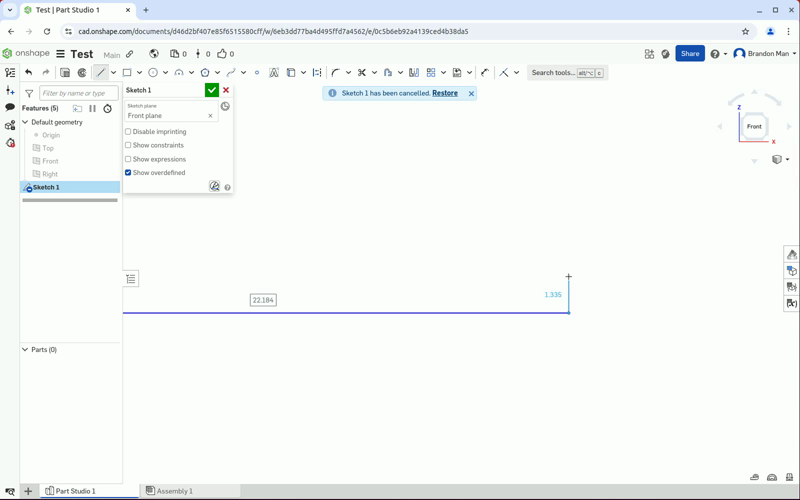
scroll(6)
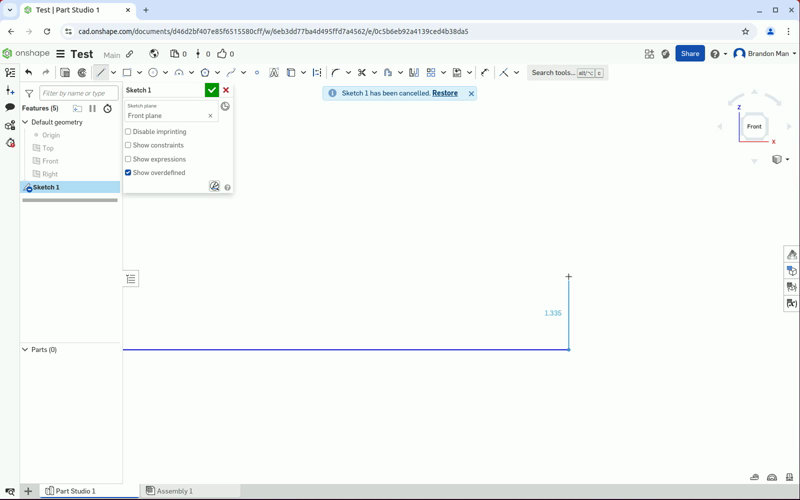
click(568, 276)
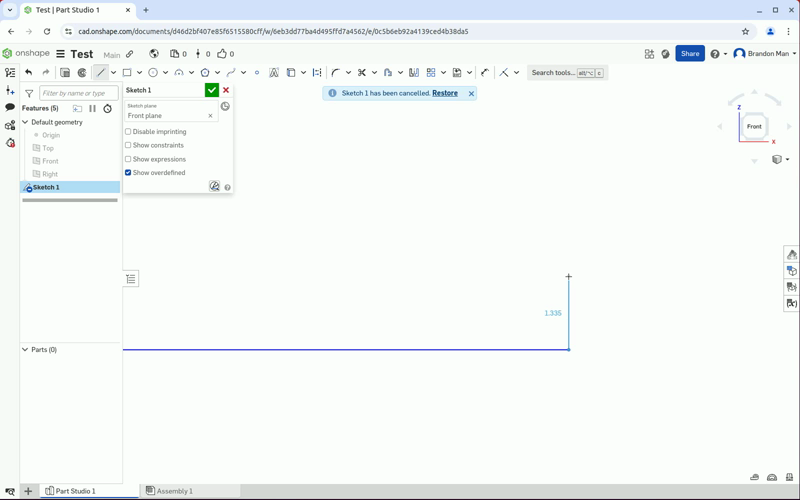
scroll(-6)
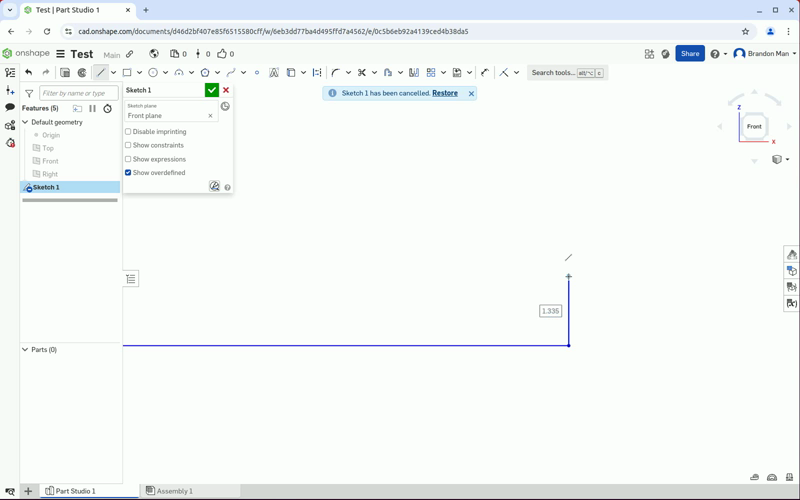
scroll(-6)
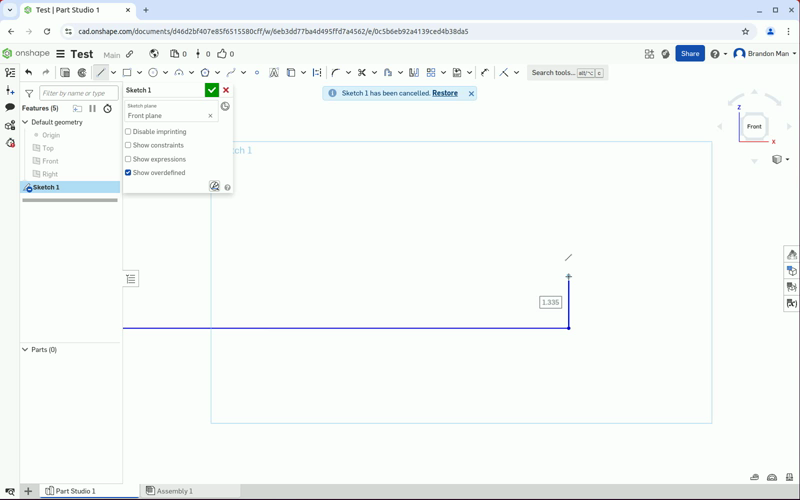
scroll(-6)
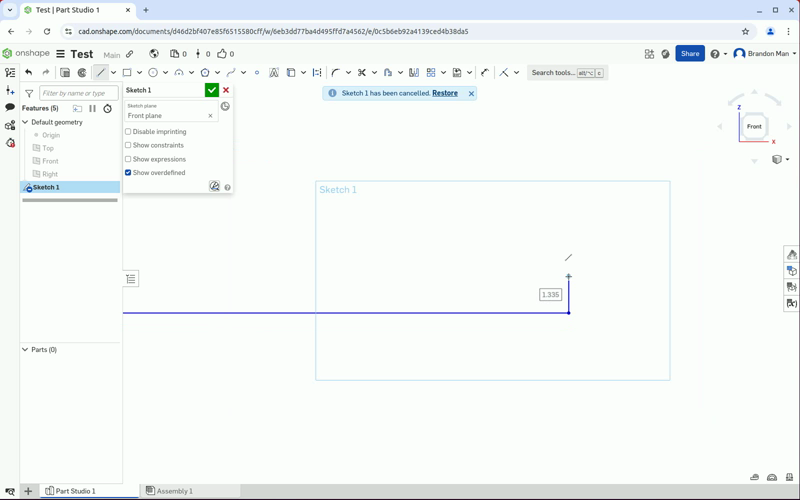
scroll(-6)
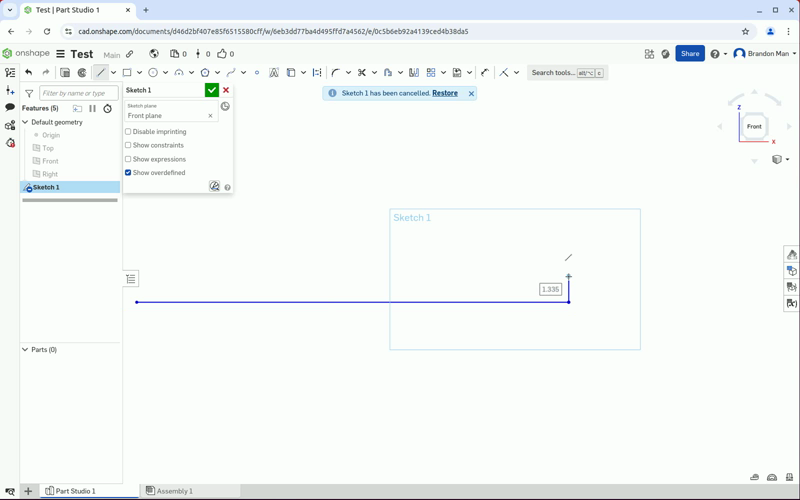
scroll(-6)
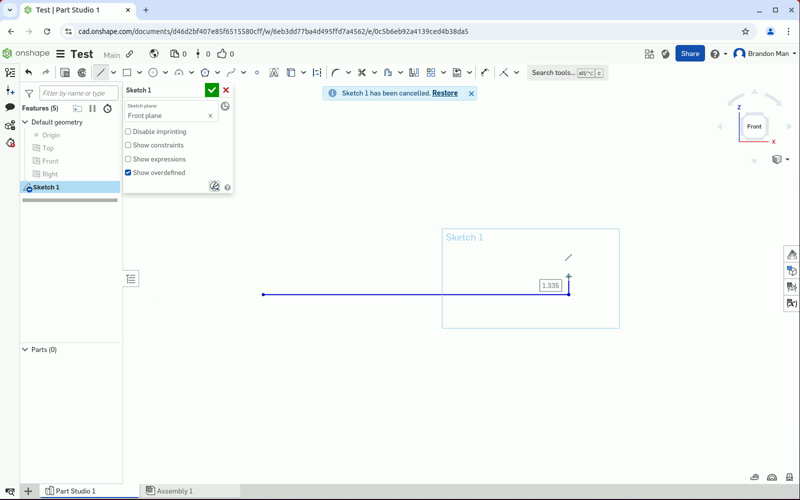
scroll(-6)
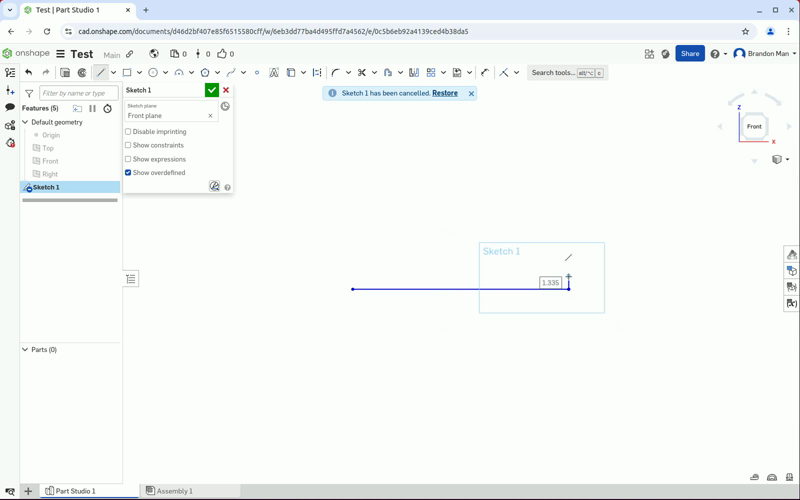
scroll(-6)
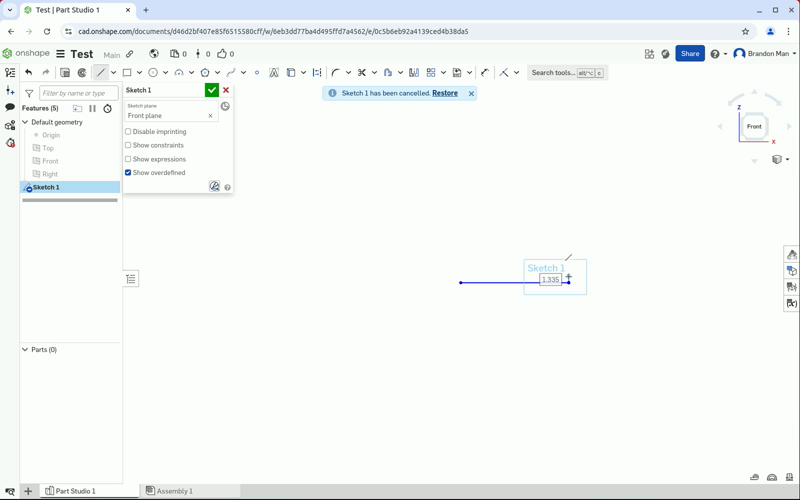
key_up(shift)
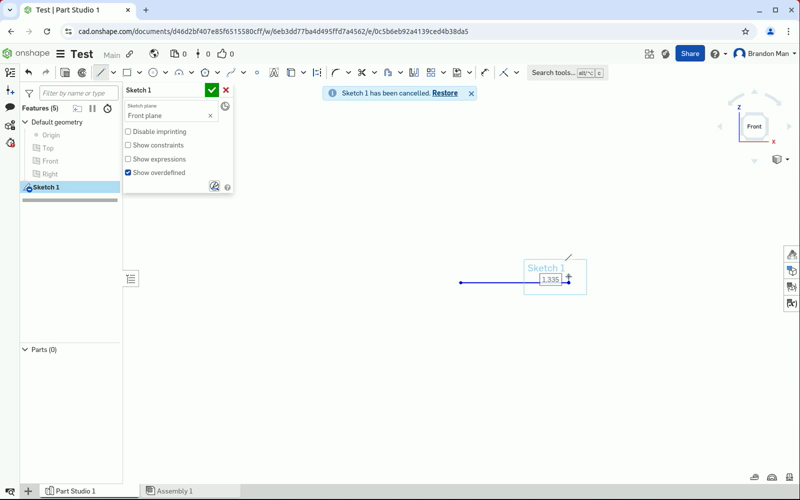
key_down(shift)
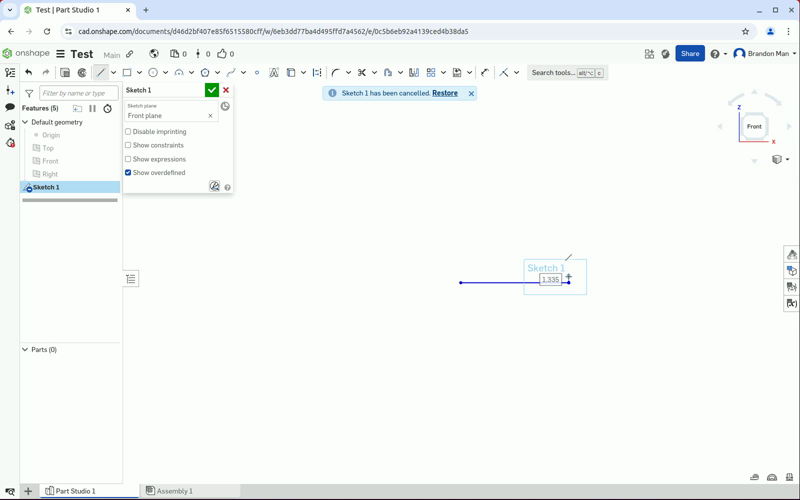
mouse_move(460, 276)
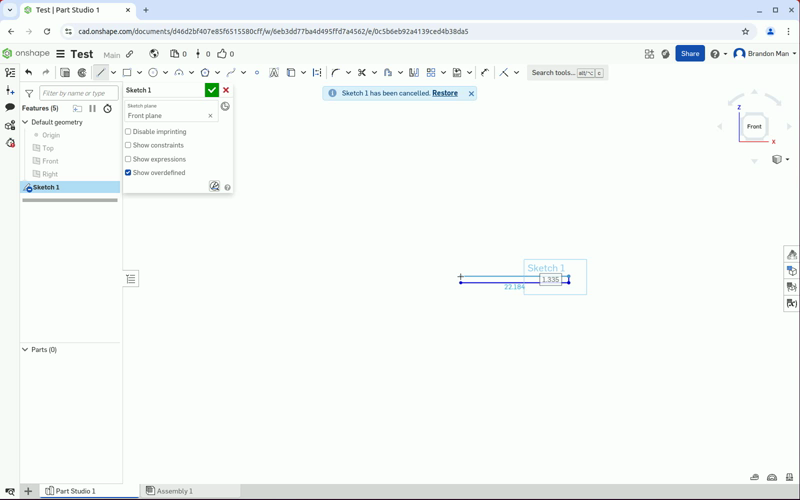
click(460, 276)
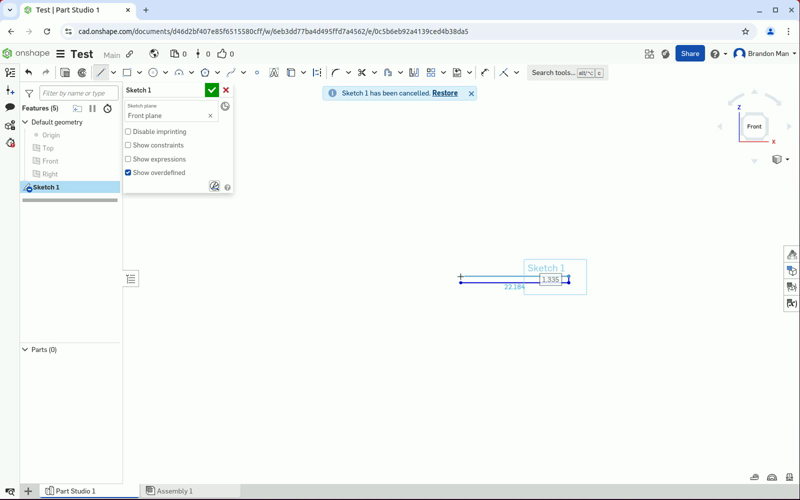
key_up(shift)
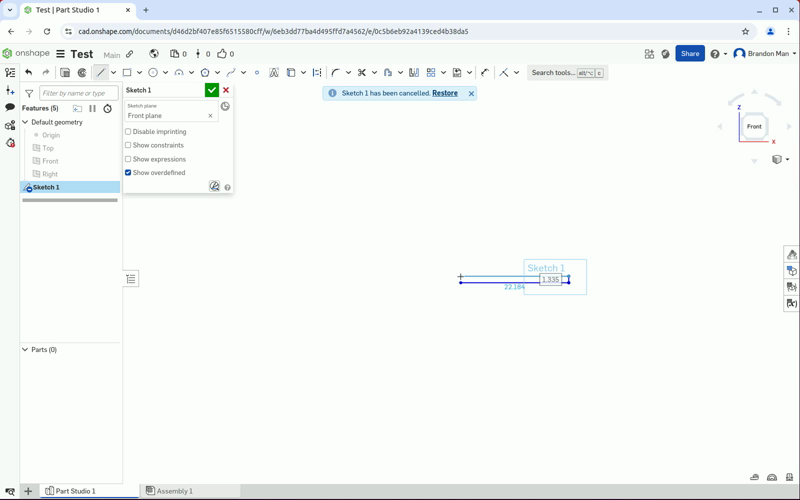
mouse_move(490, 276)
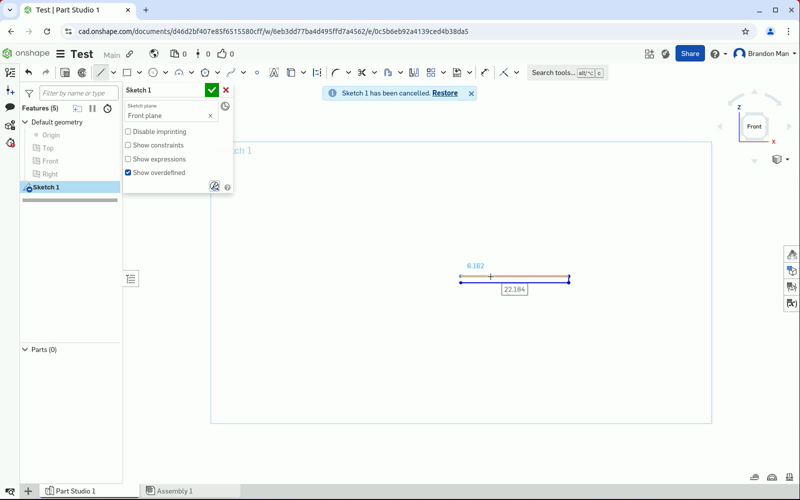
key_down(shift)
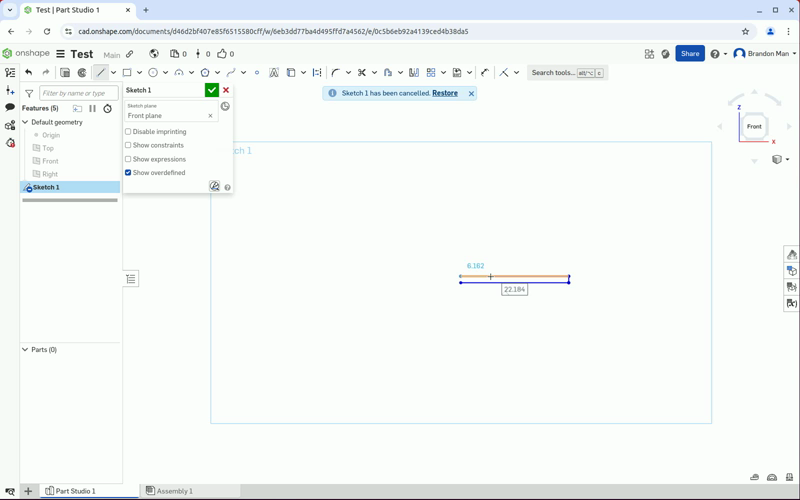
mouse_move(460, 282)
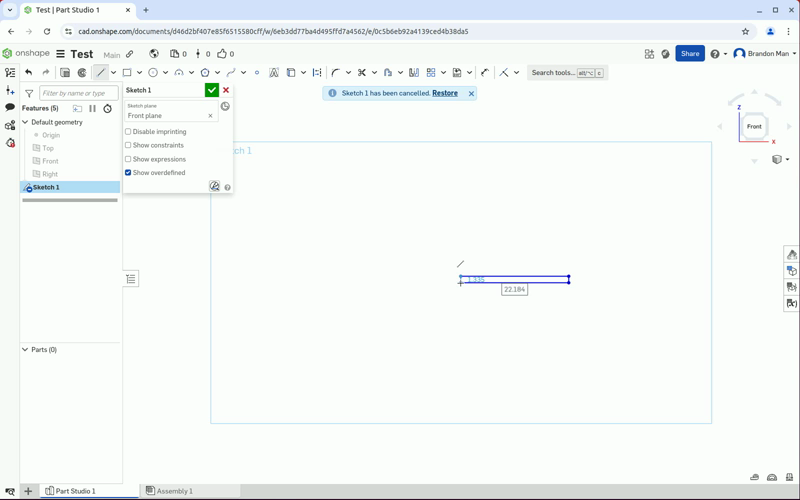
scroll(6)
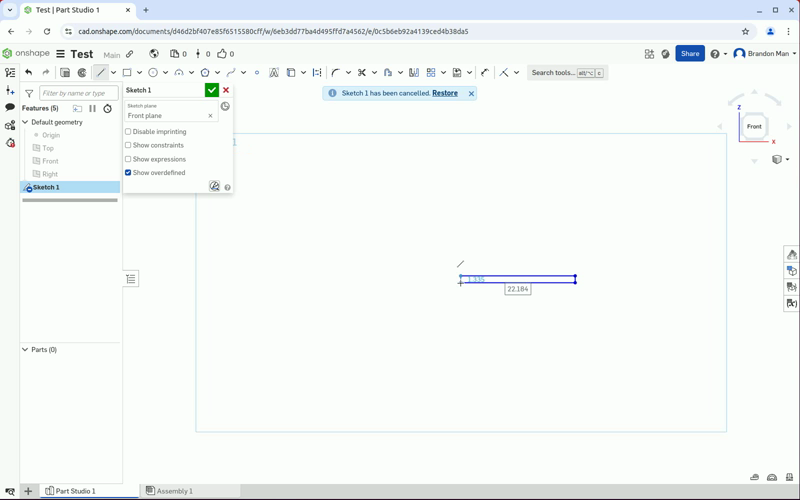
scroll(6)
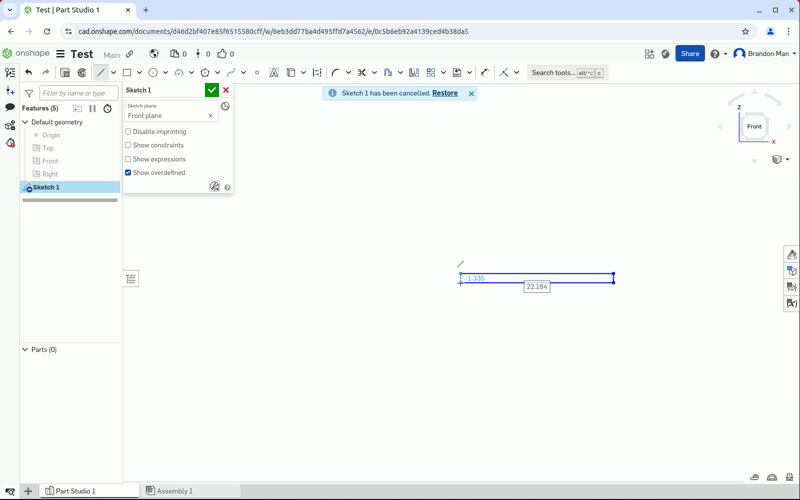
scroll(6)
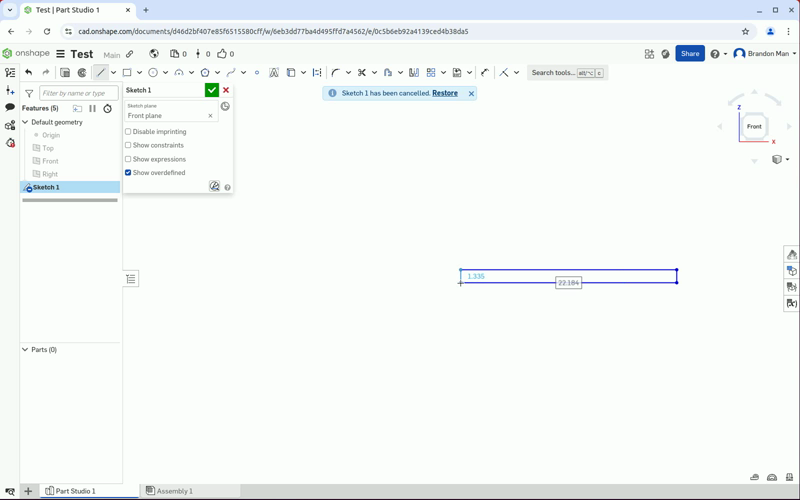
scroll(6)
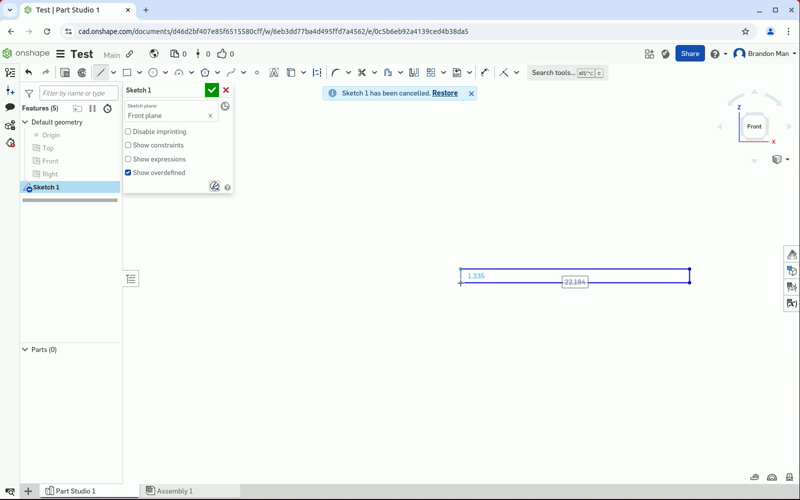
scroll(6)
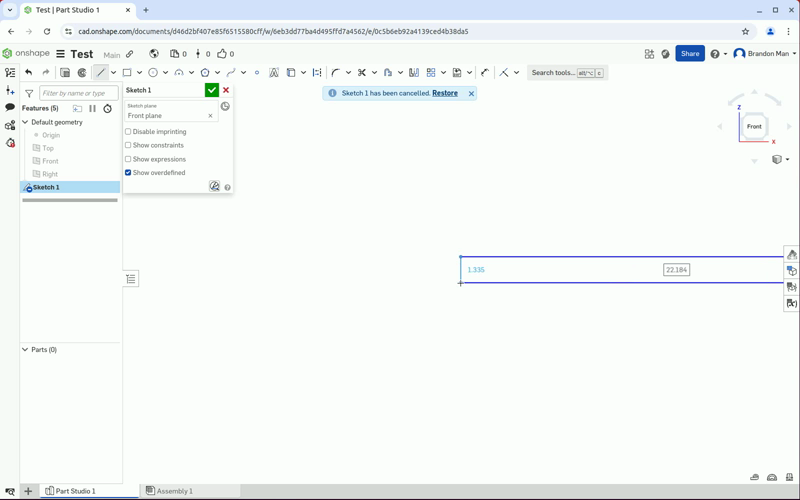
scroll(6)
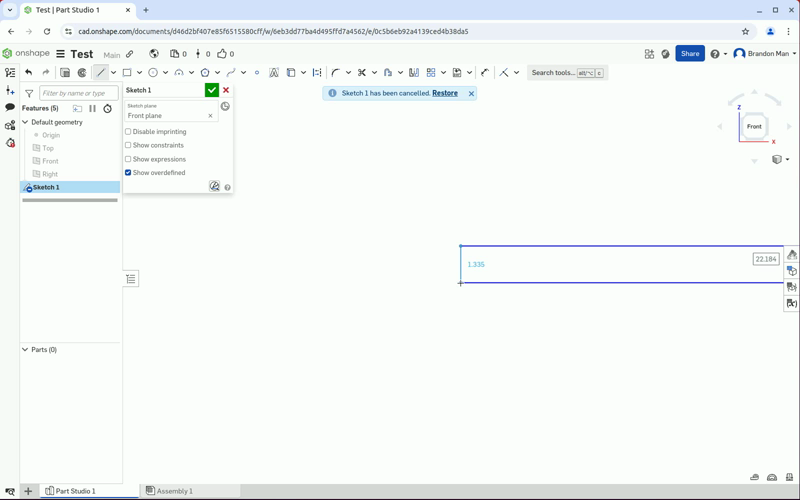
scroll(6)
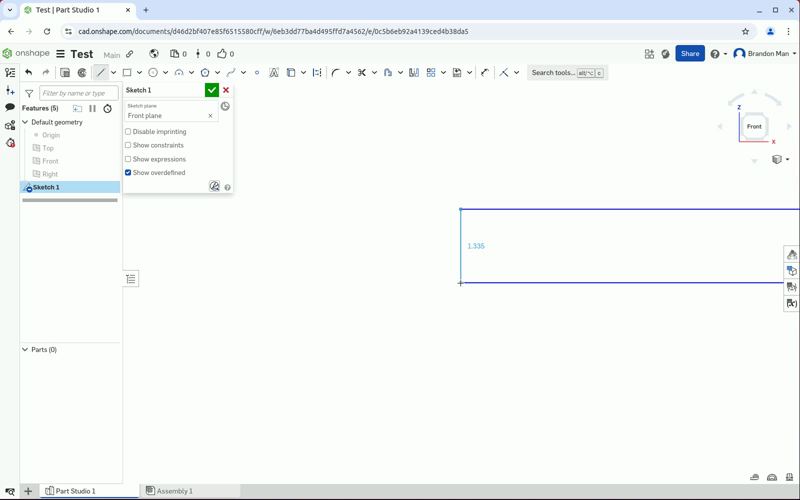
key_up(shift)
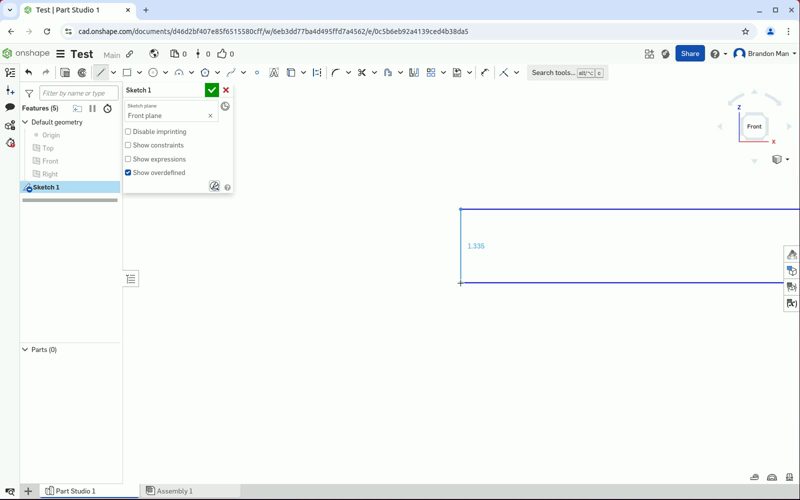
click(460, 282)
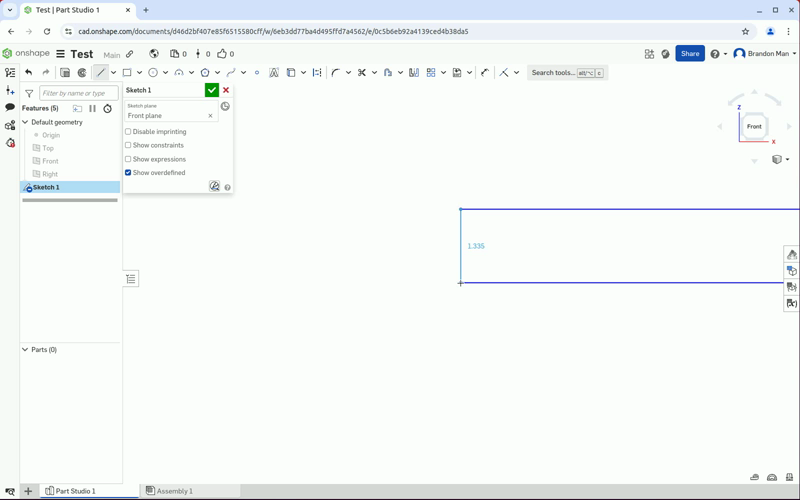
scroll(-6)
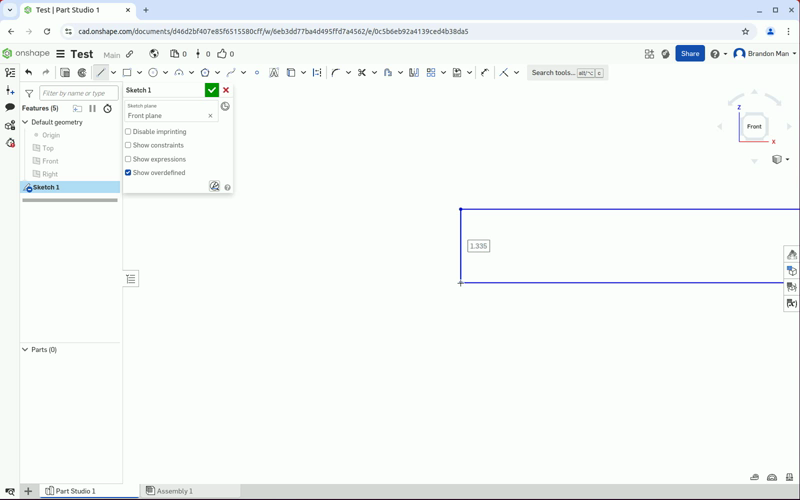
scroll(-6)
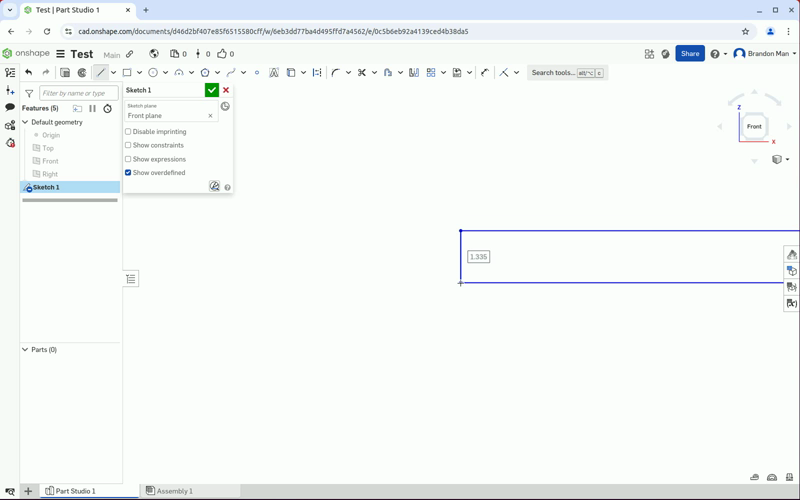
scroll(-6)
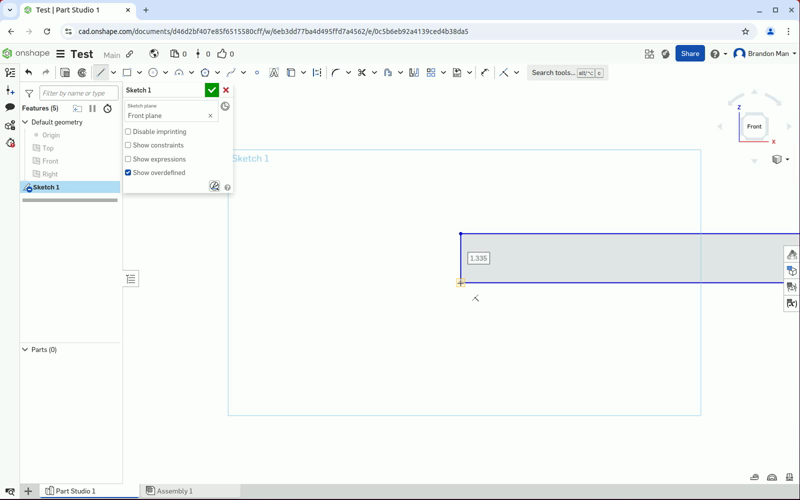
scroll(-6)
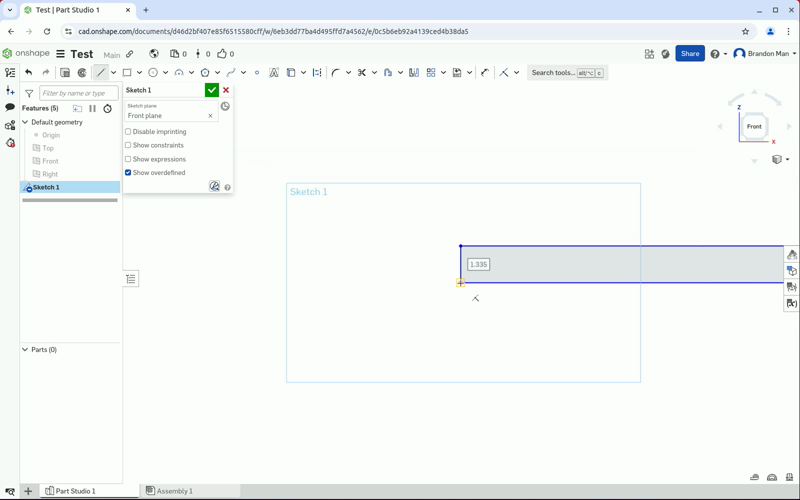
scroll(-6)
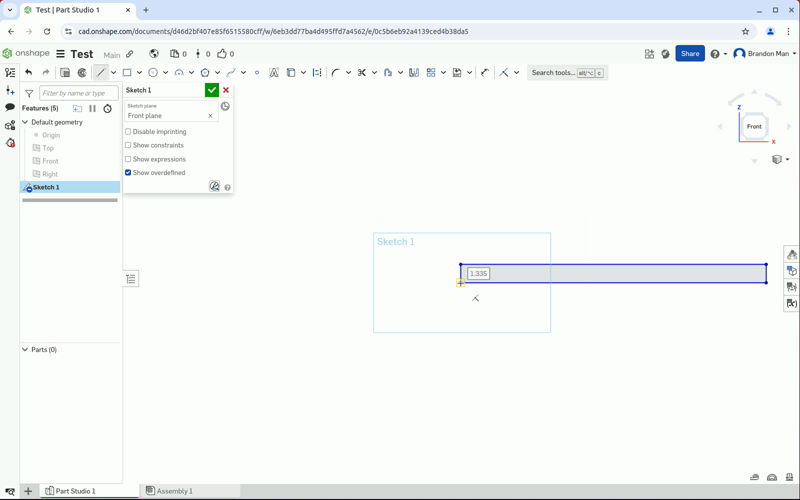
scroll(-6)
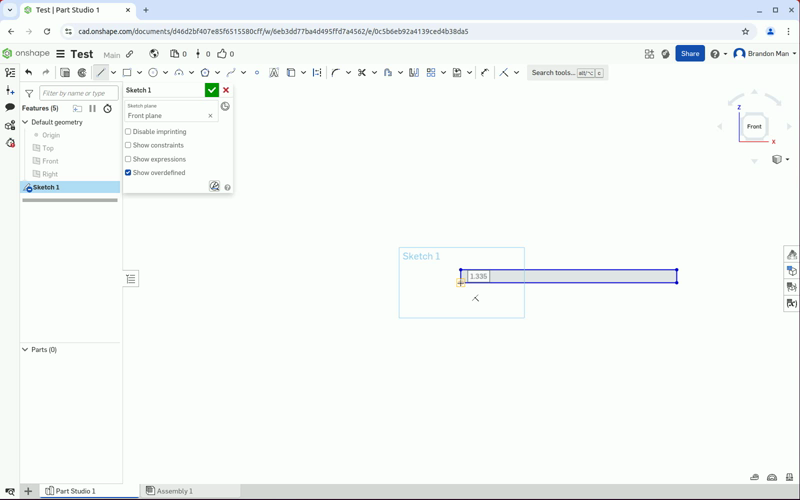
scroll(-6)
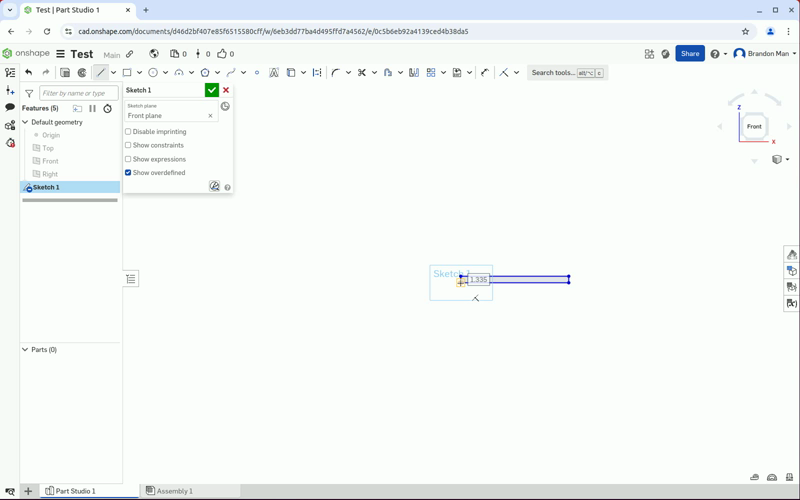
key(esc)
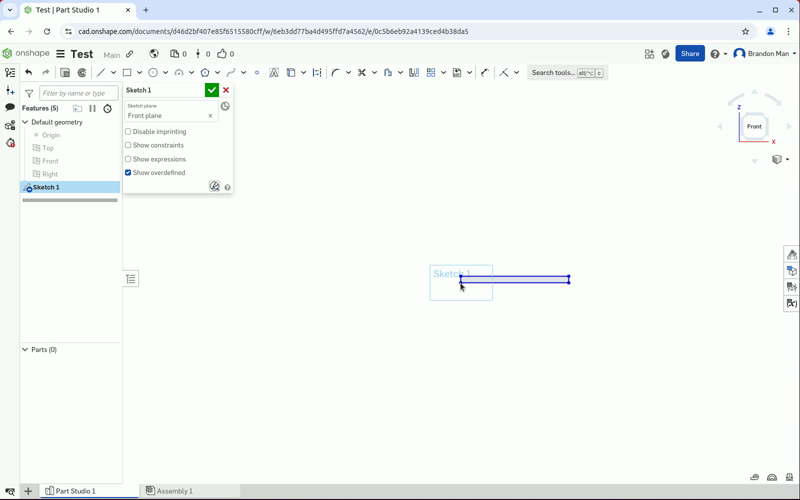
mouse_move(487, 276)
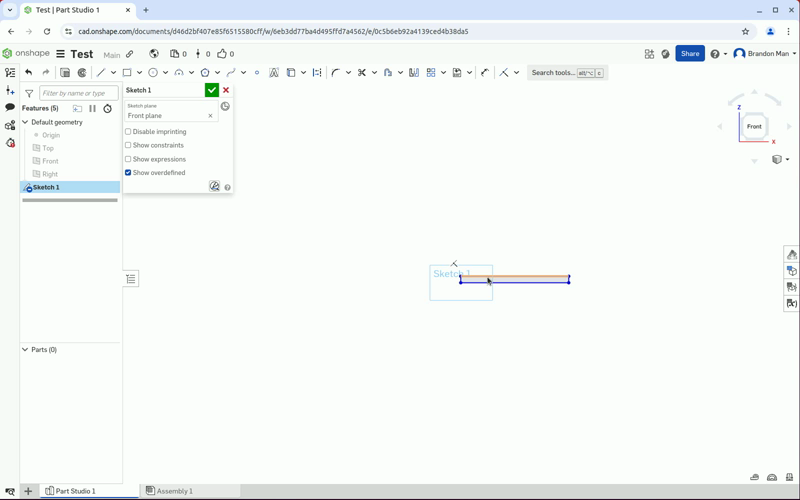
scroll(6)
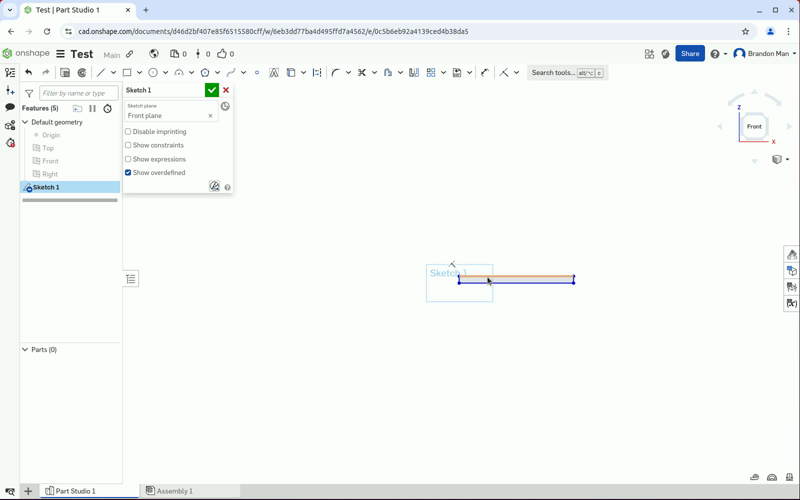
scroll(6)
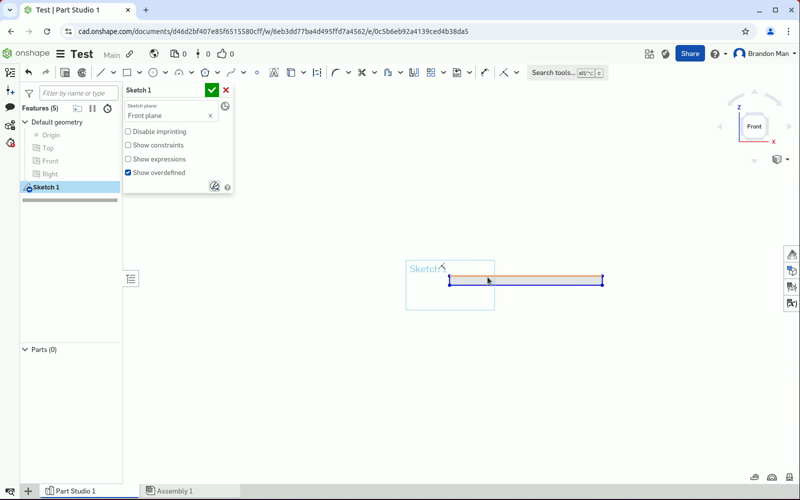
scroll(6)
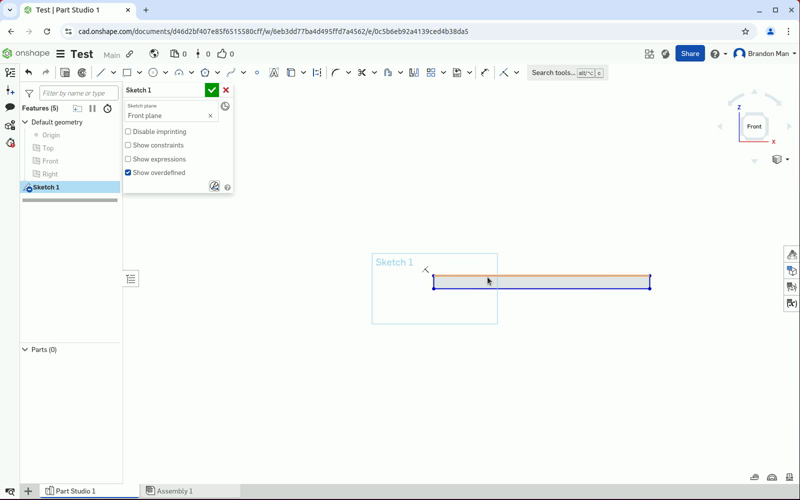
scroll(6)
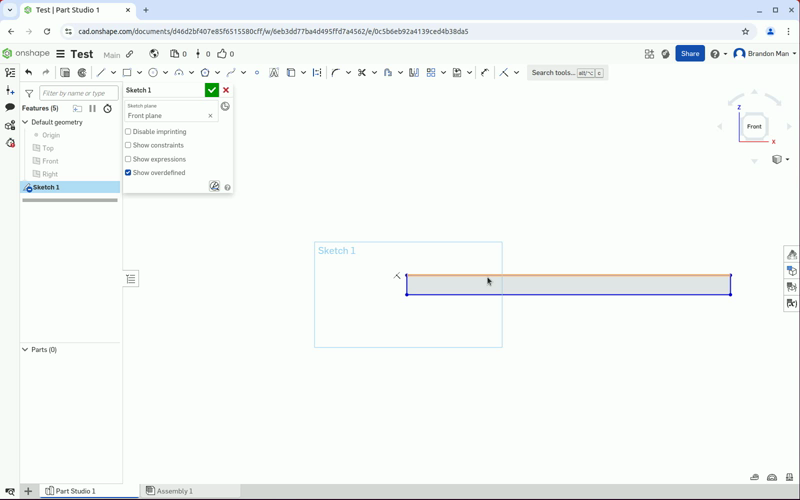
scroll(6)
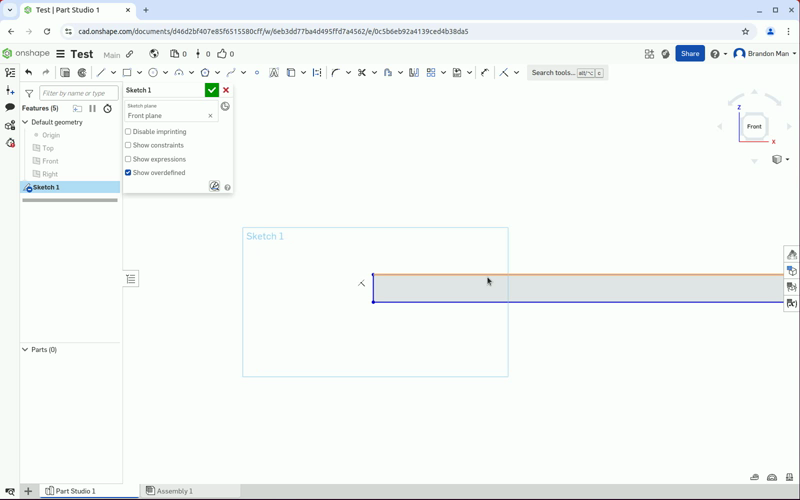
scroll(6)
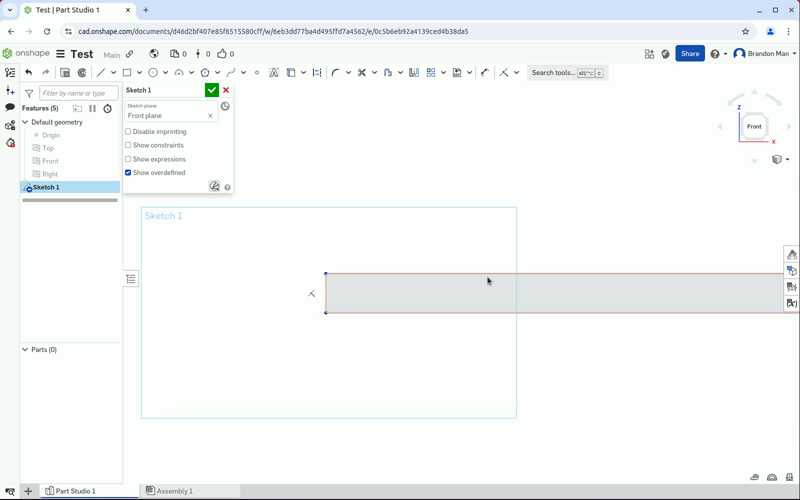
scroll(6)
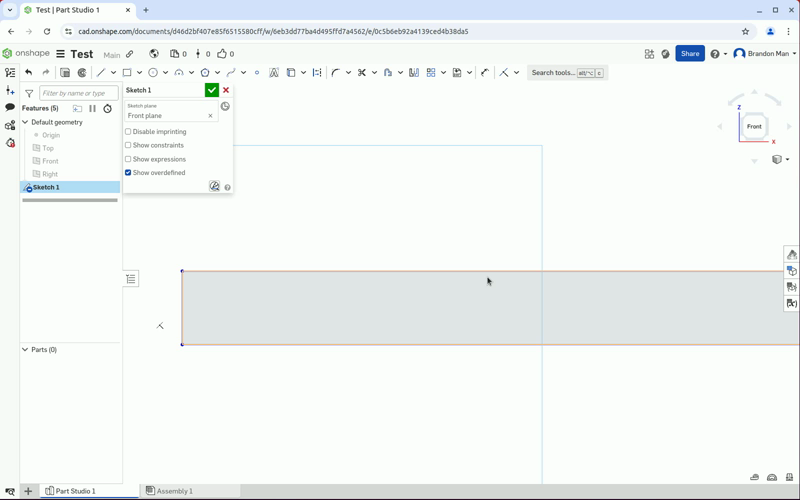
click(487, 276)
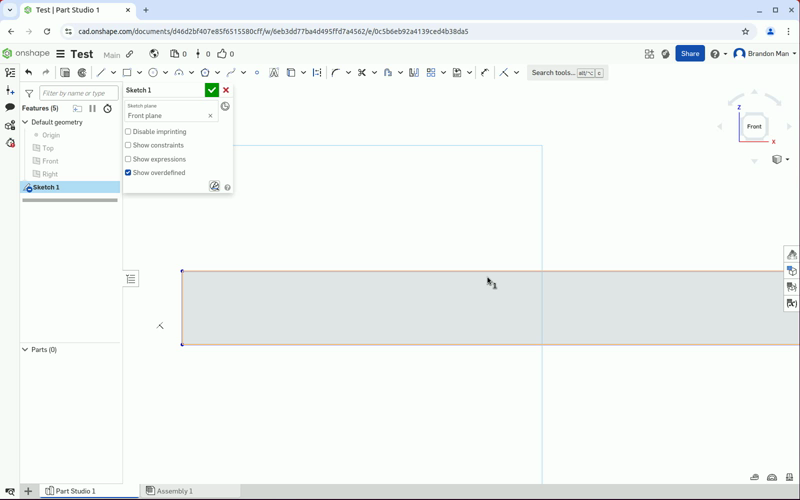
scroll(-6)
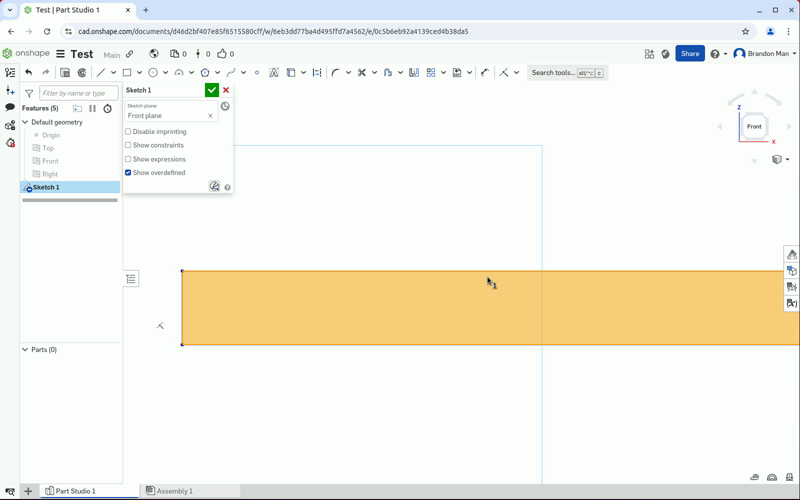
scroll(-6)
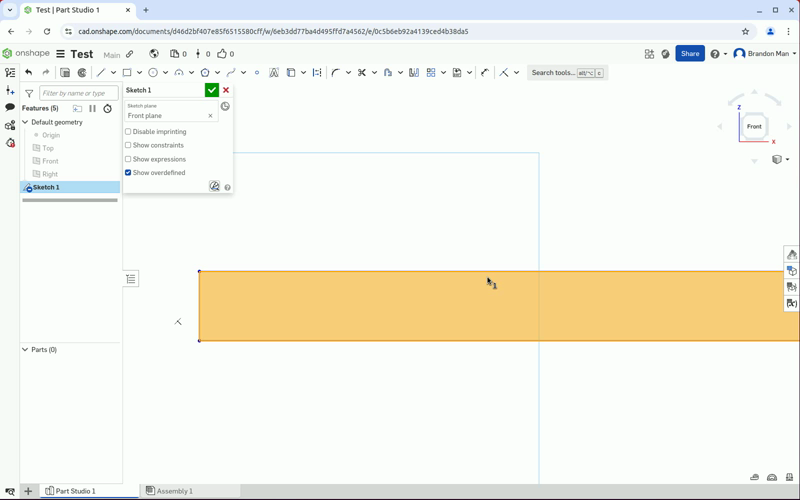
scroll(-6)
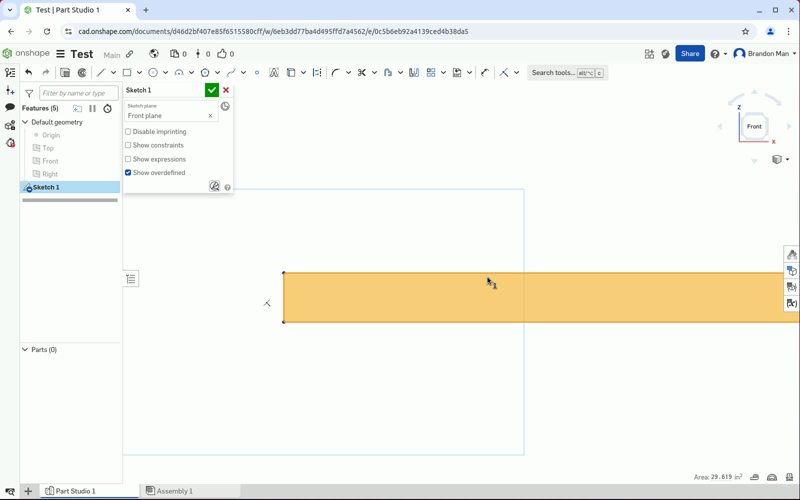
scroll(-6)
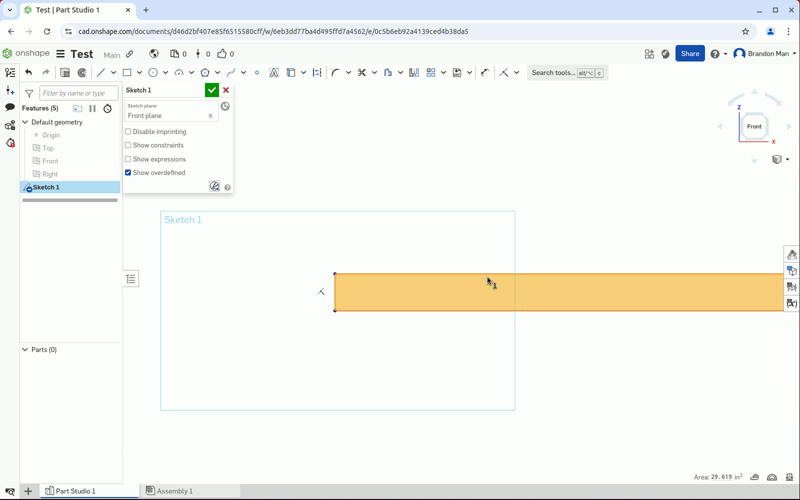
scroll(-6)
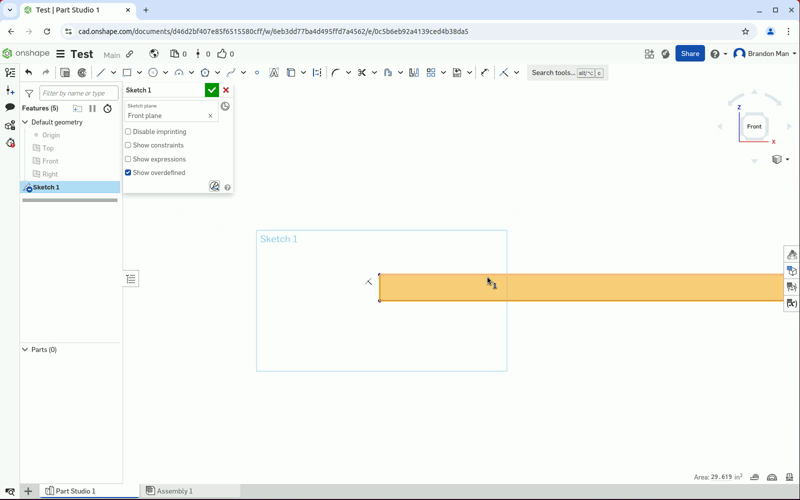
scroll(-6)
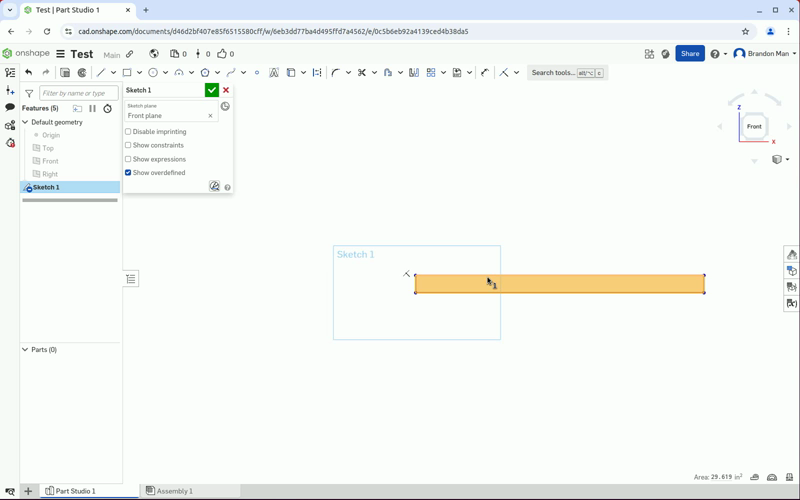
scroll(-6)
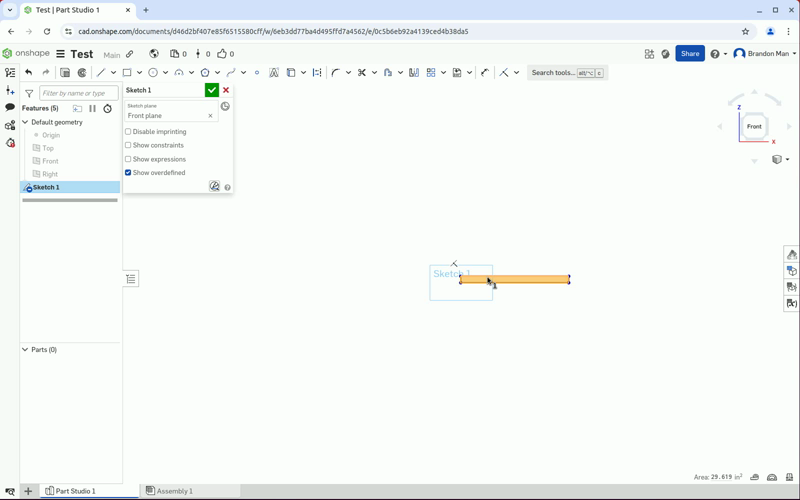
mouse_move(73, 352)
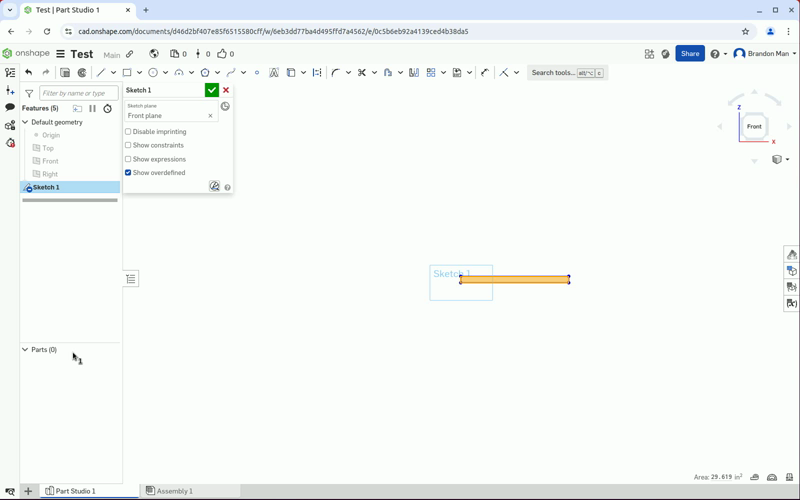
key(shift+y)
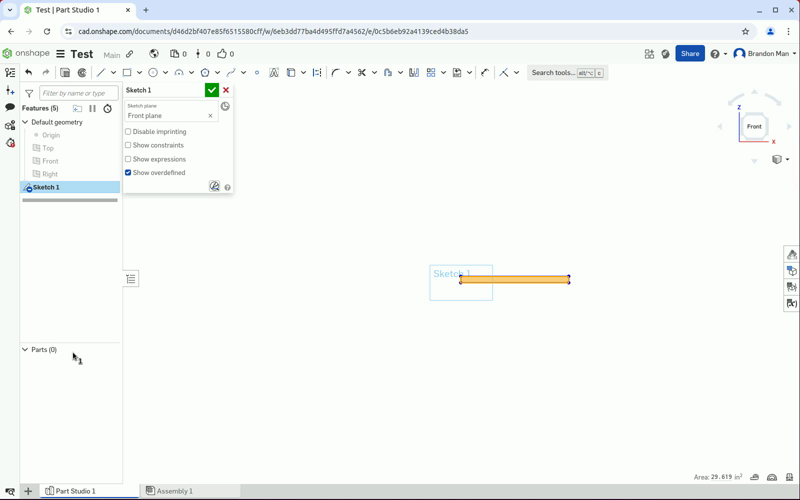
key(shift+e)
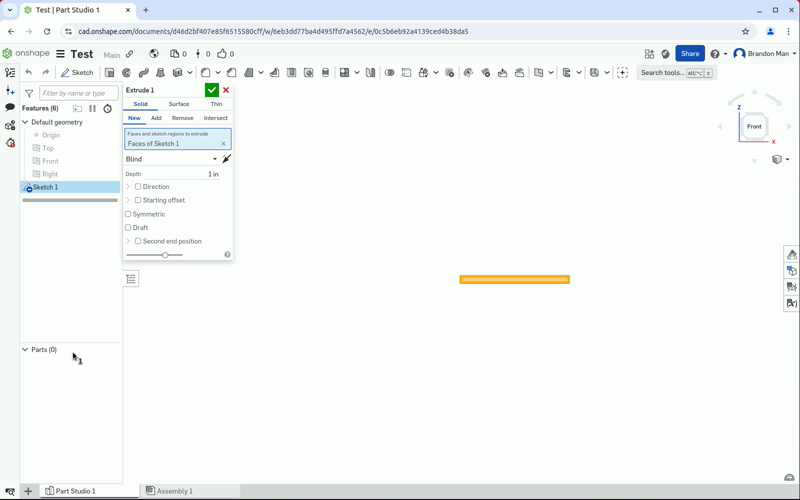
mouse_move(143, 106)
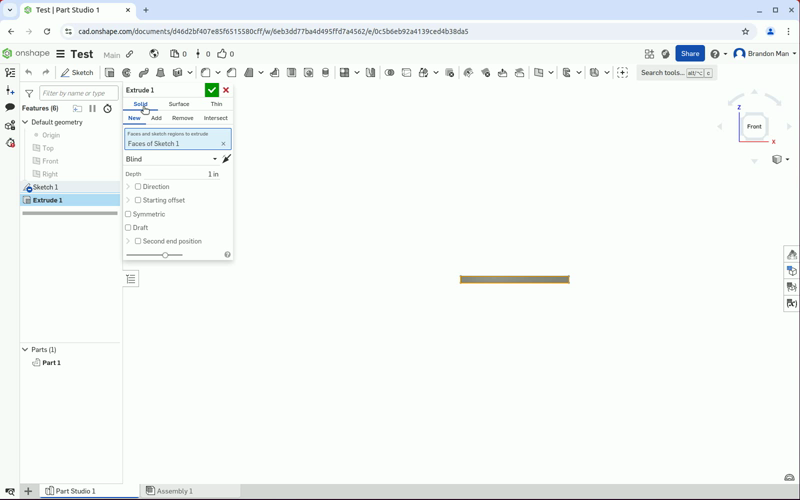
click(143, 106)
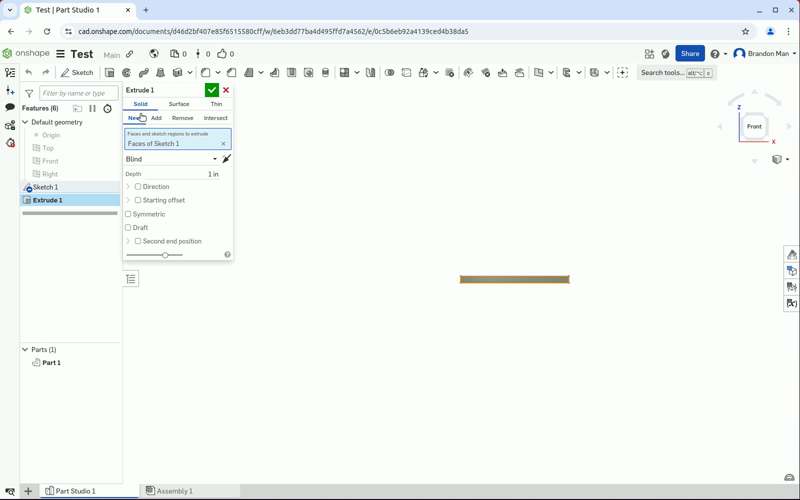
mouse_move(137, 120)
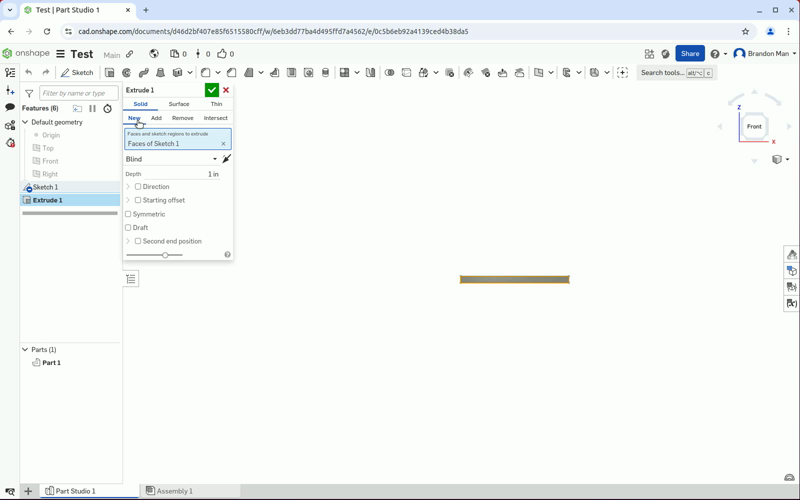
click(137, 120)
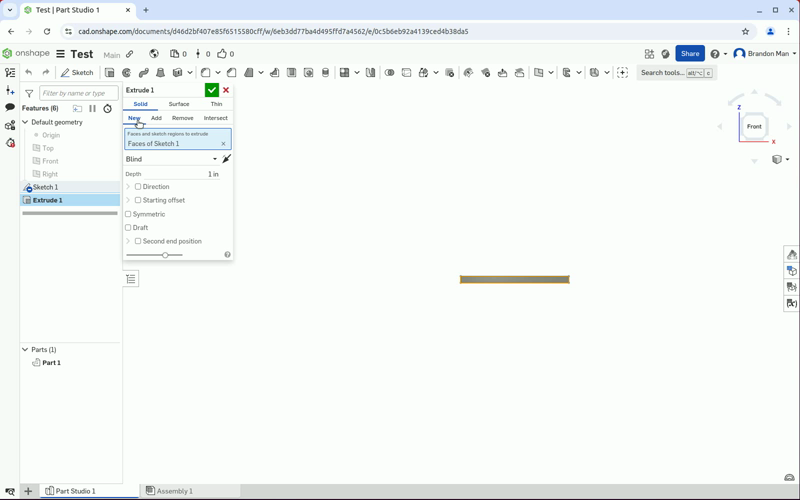
key(tab, 4)
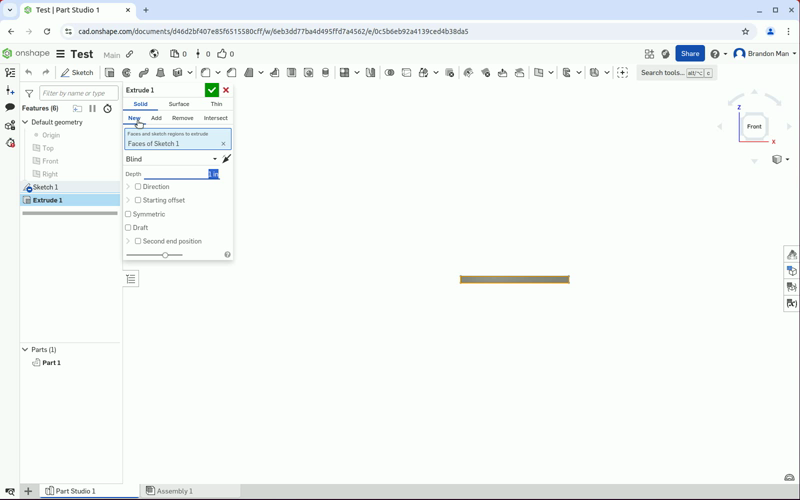
text(0.481)
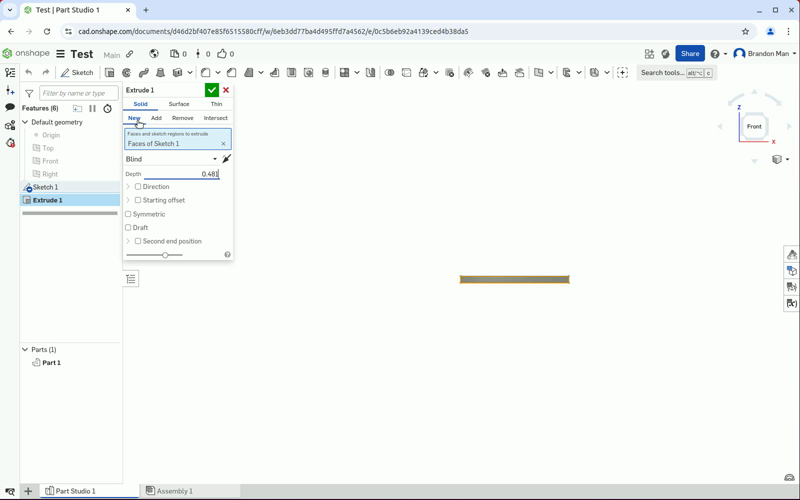
key(enter)
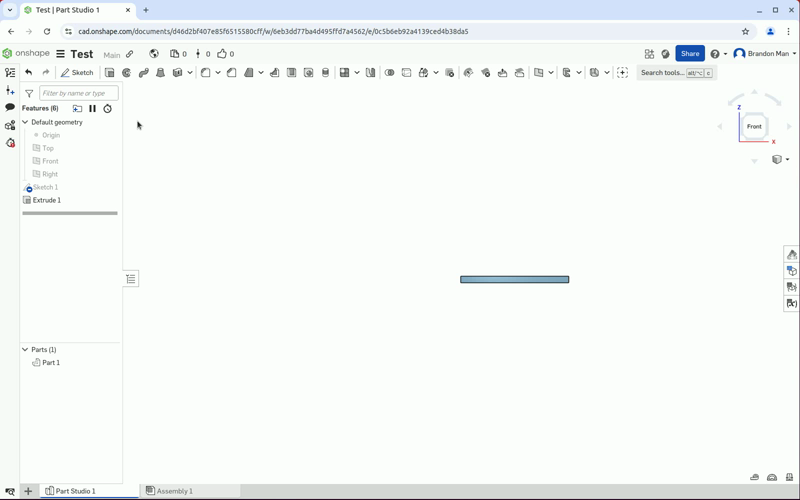
key(shift+h)
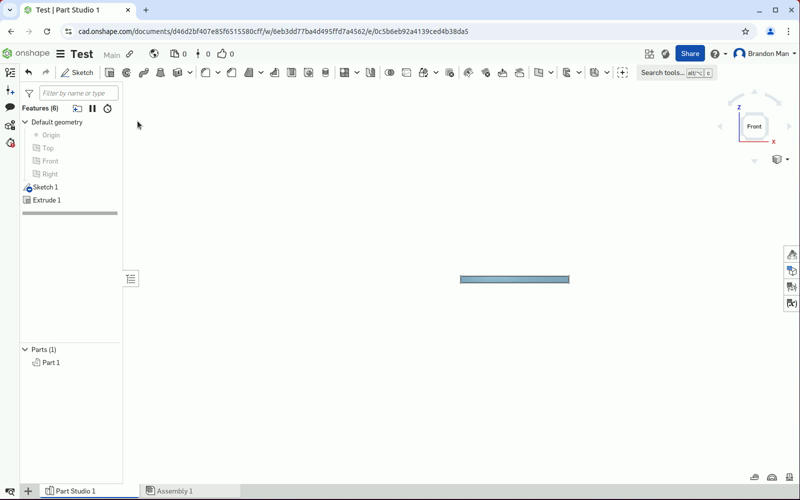
key(shift+h)
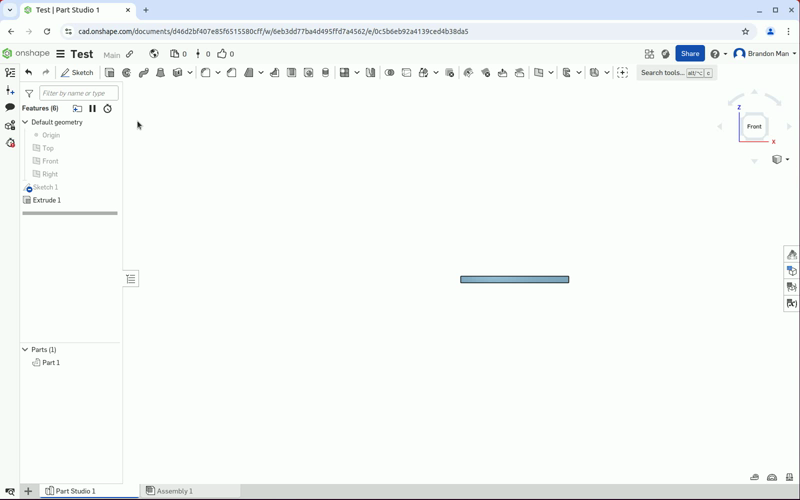
mouse_move(73, 189)
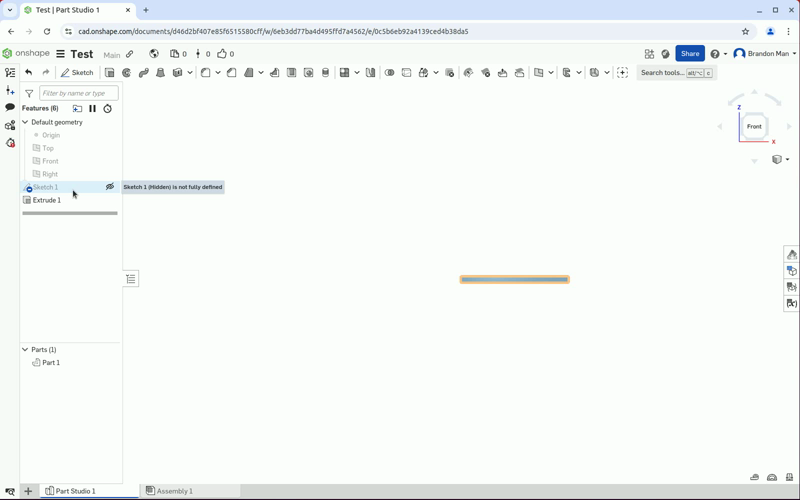
click(73, 189)
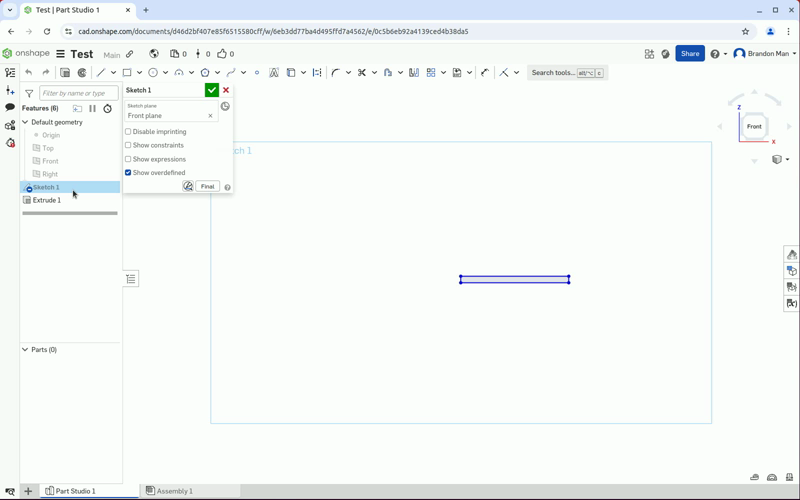
mouse_move(229, 92)
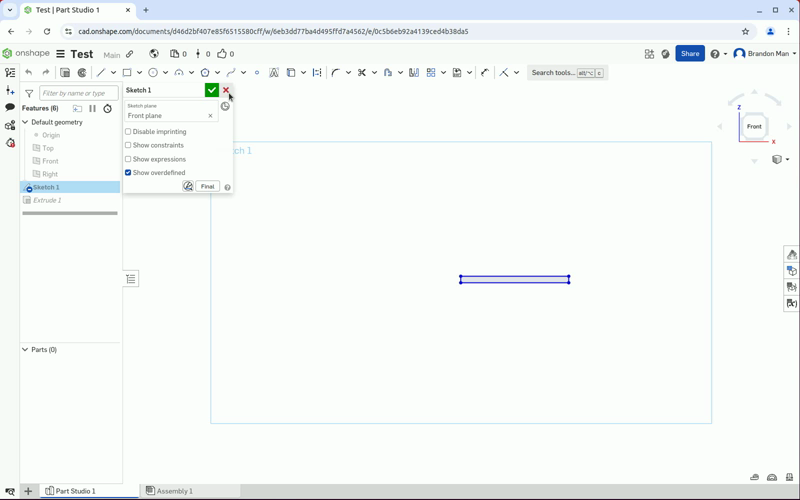
click(229, 92)
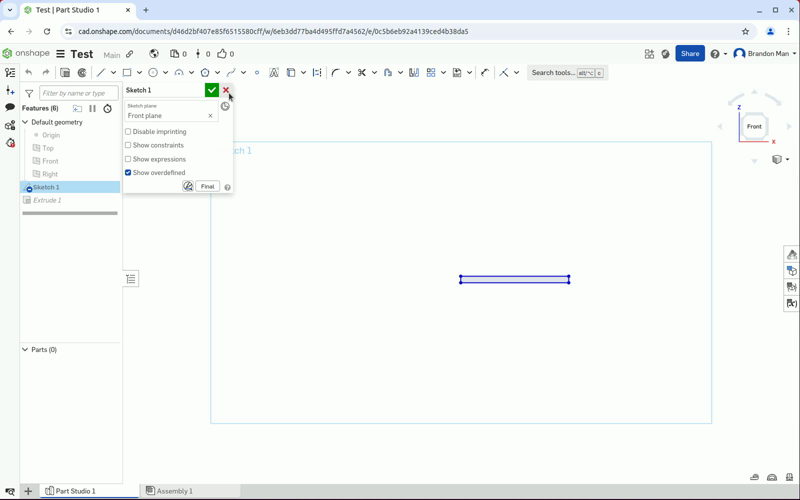
key(shift+s)
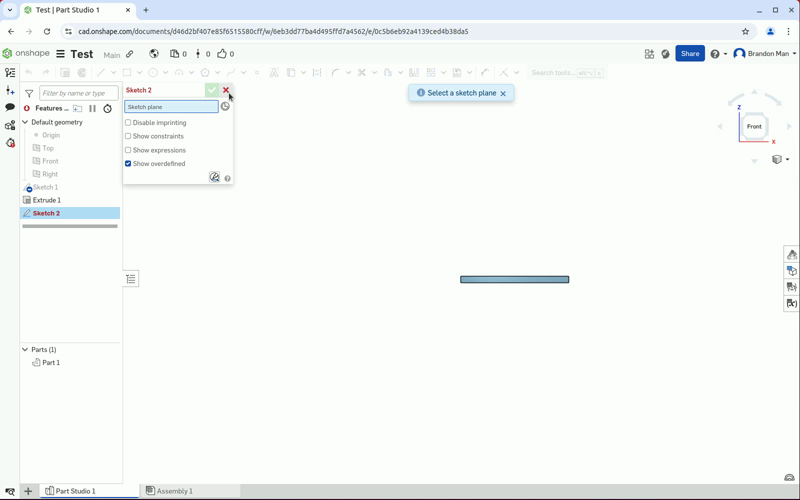
mouse_move(73, 163)
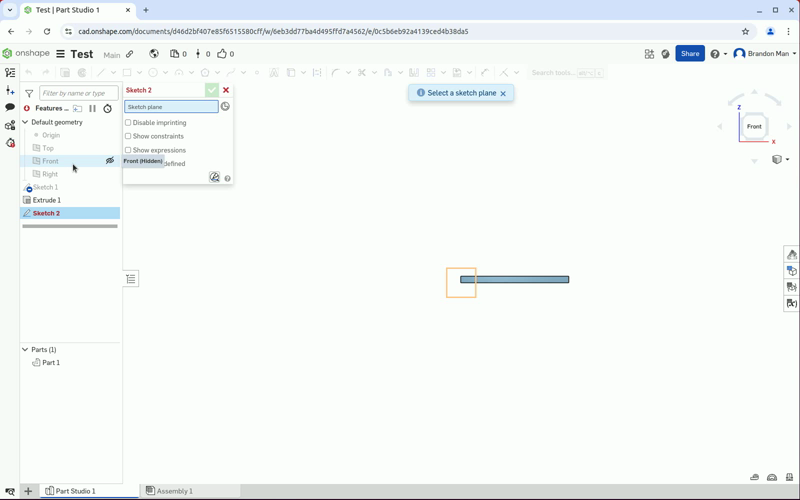
click(73, 163)
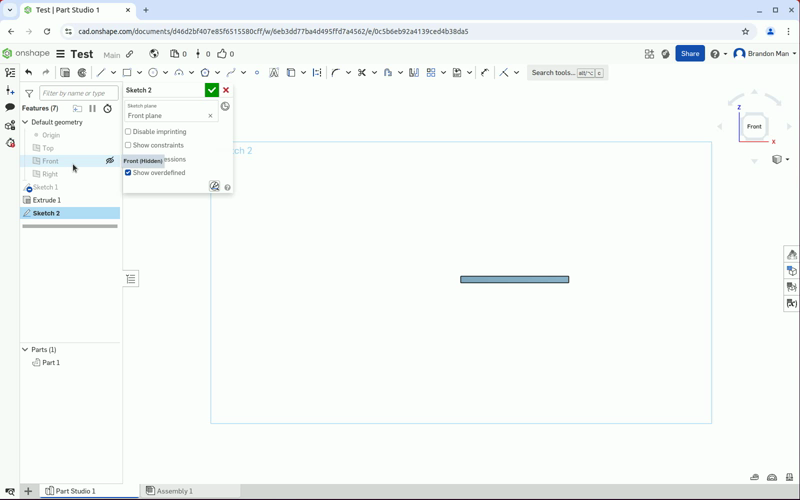
mouse_move(73, 352)
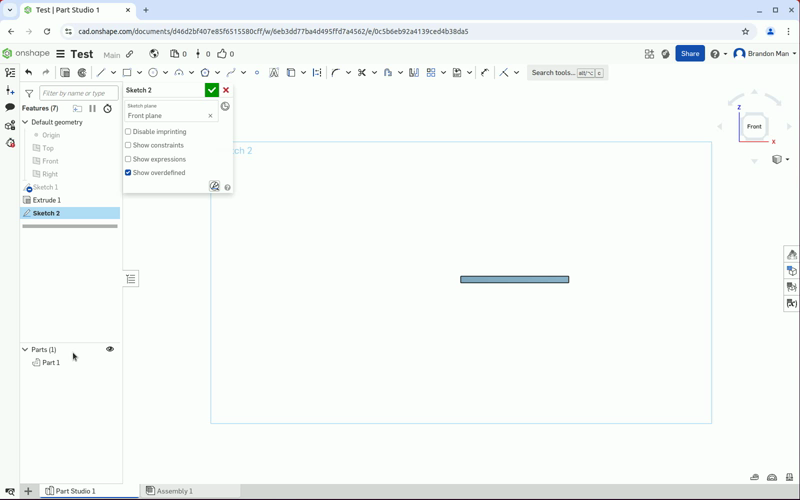
key(y)
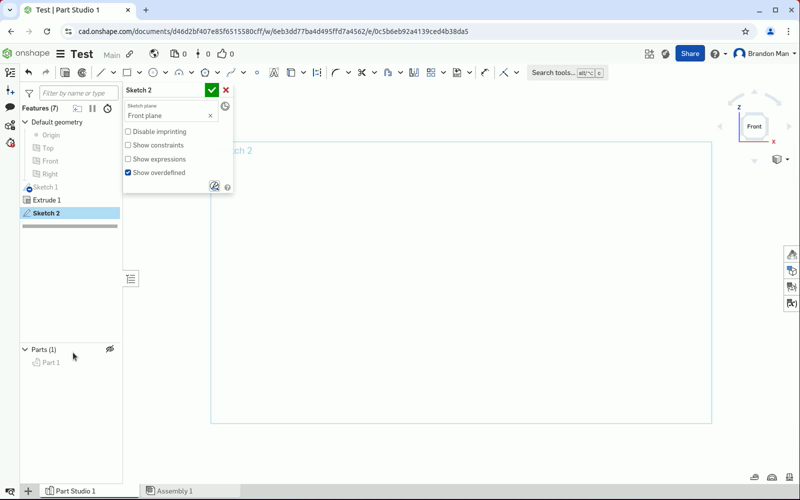
key(l)
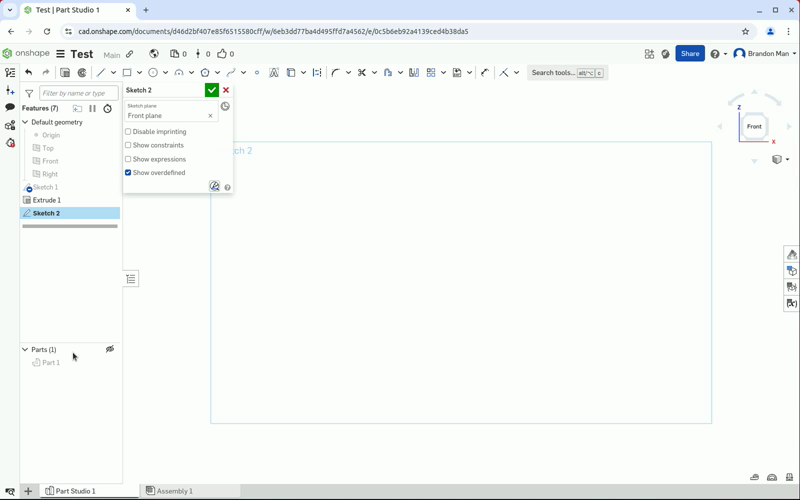
key_down(shift)
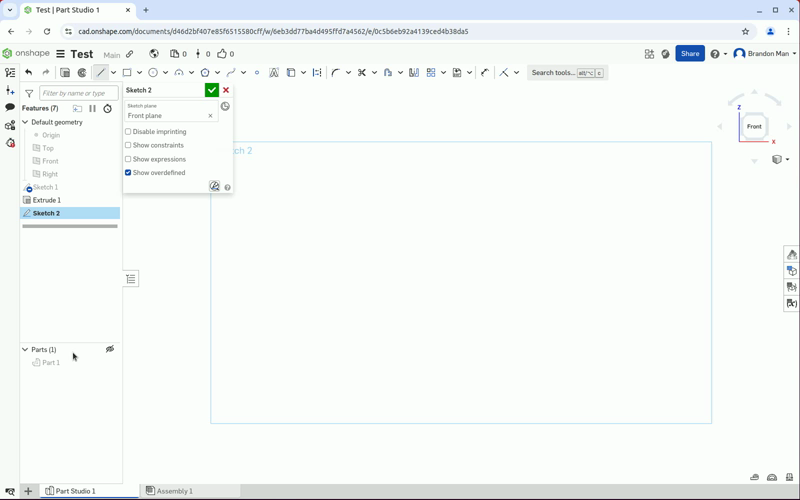
mouse_move(460, 293)
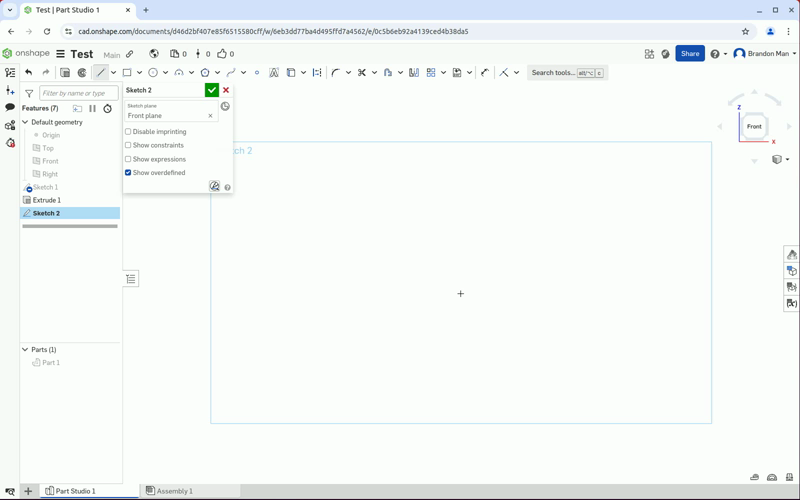
click(460, 293)
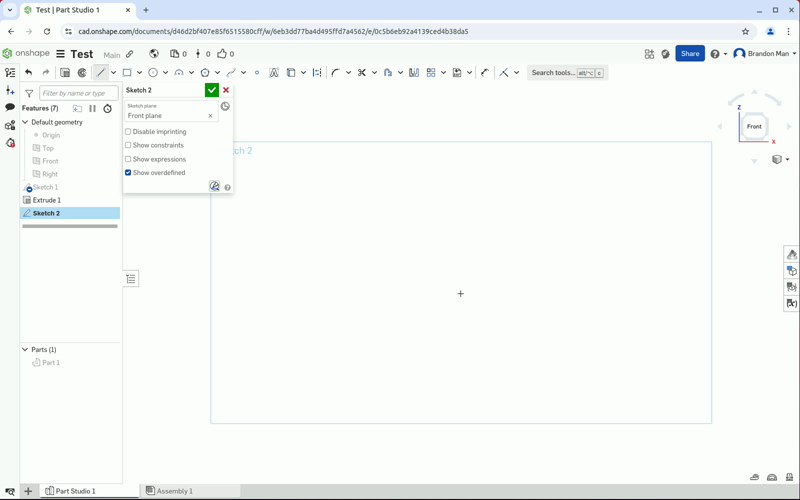
key_up(shift)
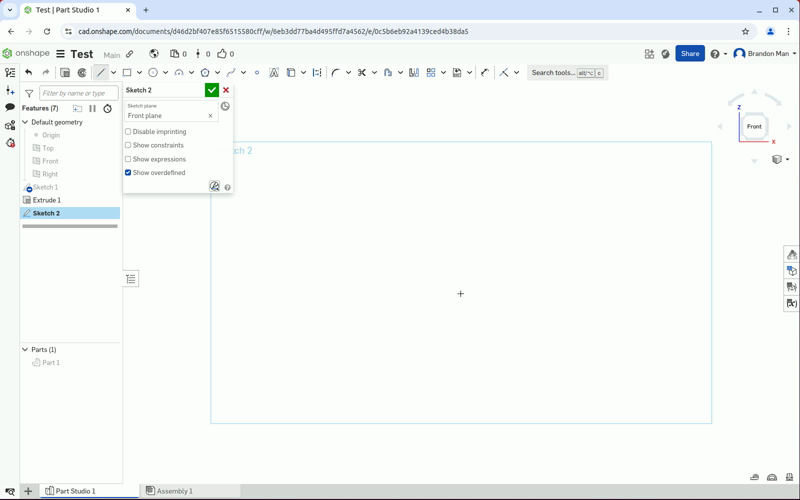
key_down(shift)
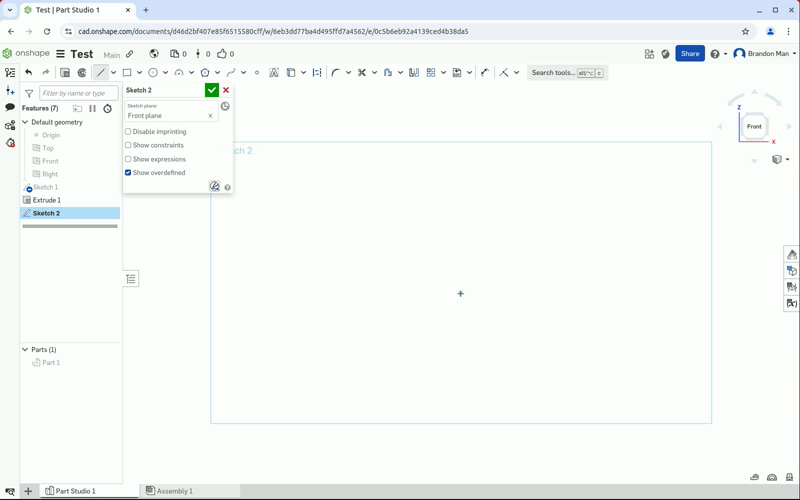
mouse_move(554, 293)
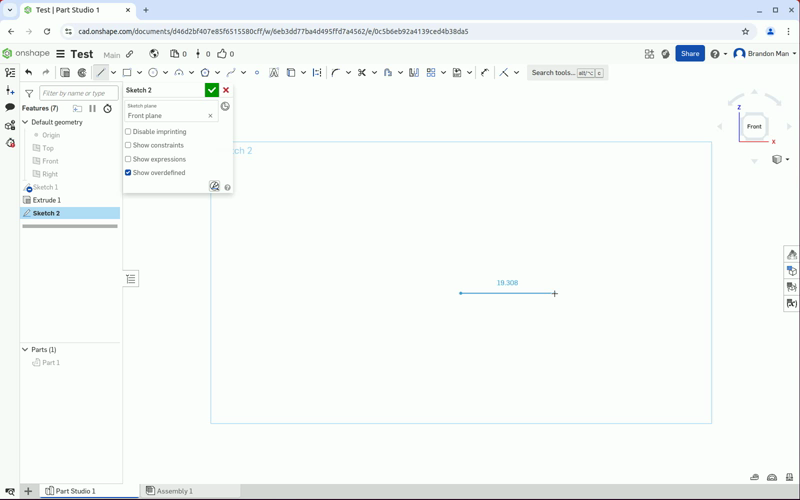
click(554, 293)
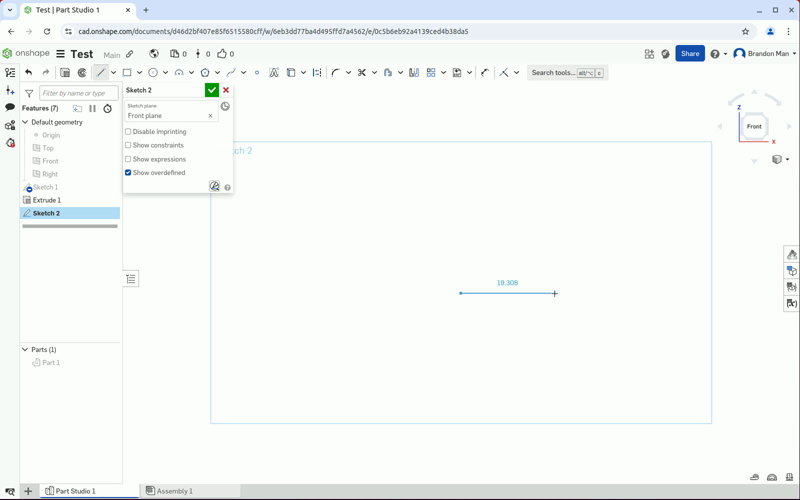
key_up(shift)
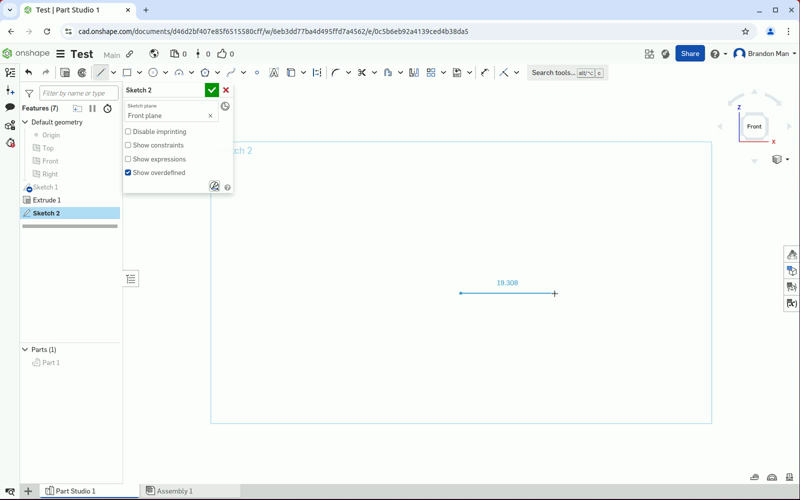
key_down(shift)
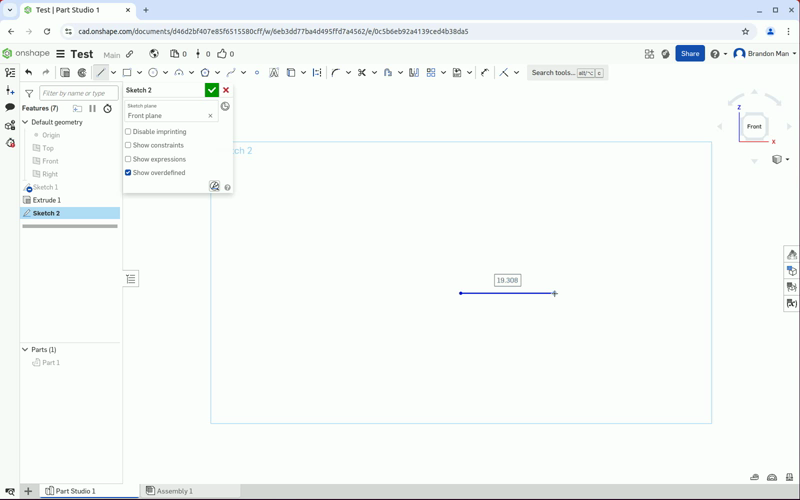
mouse_move(584, 293)
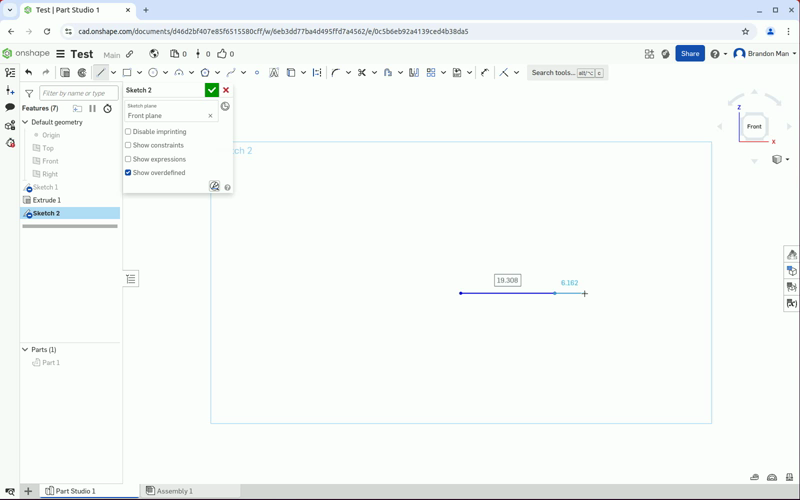
mouse_move(554, 286)
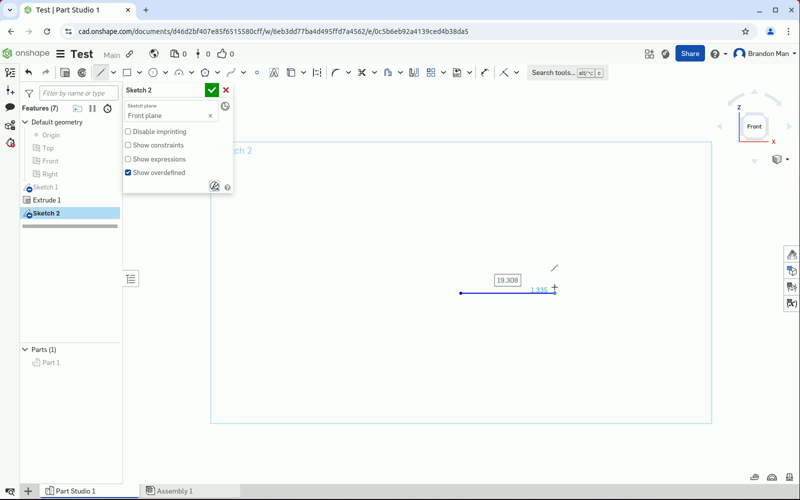
scroll(6)
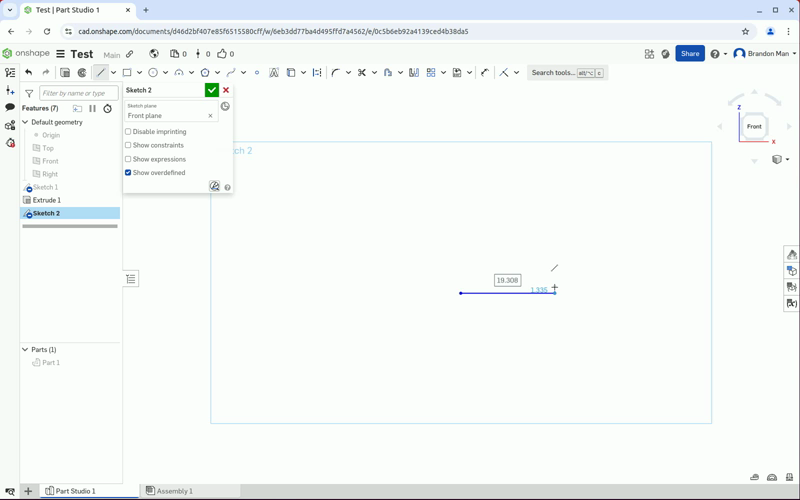
scroll(6)
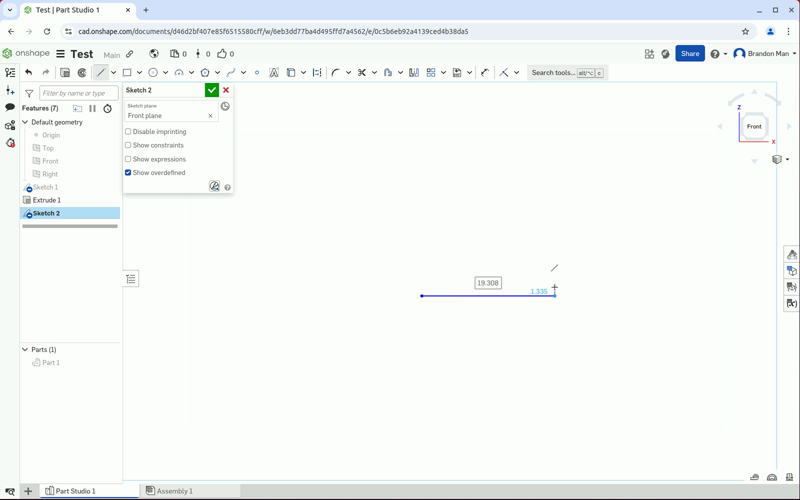
scroll(6)
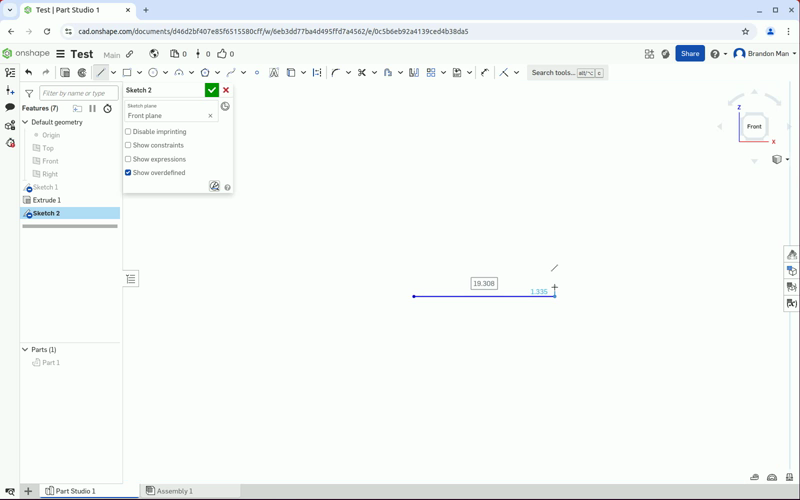
scroll(6)
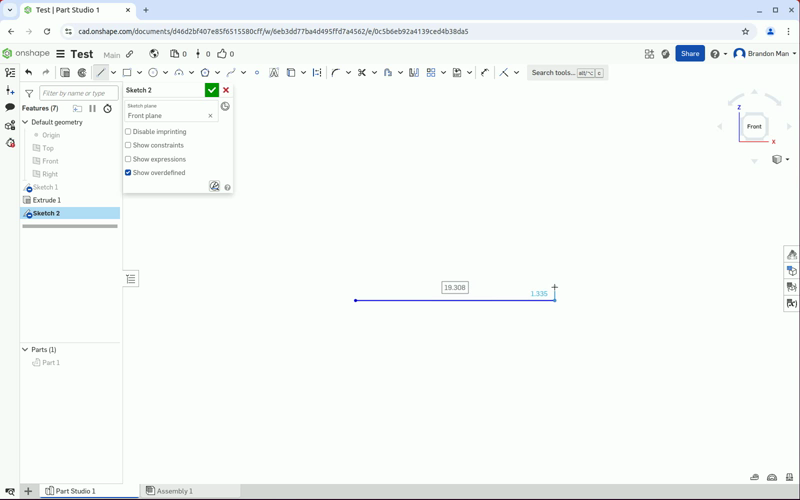
scroll(6)
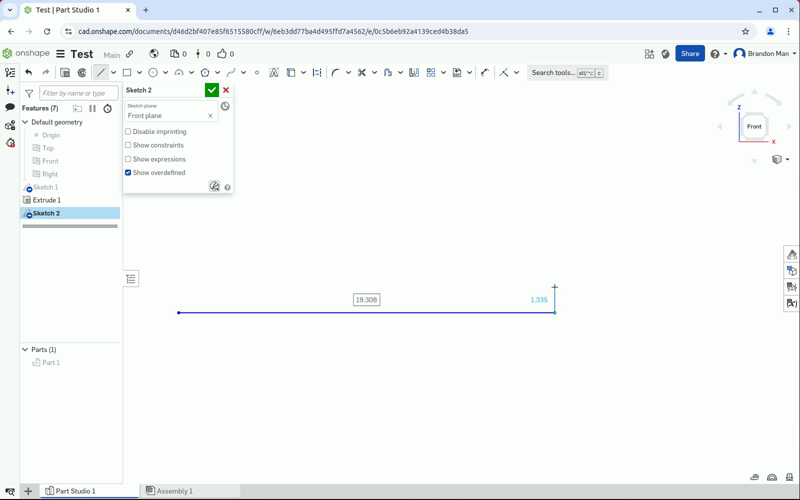
scroll(6)
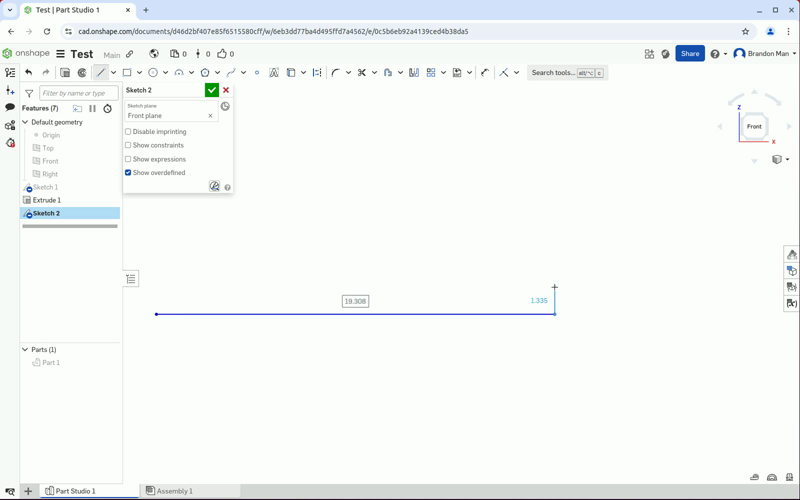
scroll(6)
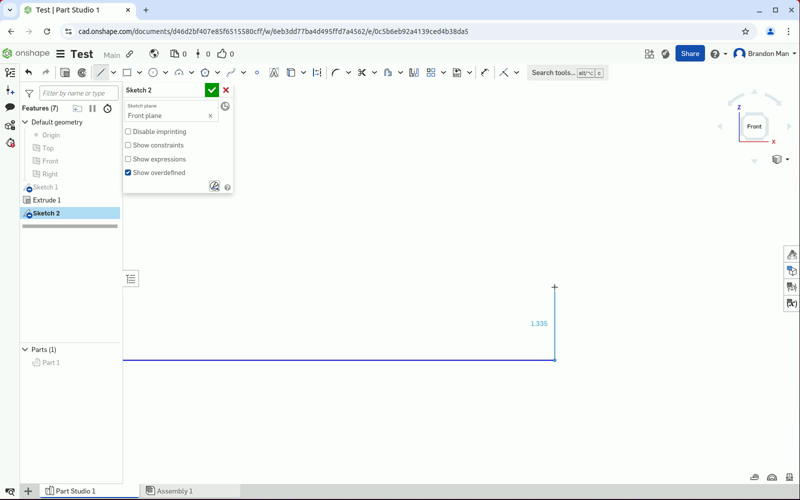
click(554, 286)
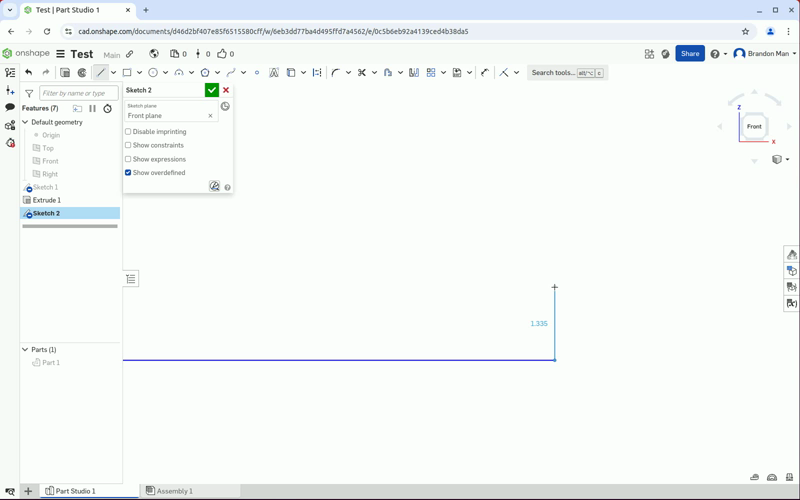
scroll(-6)
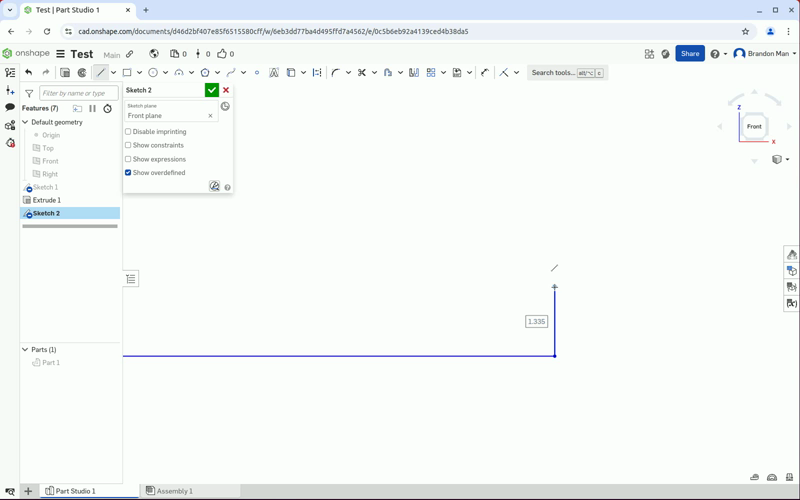
scroll(-6)
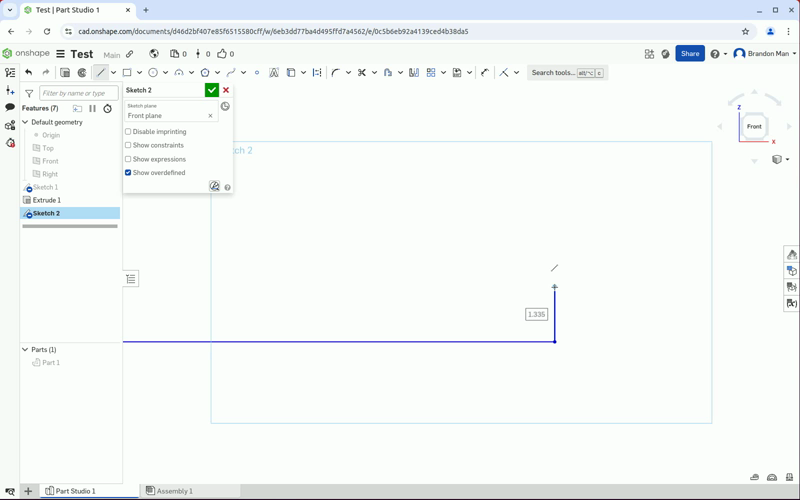
scroll(-6)
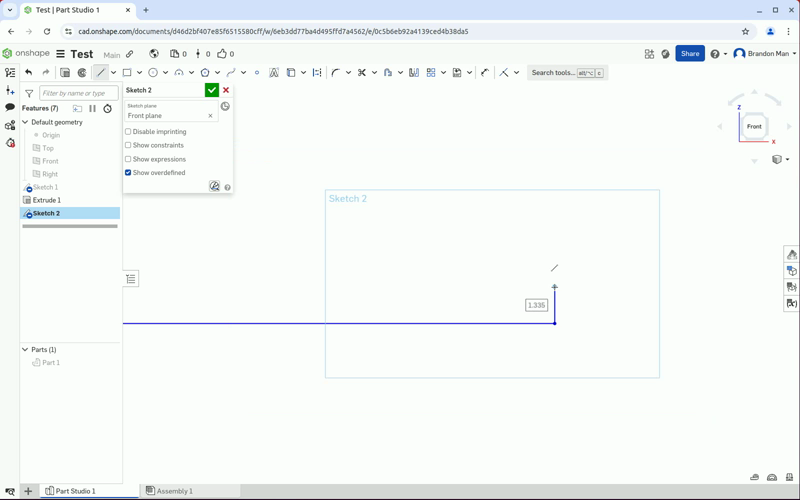
scroll(-6)
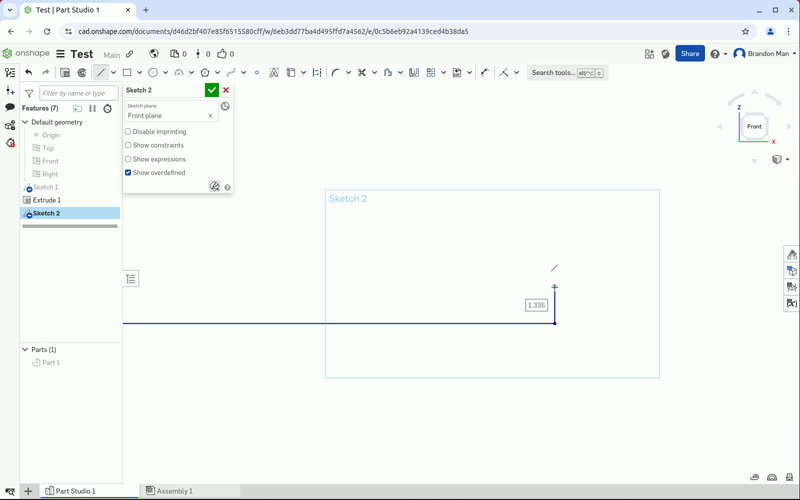
scroll(-6)
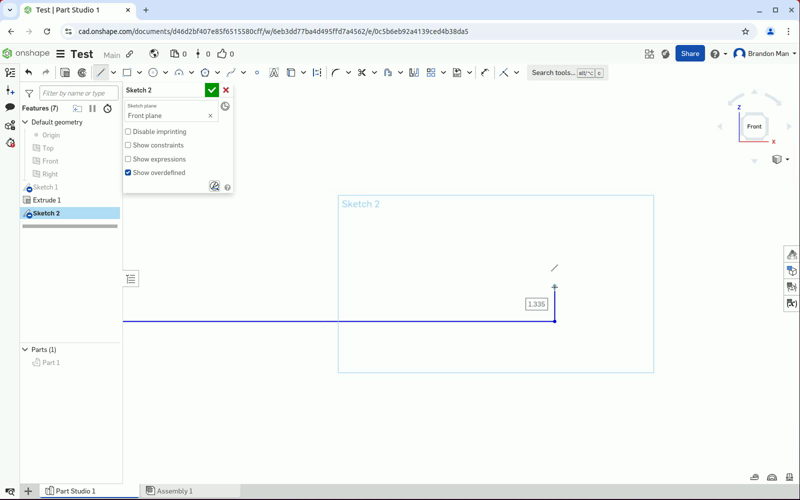
scroll(-6)
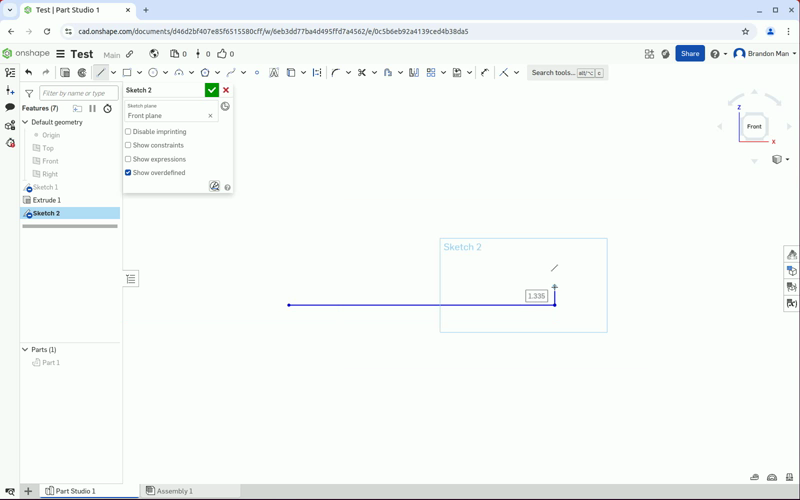
scroll(-6)
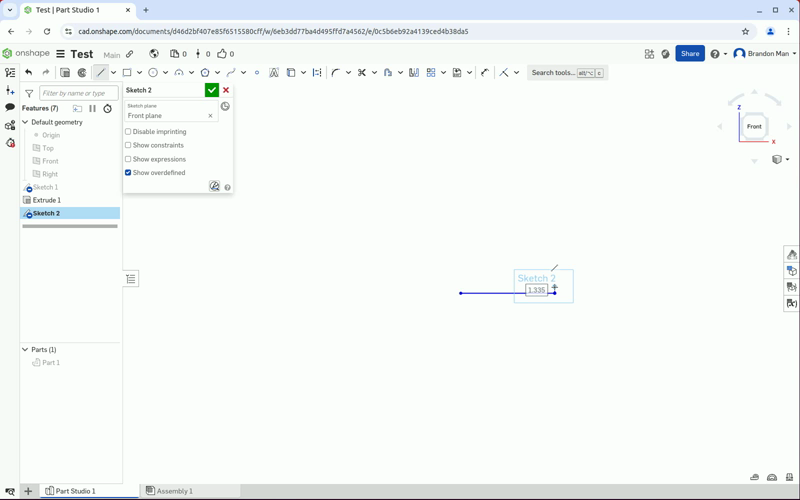
key_up(shift)
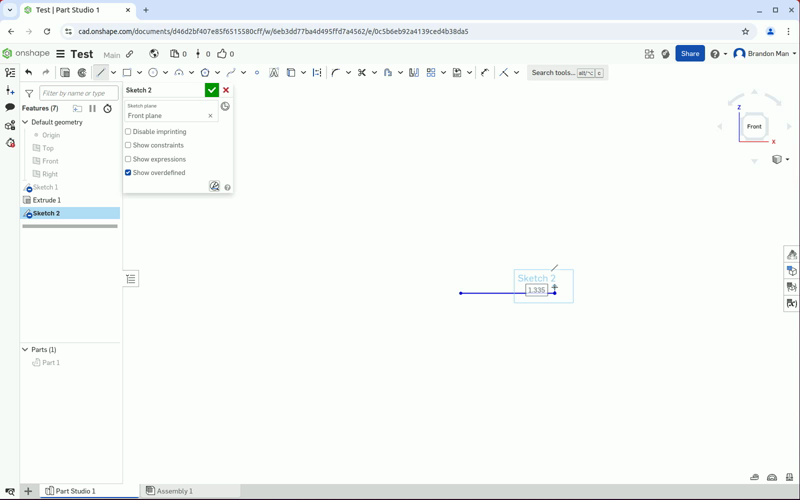
key_down(shift)
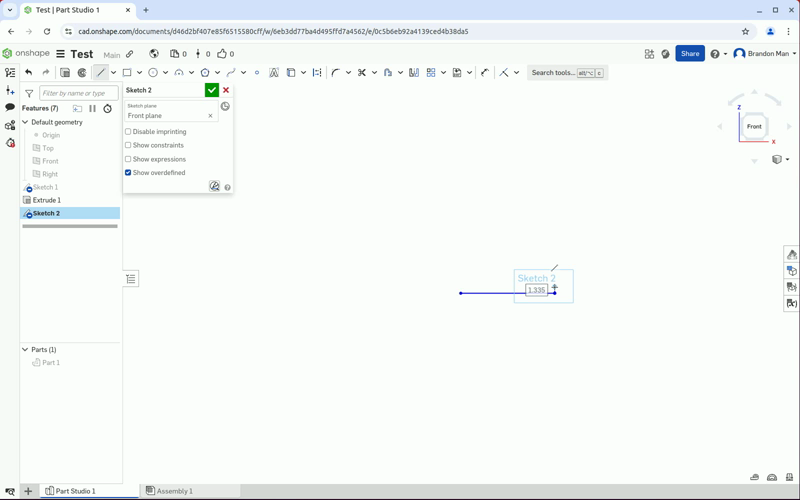
mouse_move(460, 286)
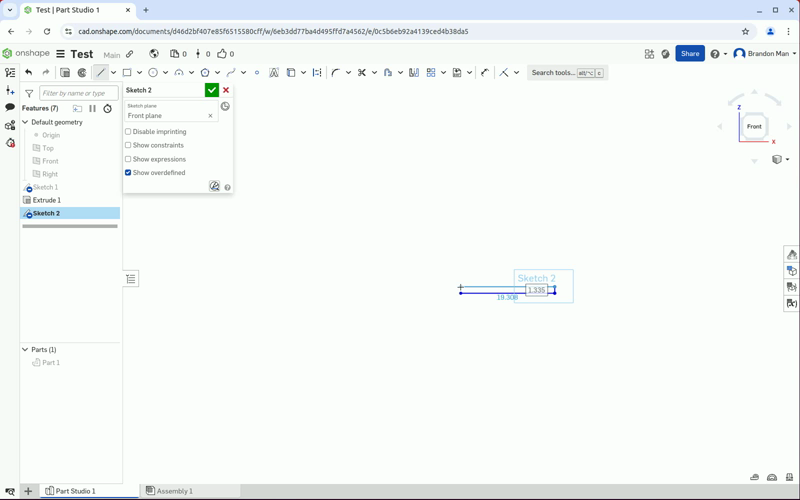
click(460, 286)
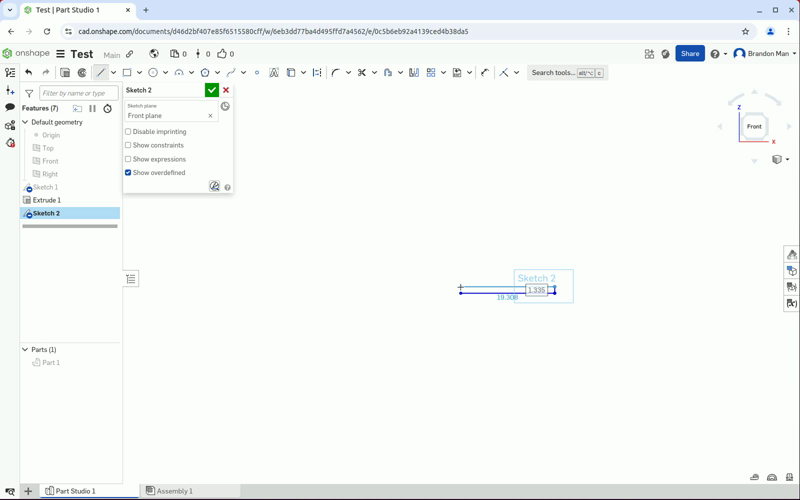
key_up(shift)
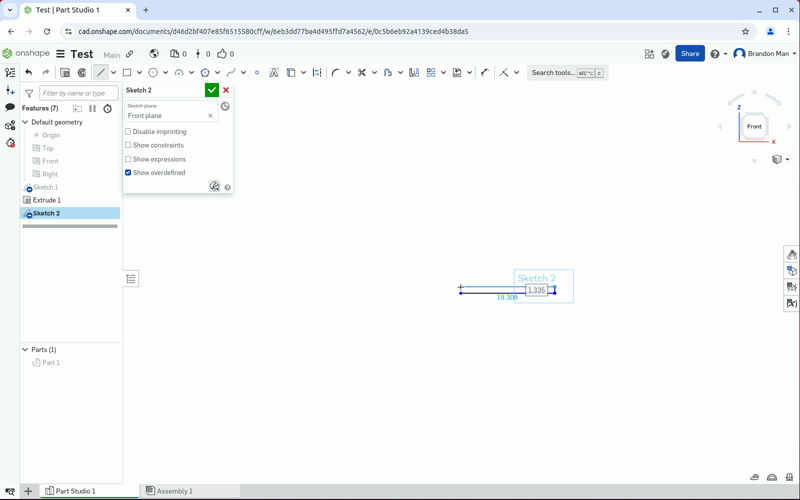
mouse_move(490, 286)
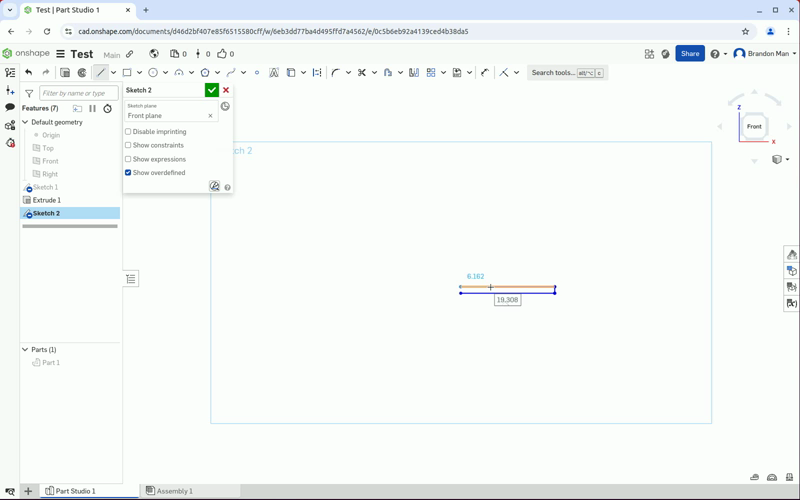
key_down(shift)
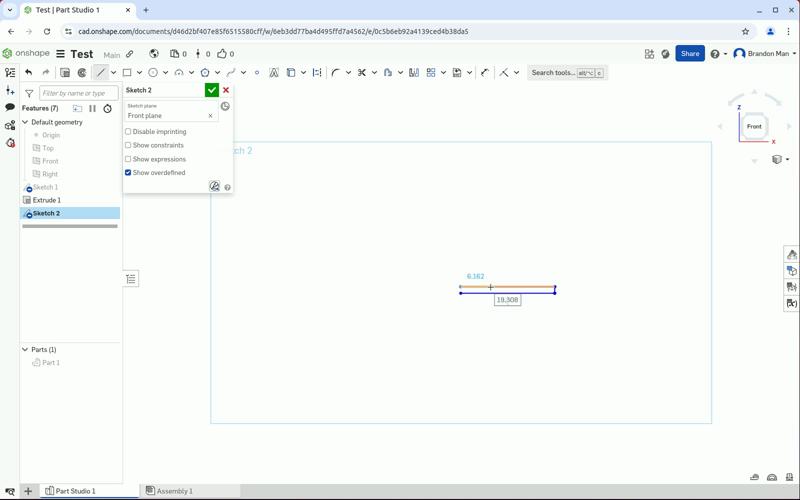
mouse_move(460, 293)
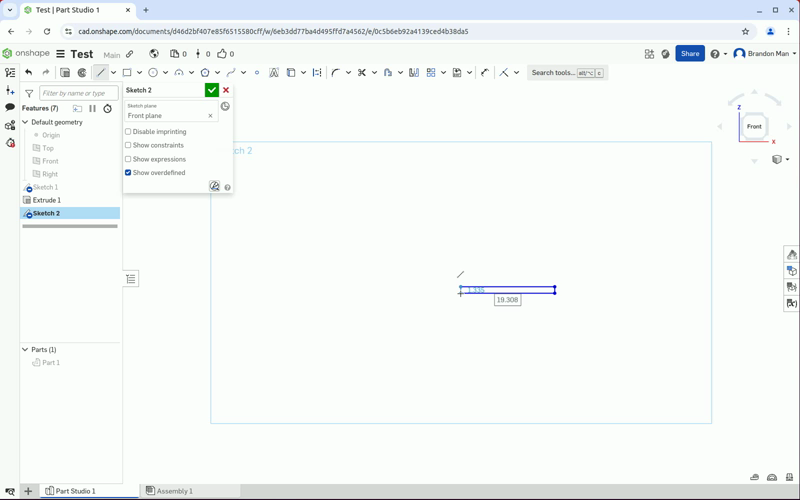
scroll(6)
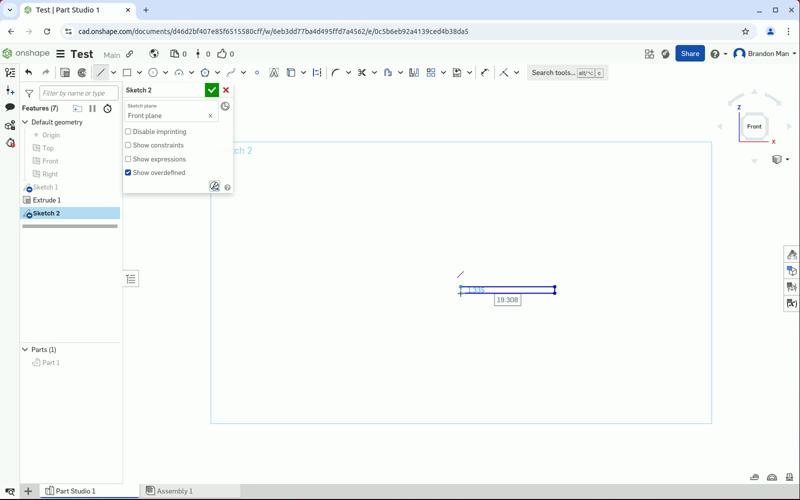
scroll(6)
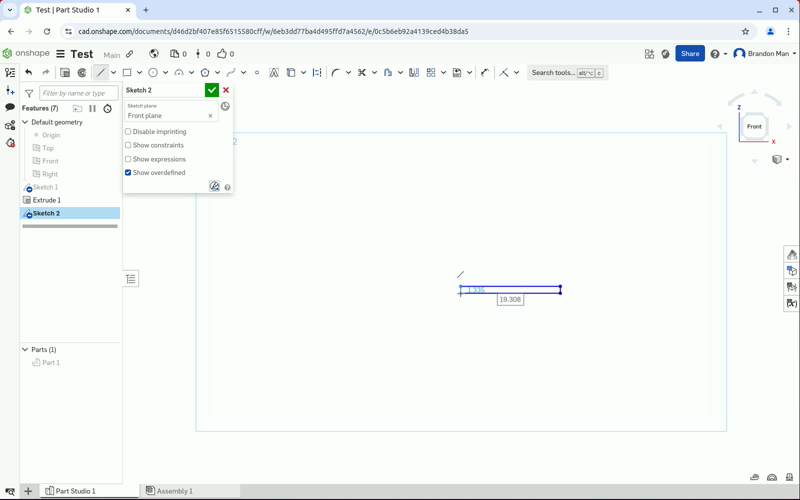
scroll(6)
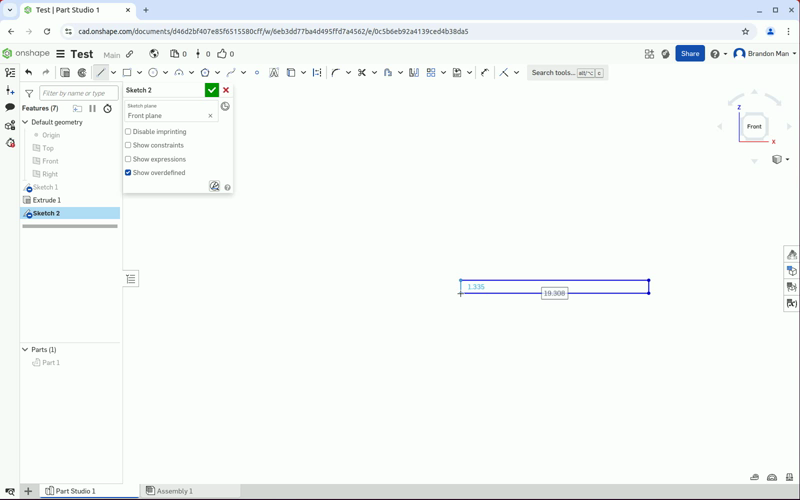
scroll(6)
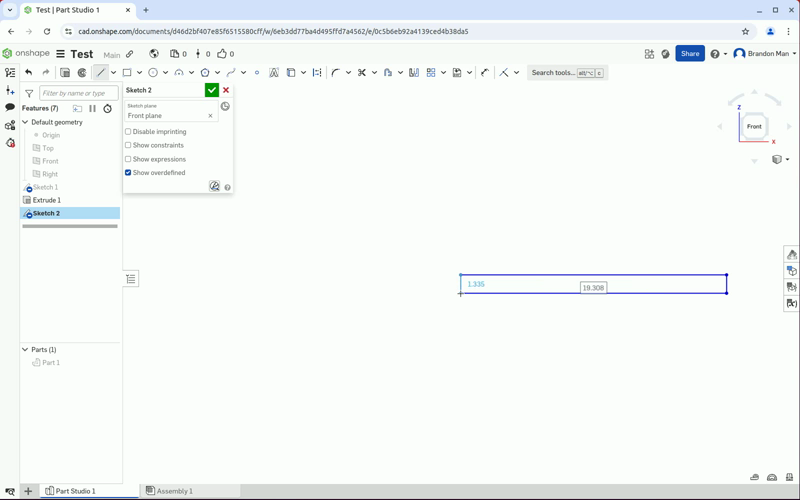
scroll(6)
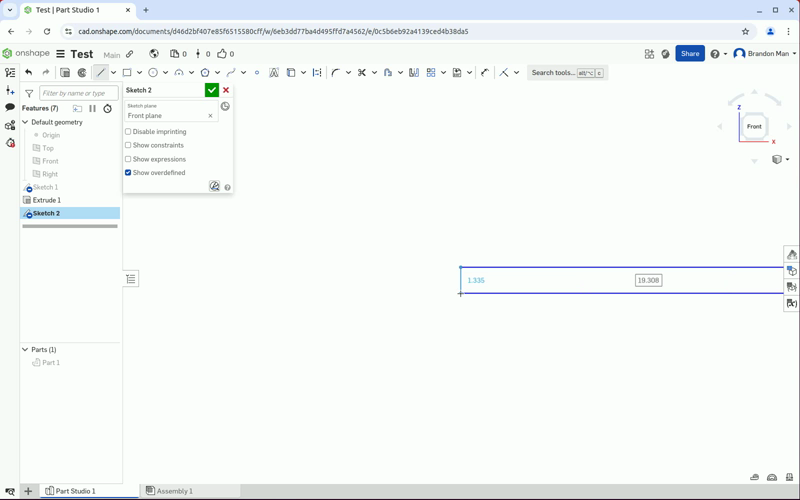
scroll(6)
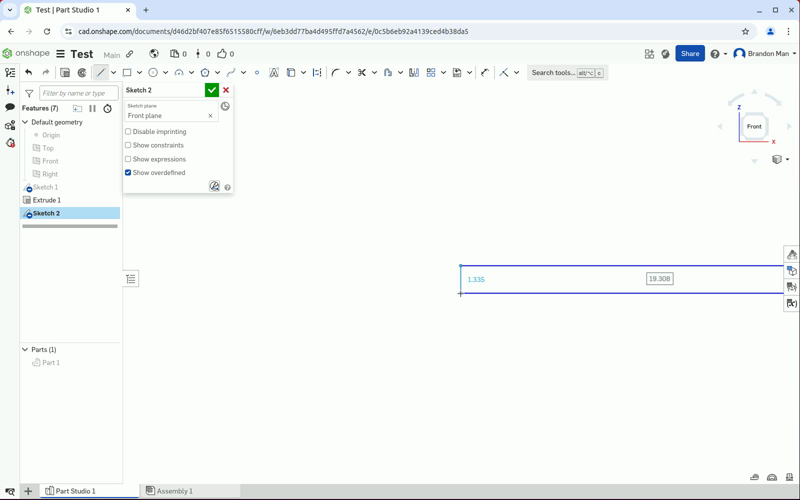
scroll(6)
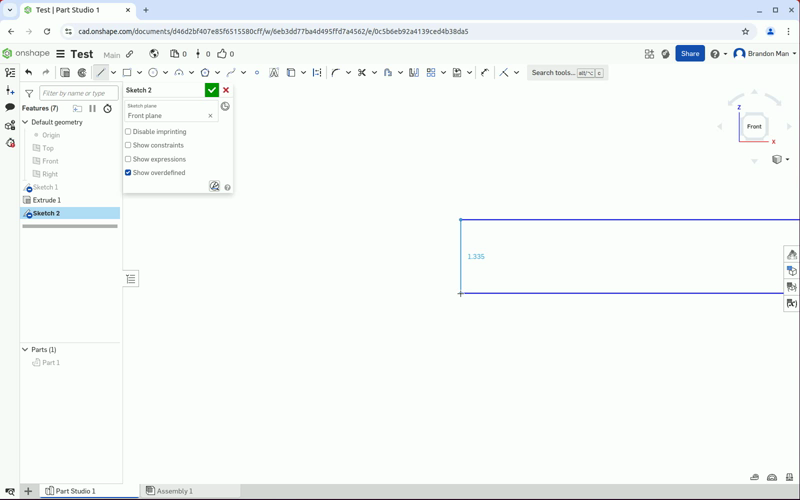
key_up(shift)
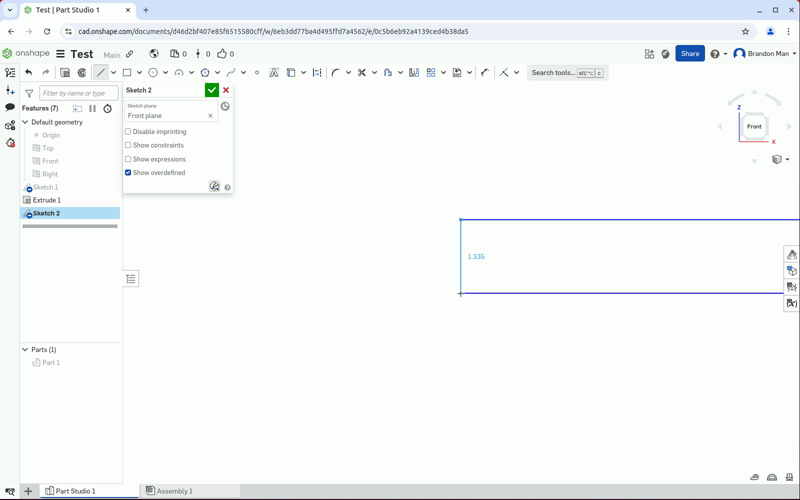
click(460, 293)
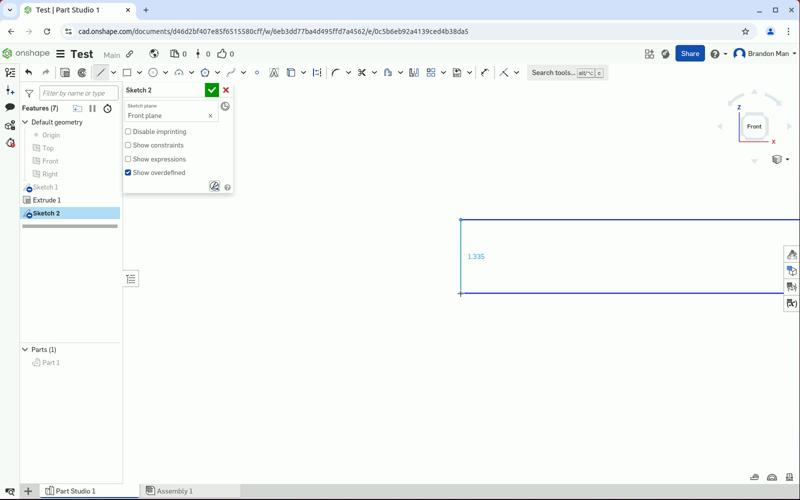
scroll(-6)
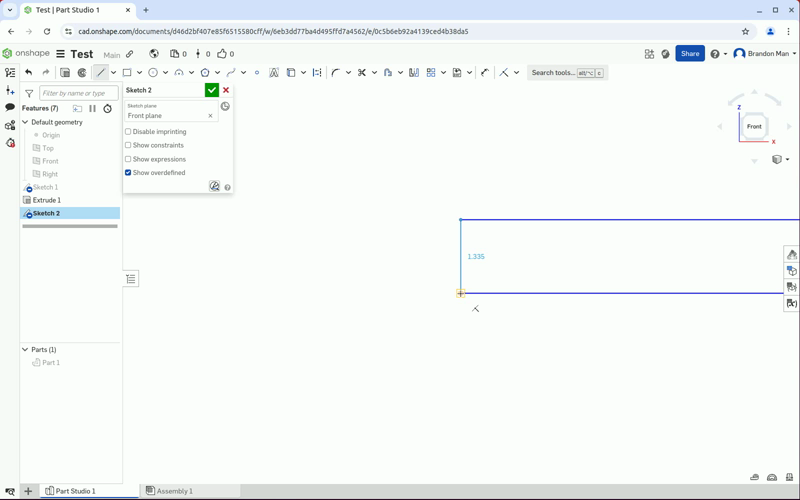
scroll(-6)
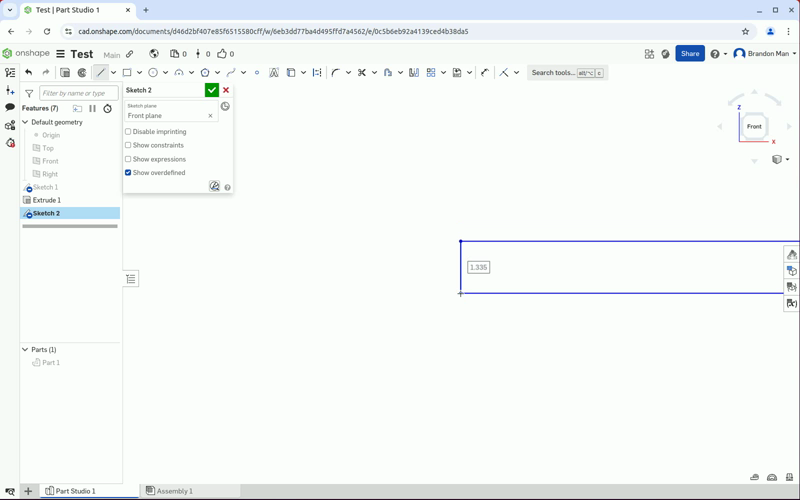
scroll(-6)
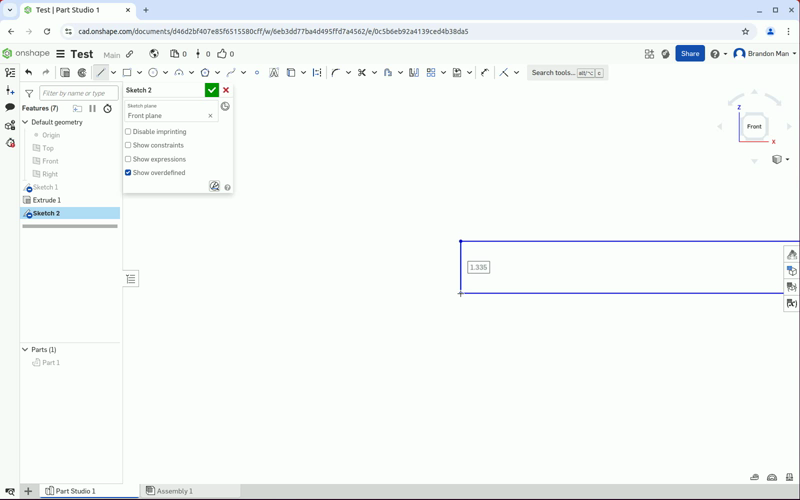
scroll(-6)
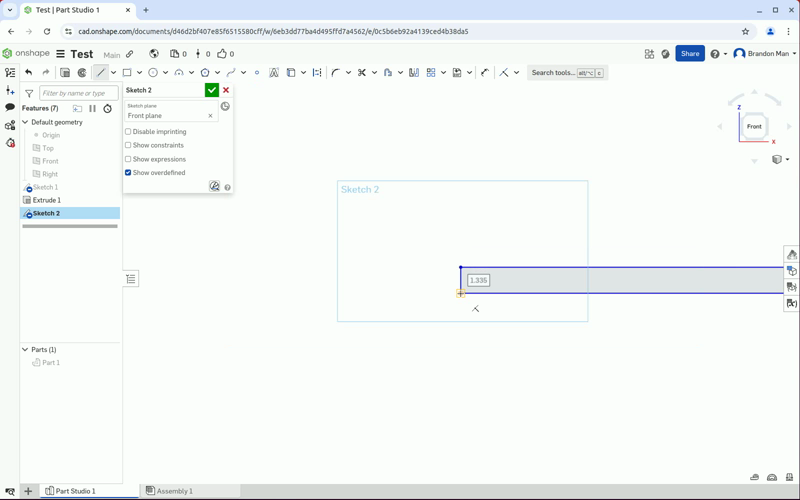
scroll(-6)
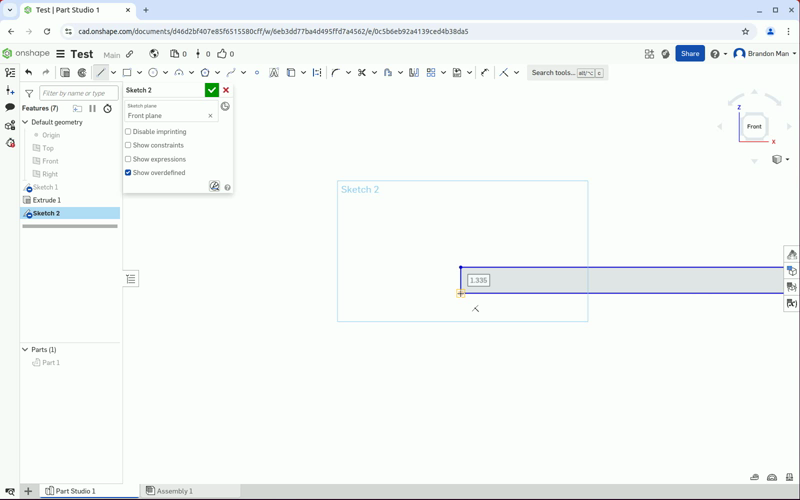
scroll(-6)
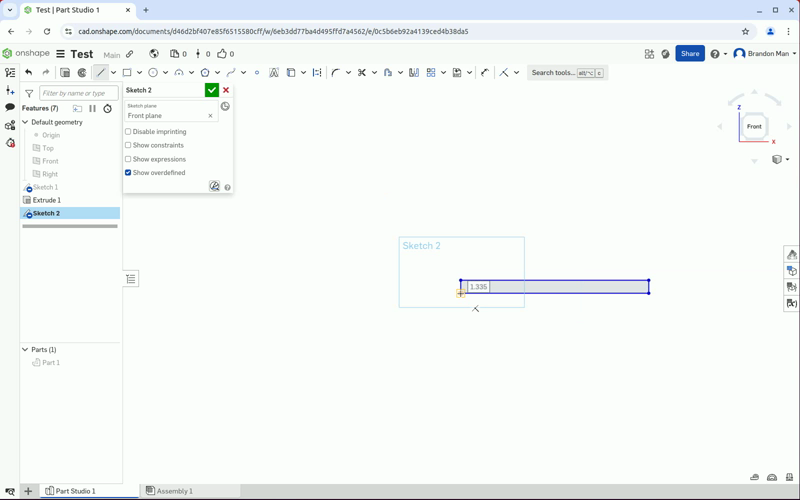
scroll(-6)
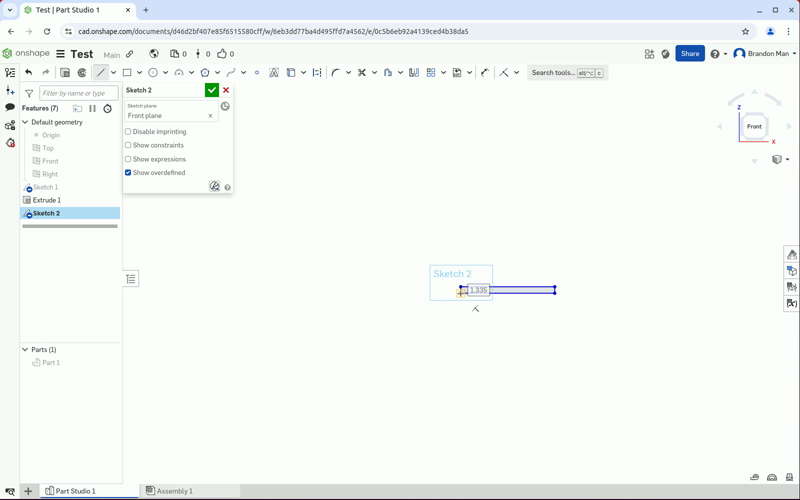
key(esc)
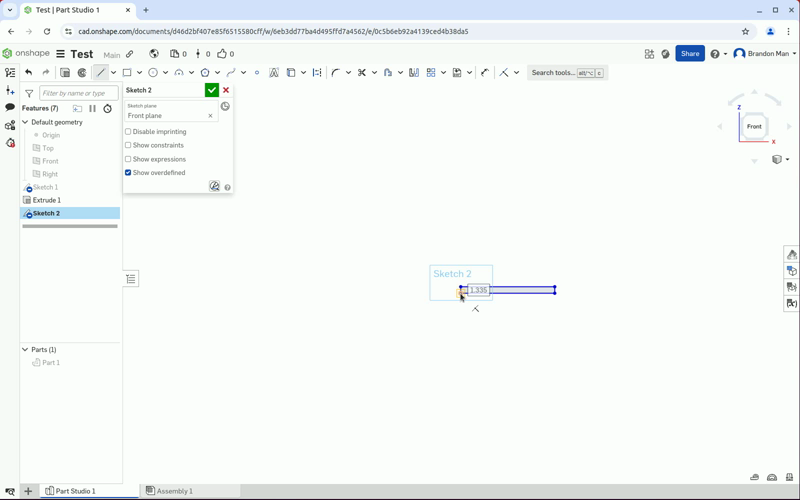
mouse_move(486, 287)
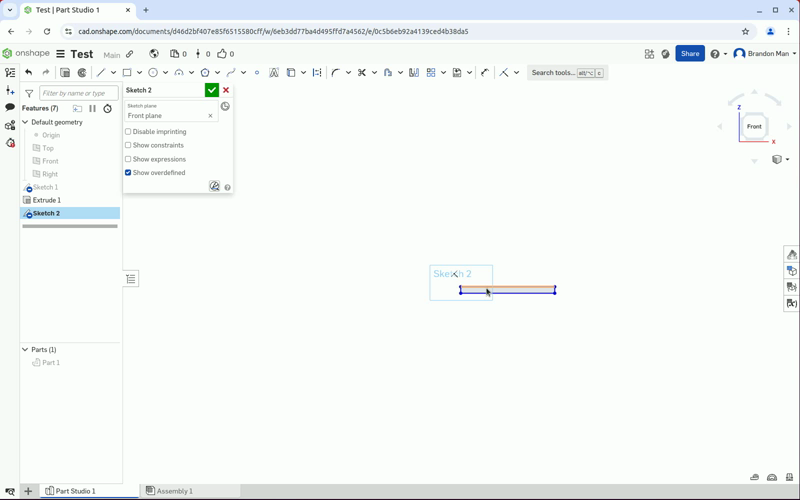
scroll(6)
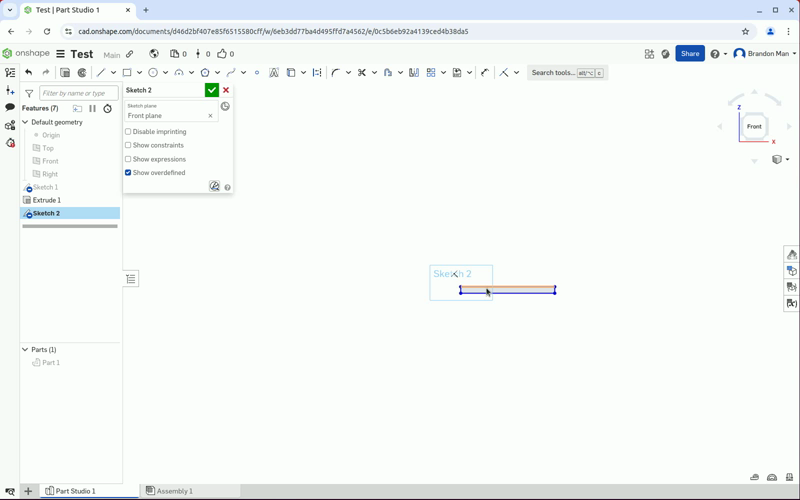
scroll(6)
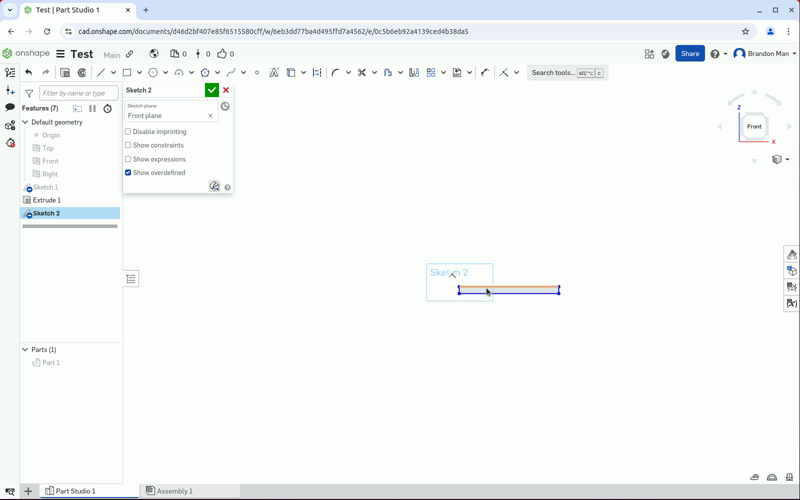
scroll(6)
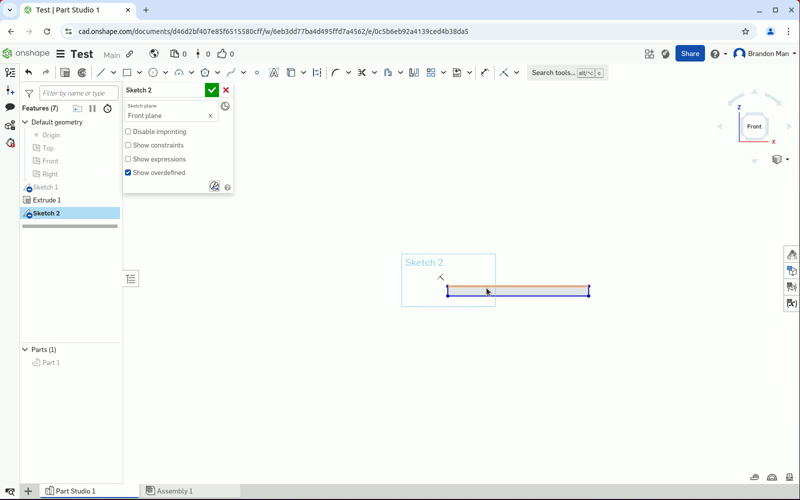
scroll(6)
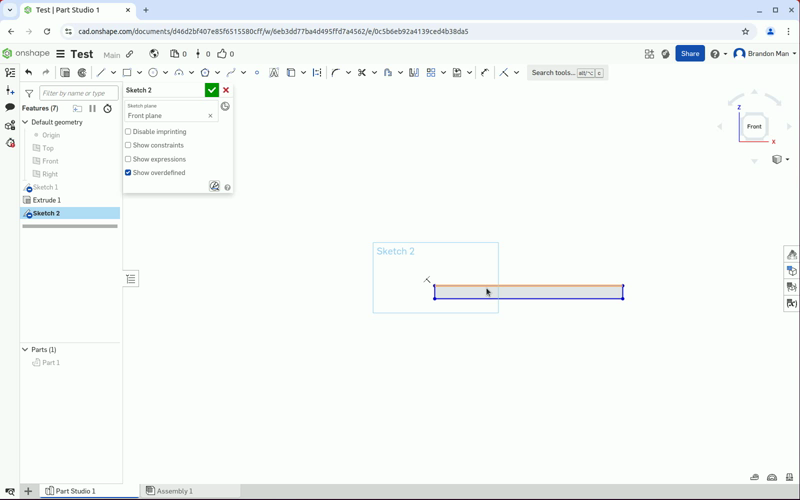
scroll(6)
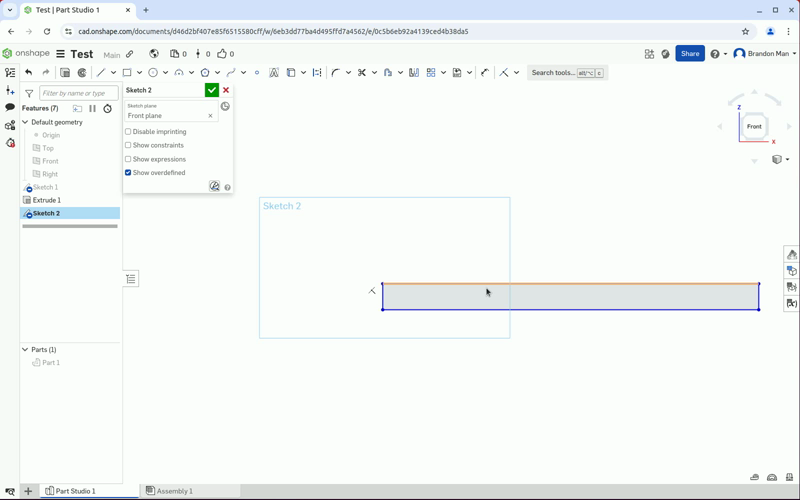
scroll(6)
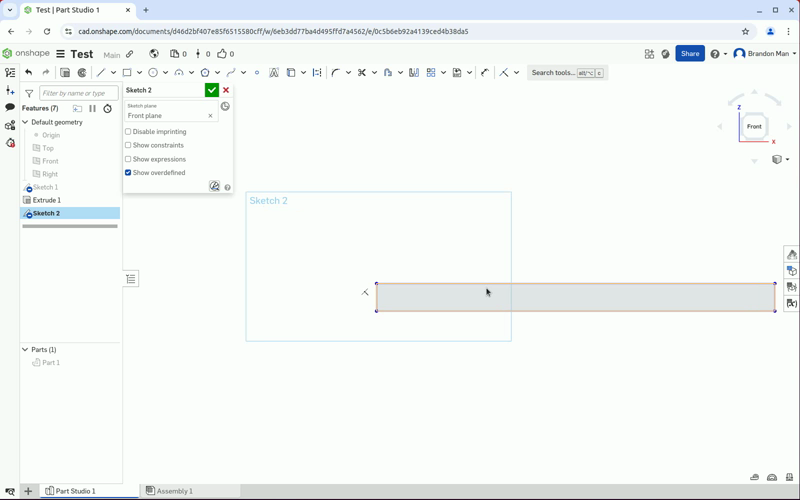
scroll(6)
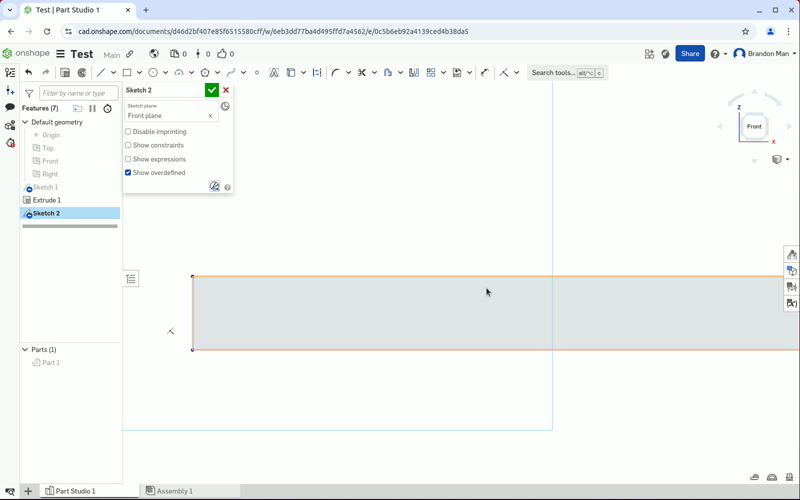
click(486, 287)
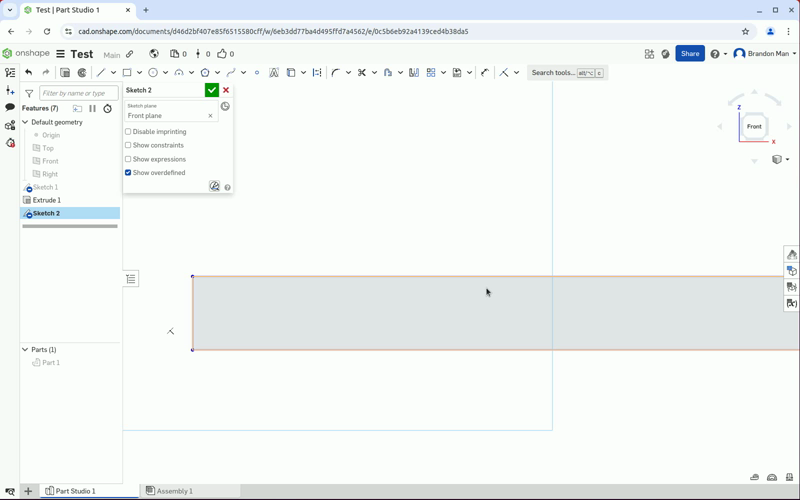
scroll(-6)
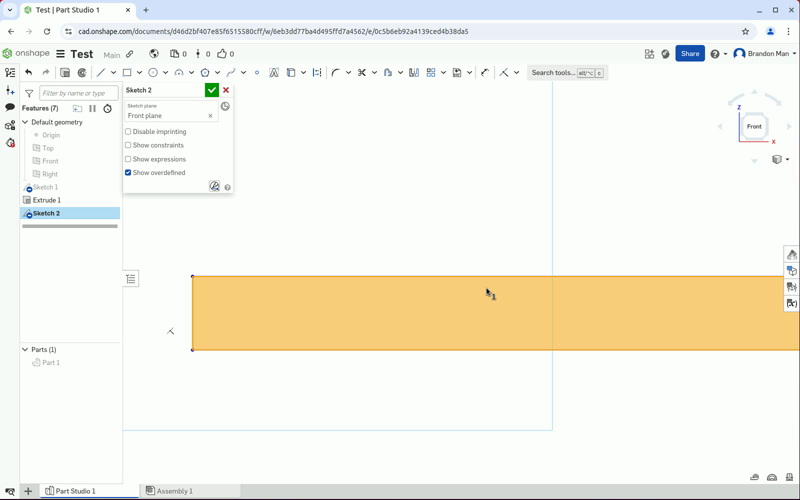
scroll(-6)
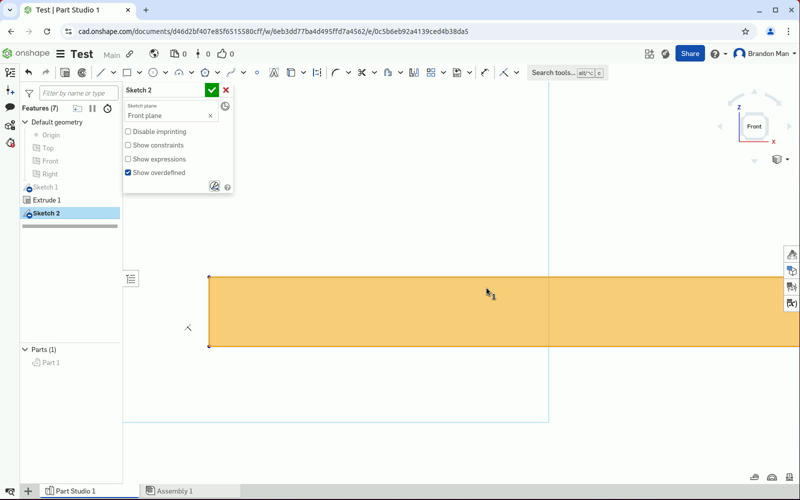
scroll(-6)
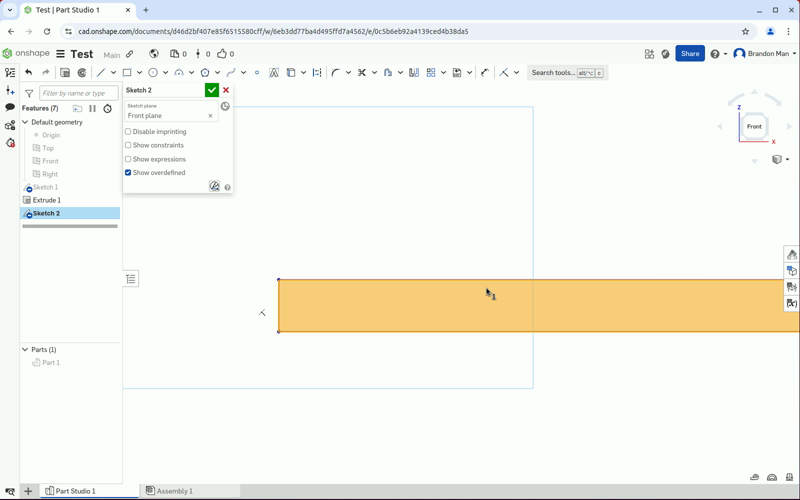
scroll(-6)
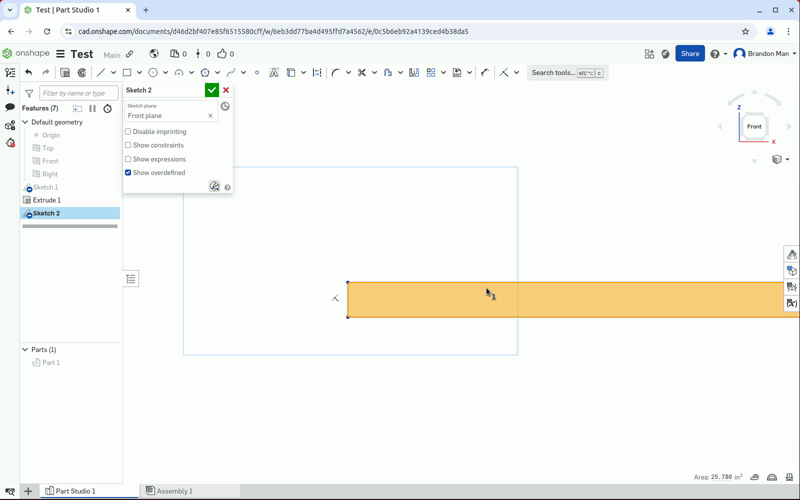
scroll(-6)
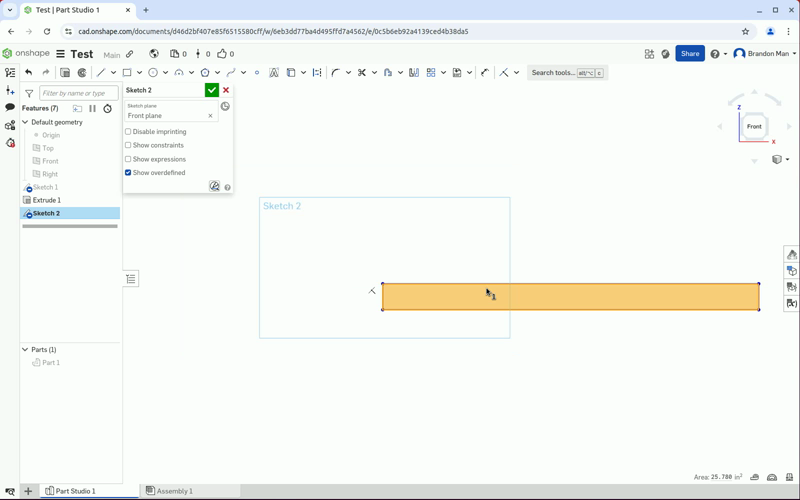
scroll(-6)
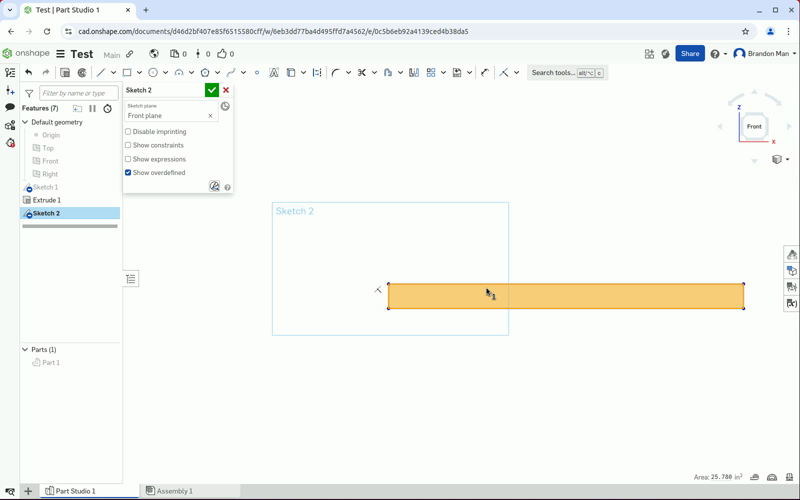
scroll(-6)
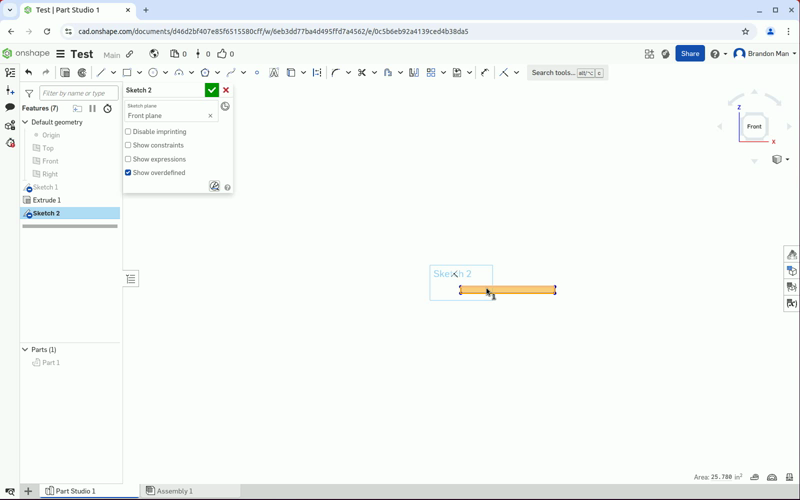
mouse_move(73, 352)
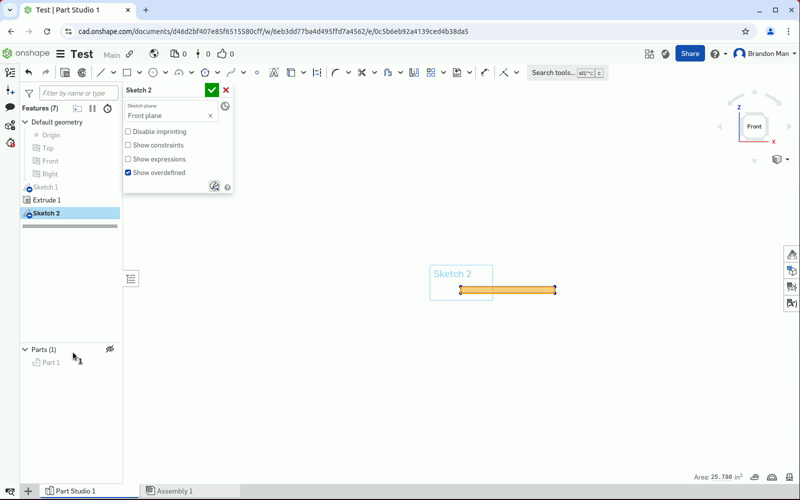
key(shift+y)
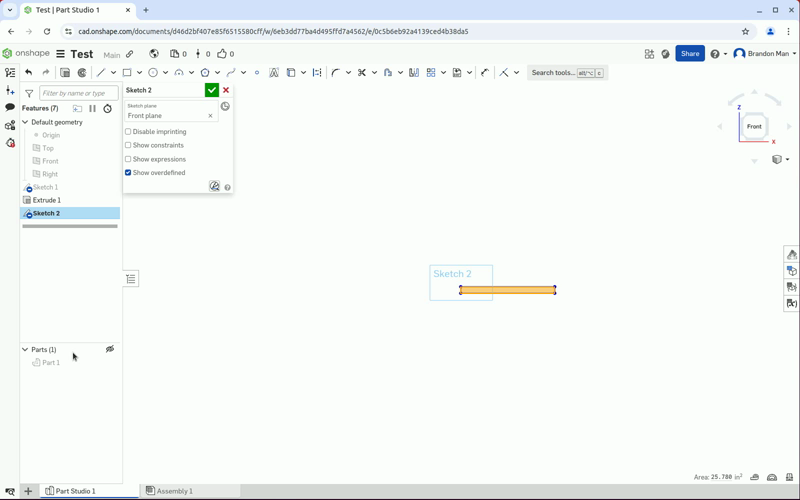
key(shift+e)
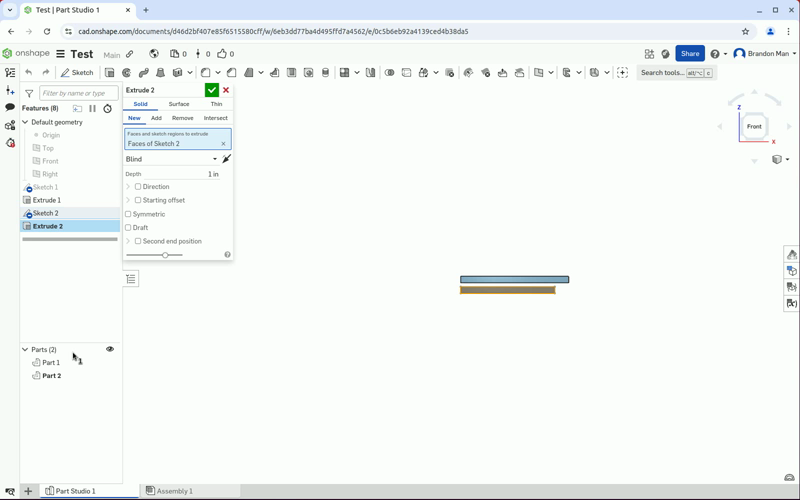
mouse_move(143, 106)
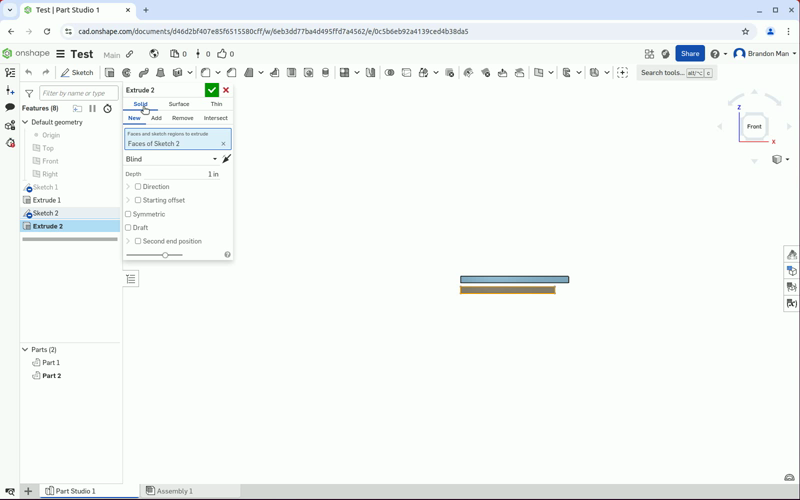
click(143, 106)
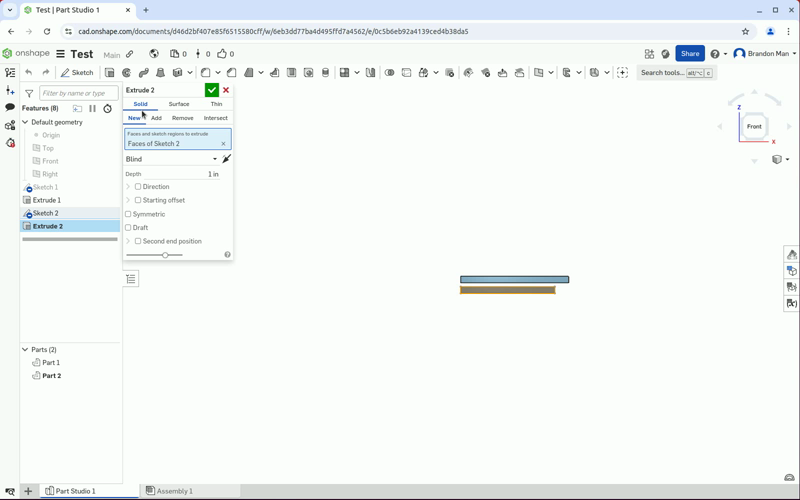
mouse_move(137, 120)
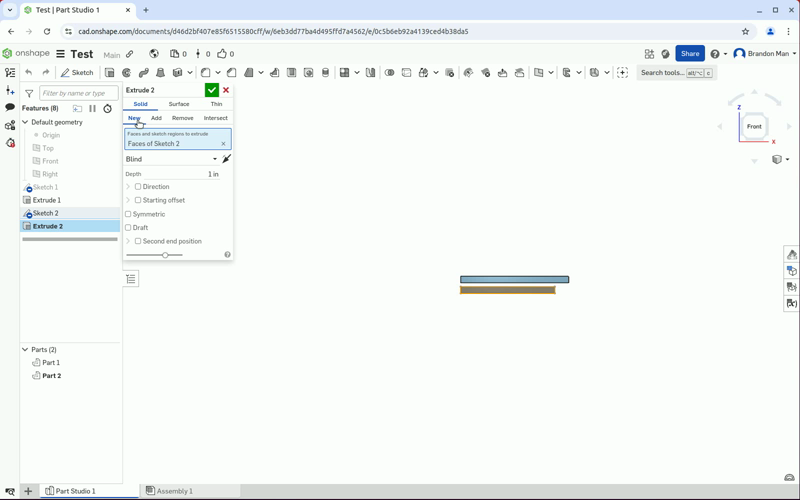
click(137, 120)
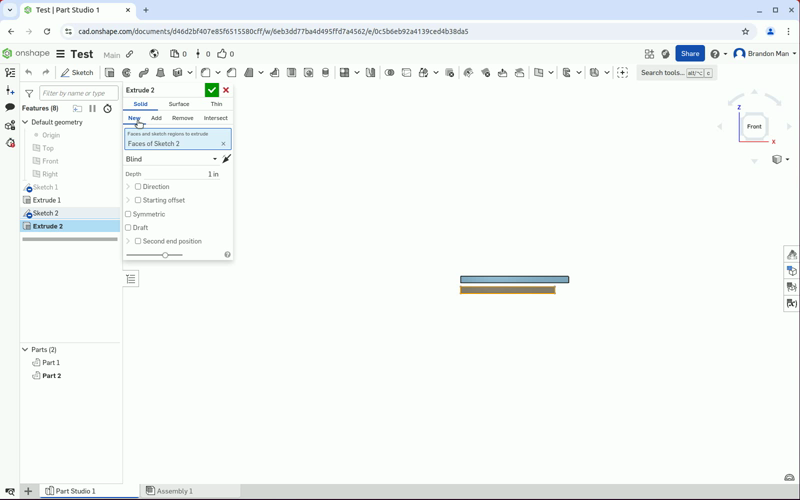
key(tab, 4)
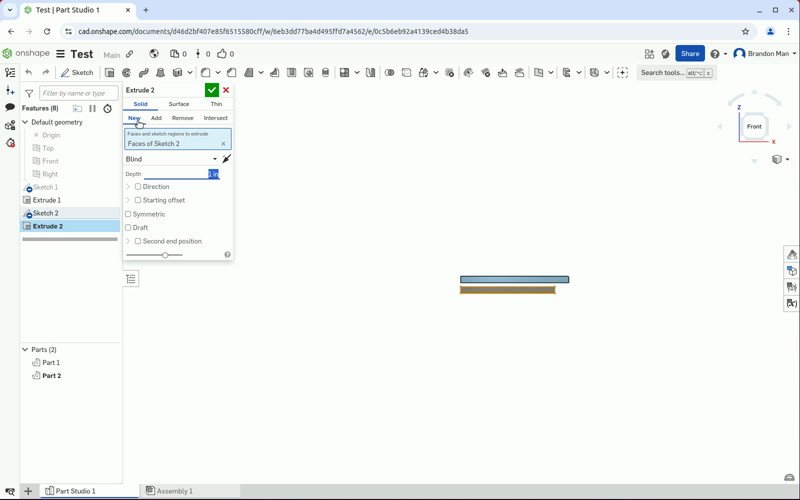
text(0.481)
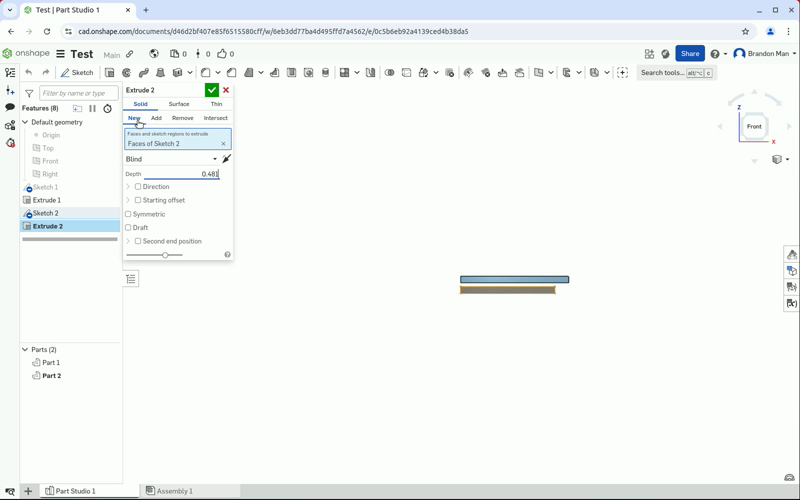
key(enter)
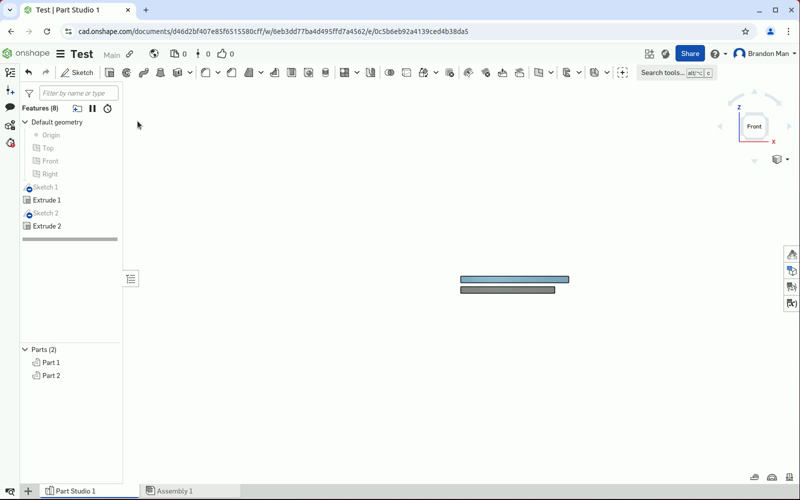
key(shift+h)
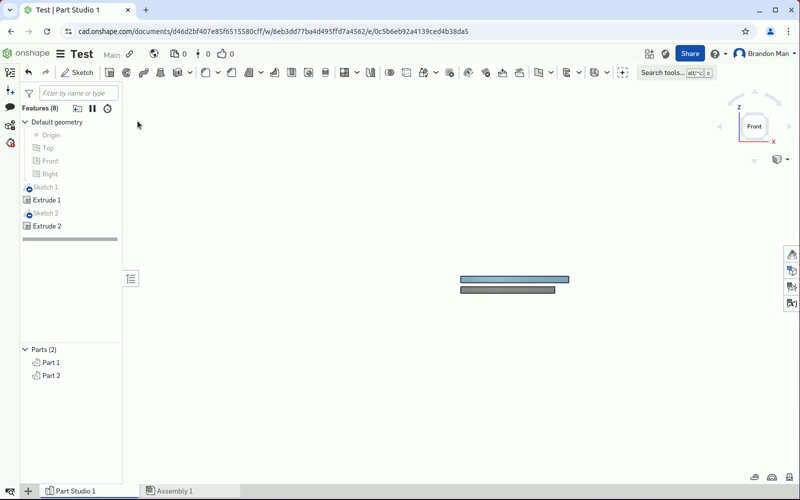
key(shift+h)
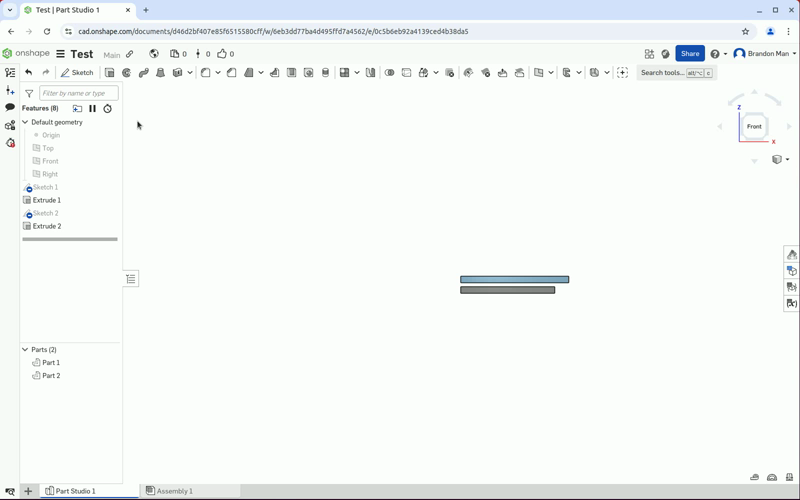
mouse_move(73, 189)
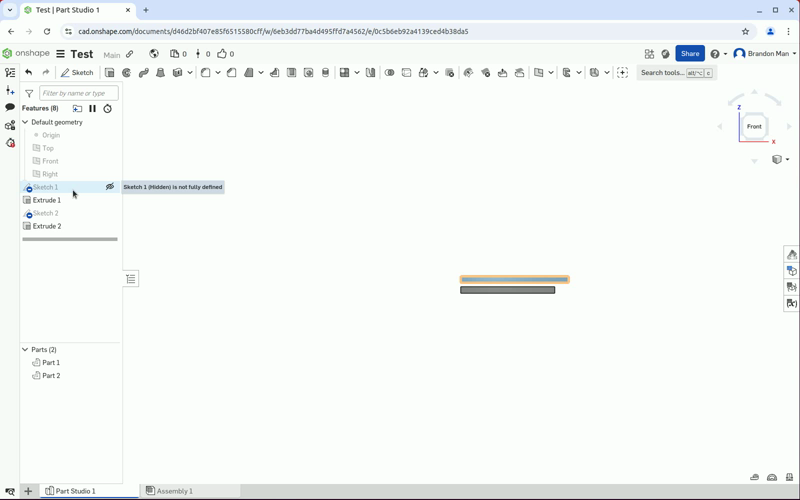
click(73, 189)
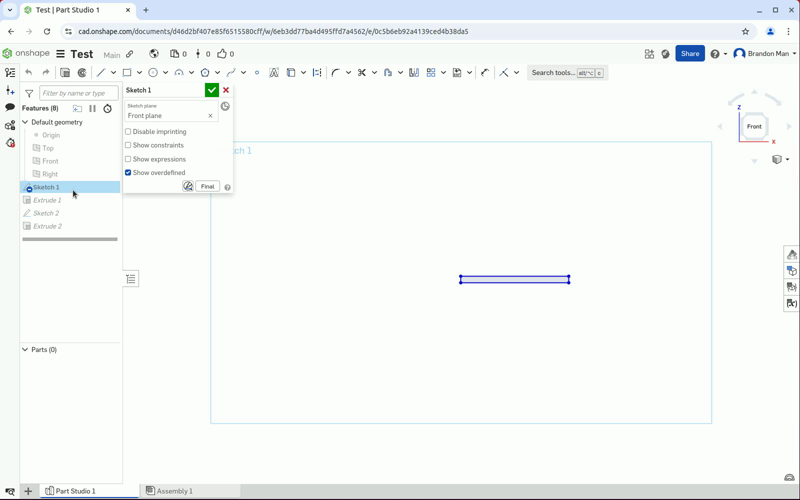
mouse_move(229, 92)
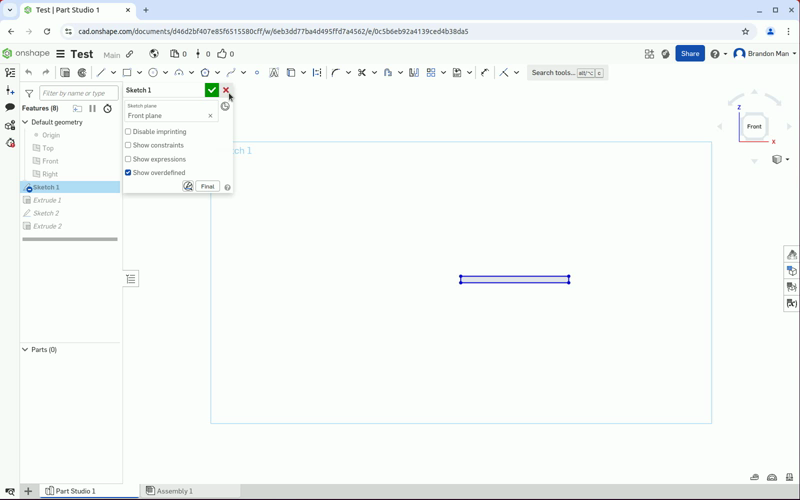
click(229, 92)
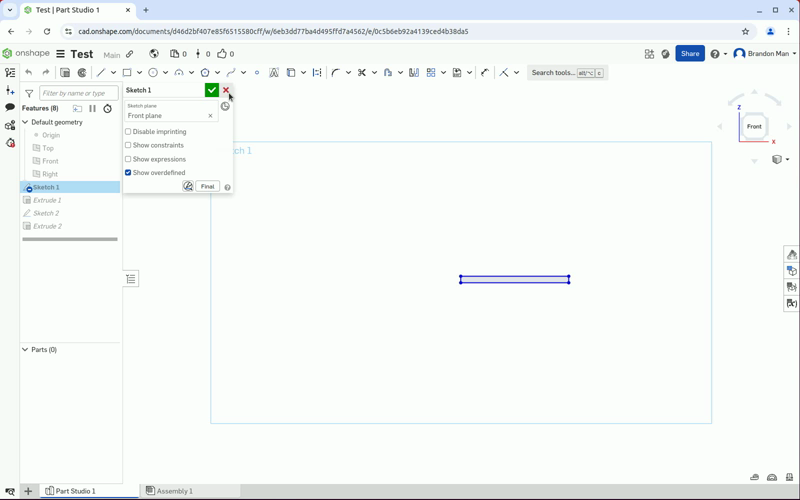
key(shift+s)
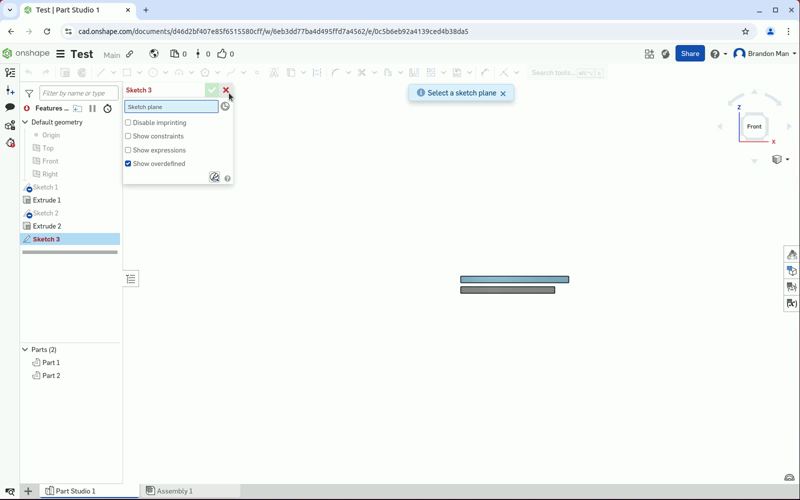
mouse_move(73, 163)
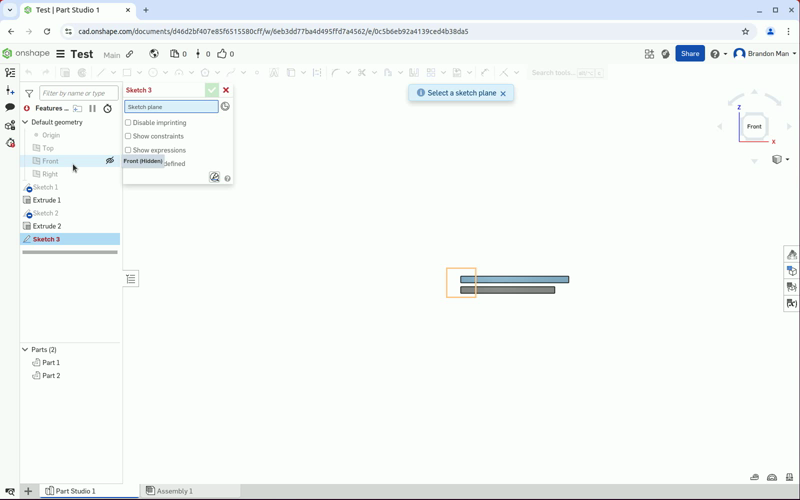
click(73, 163)
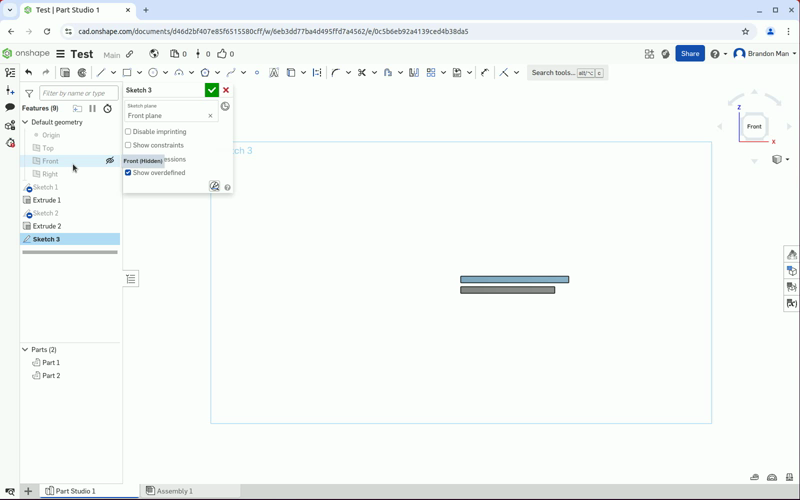
mouse_move(73, 352)
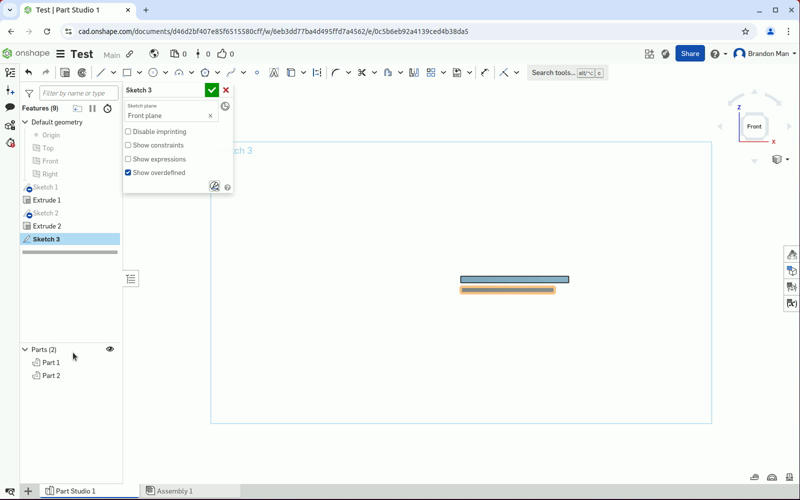
key(y)
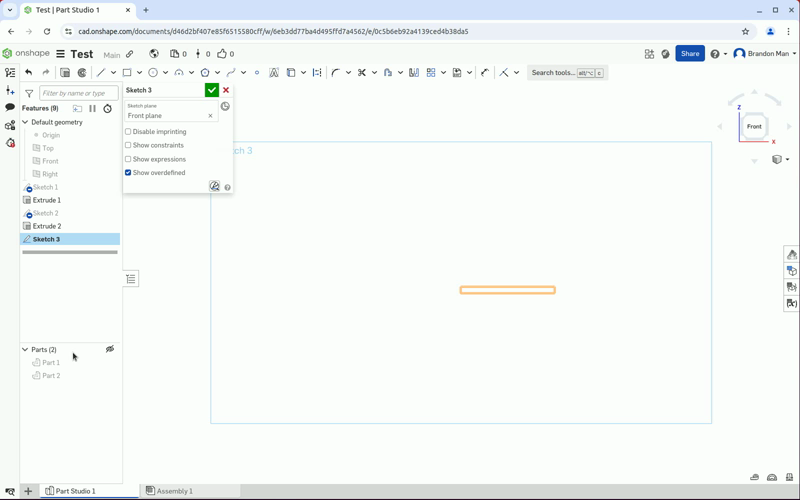
key(l)
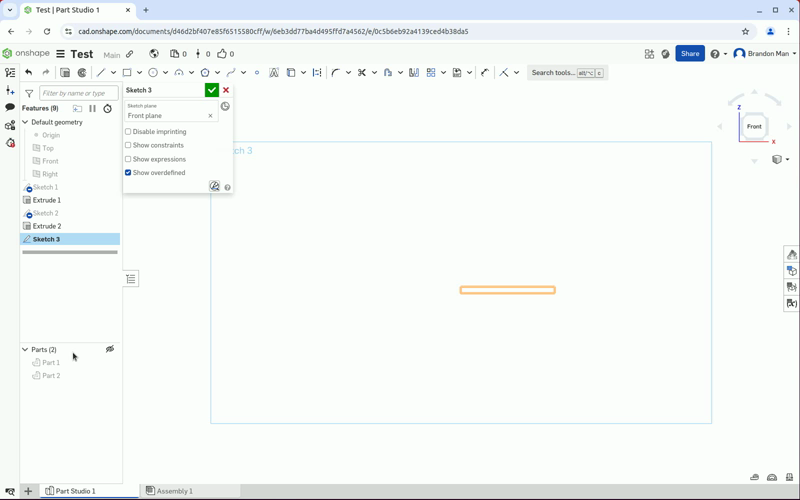
key_down(shift)
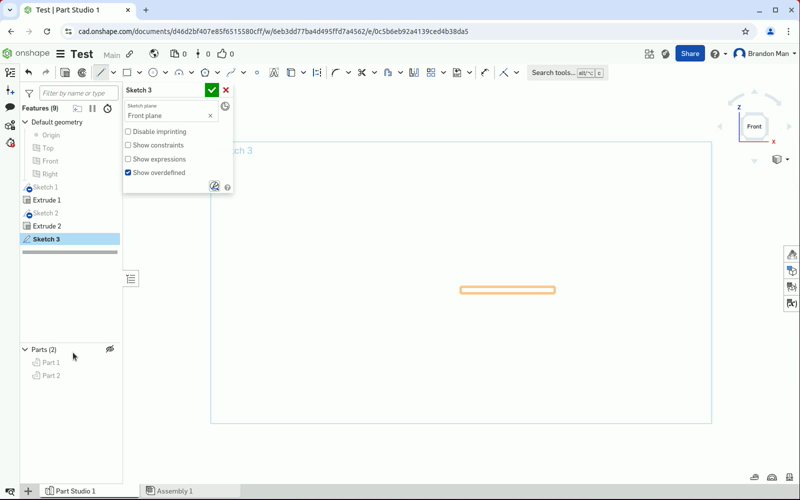
mouse_move(460, 304)
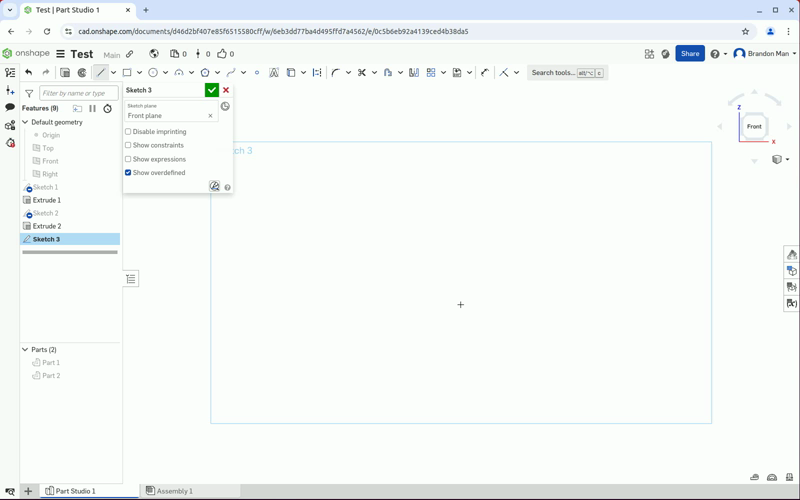
click(460, 304)
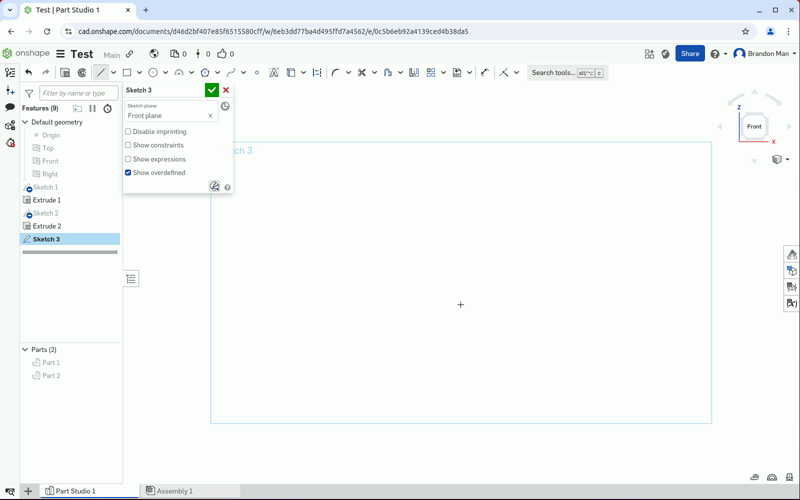
key_up(shift)
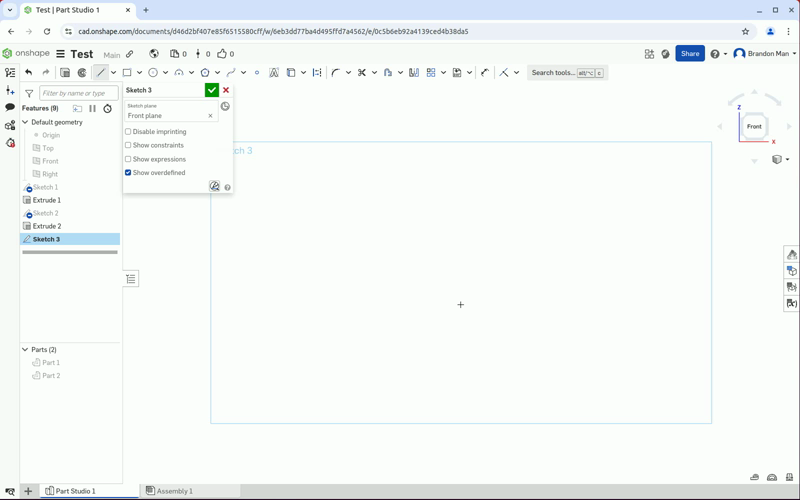
key_down(shift)
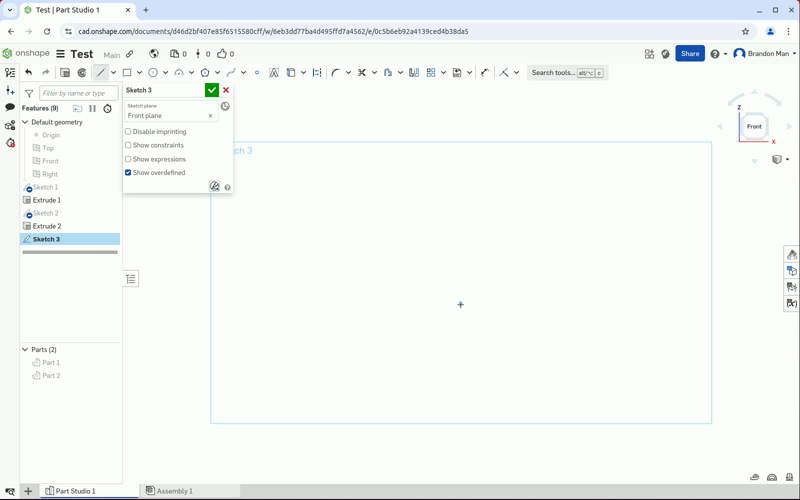
mouse_move(573, 304)
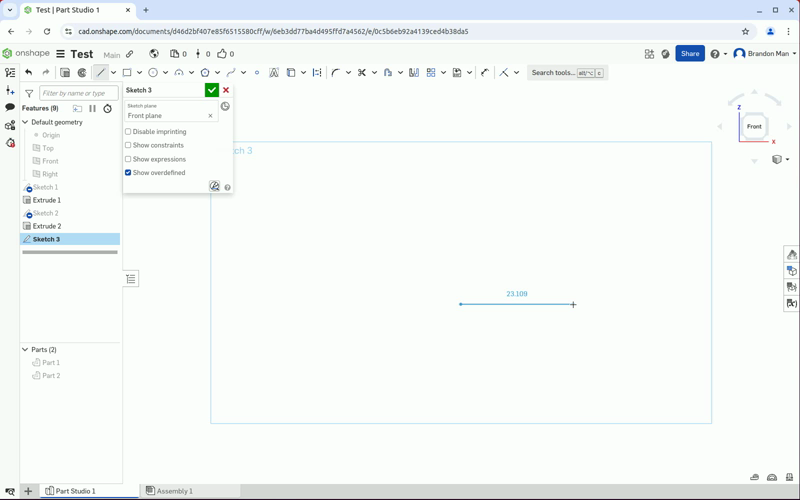
click(573, 304)
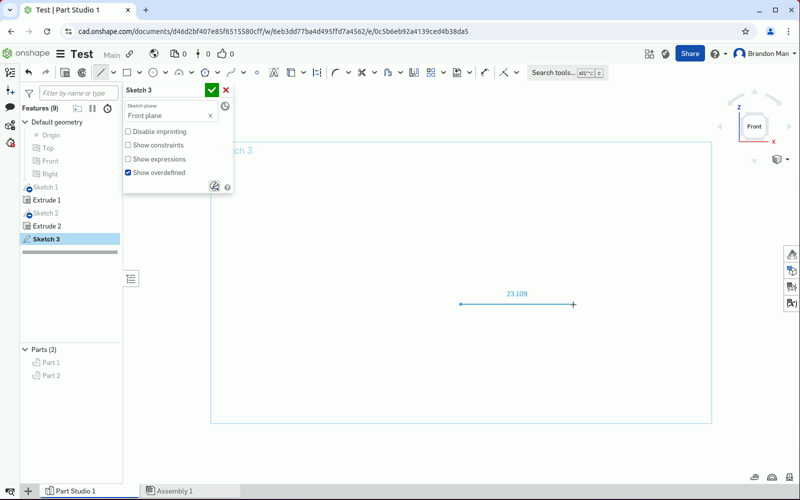
key_up(shift)
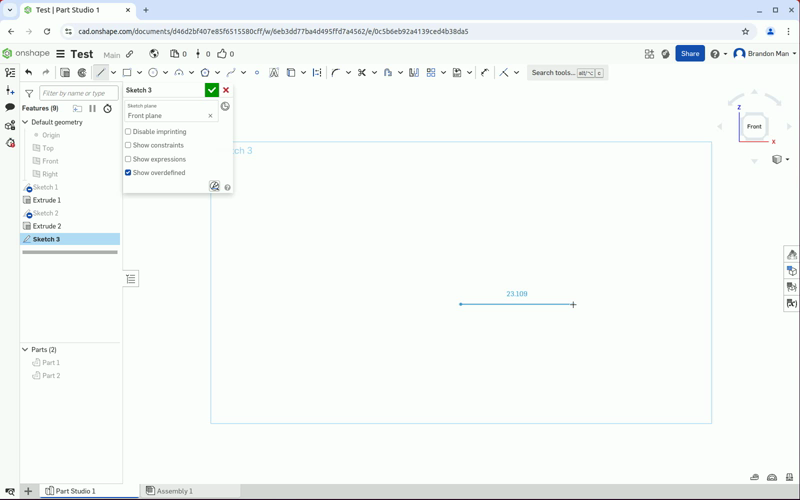
key_down(shift)
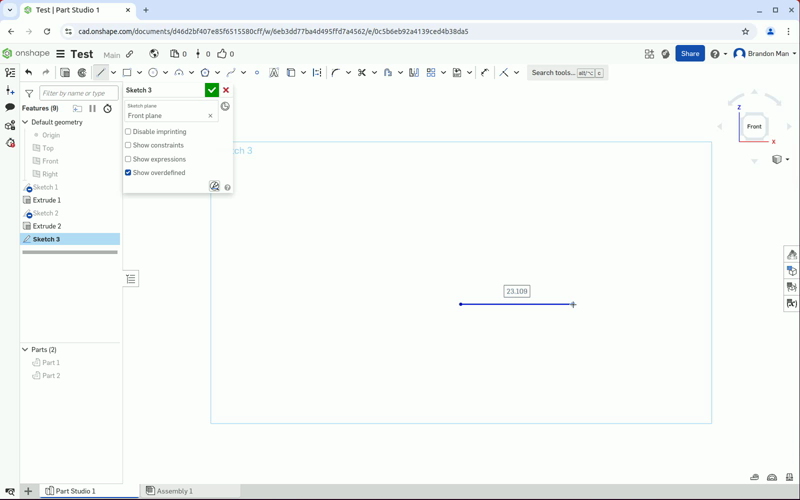
mouse_move(589, 304)
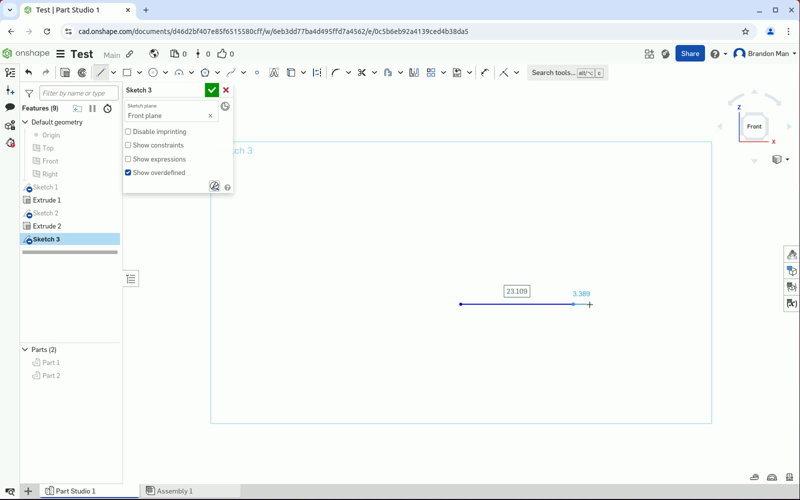
mouse_move(573, 298)
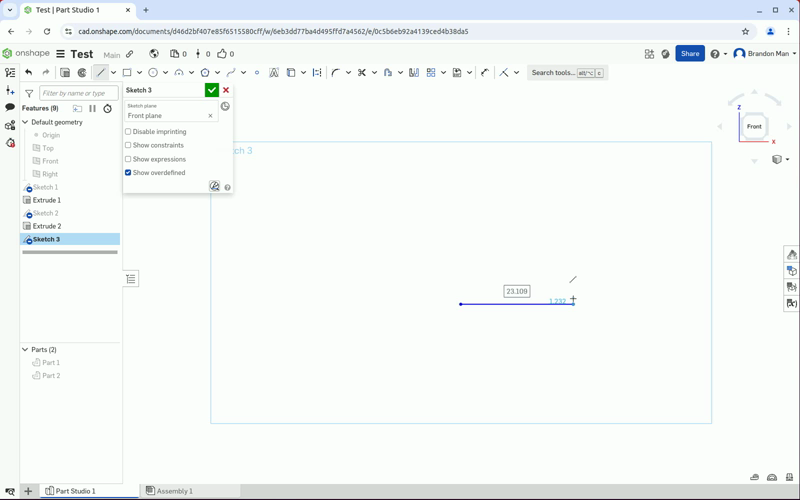
scroll(6)
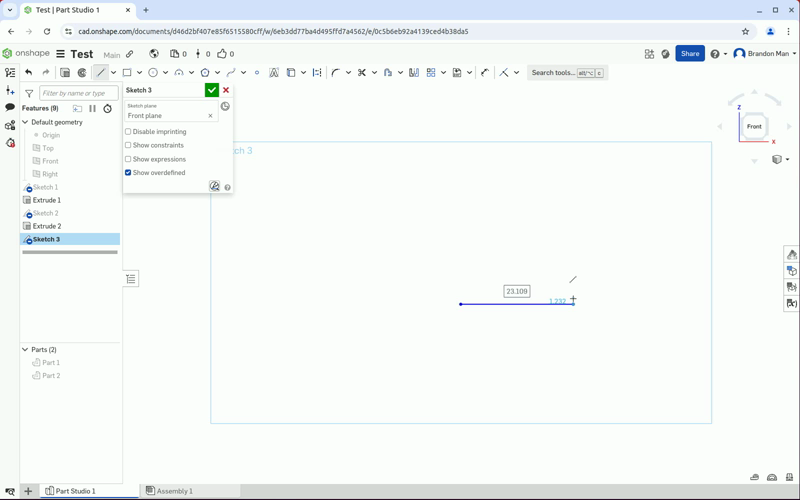
scroll(6)
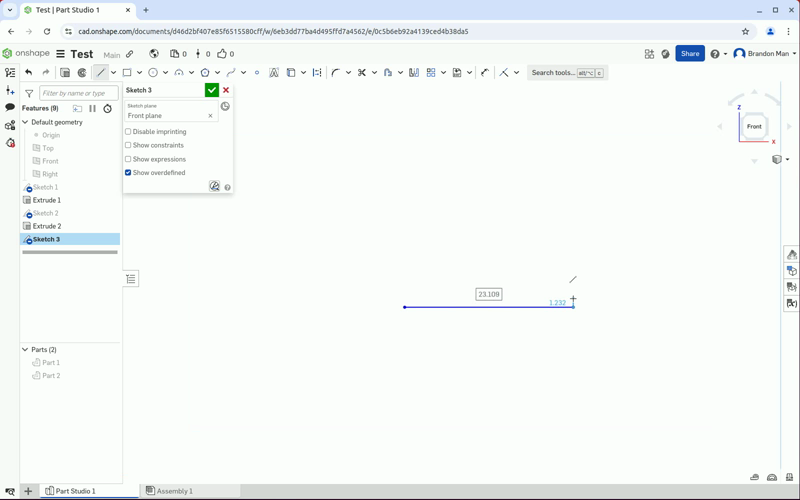
scroll(6)
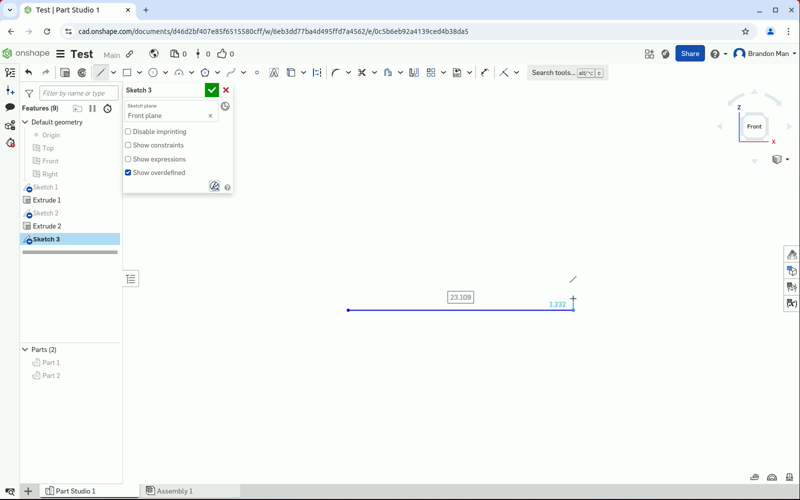
scroll(6)
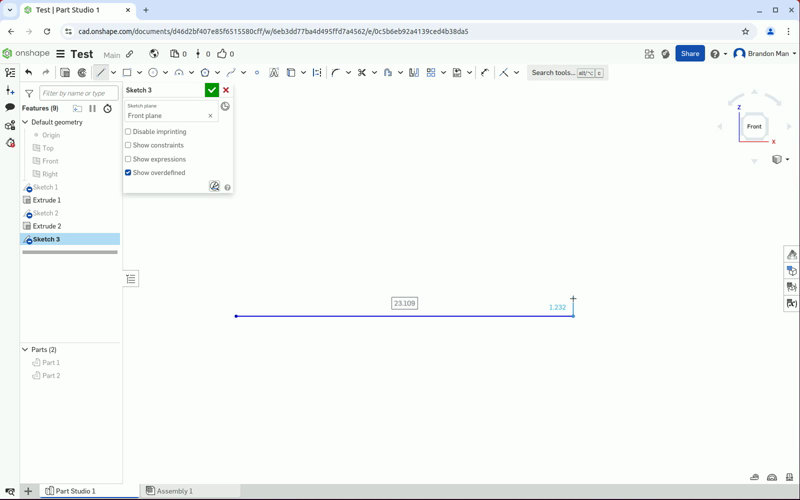
scroll(6)
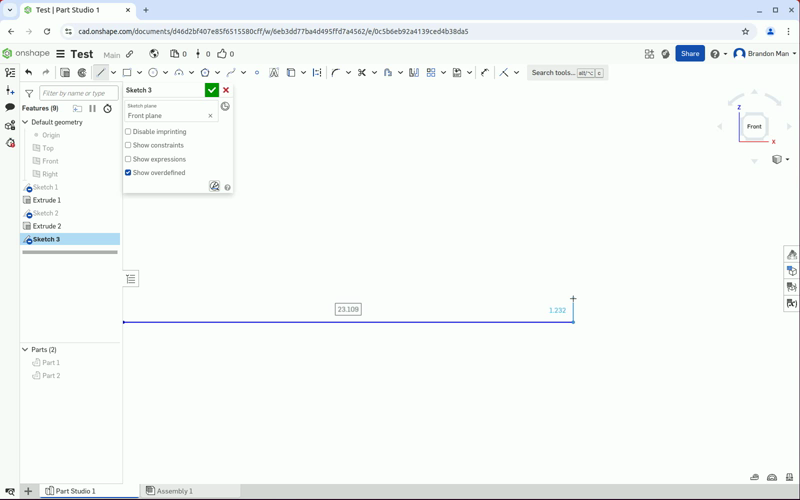
scroll(6)
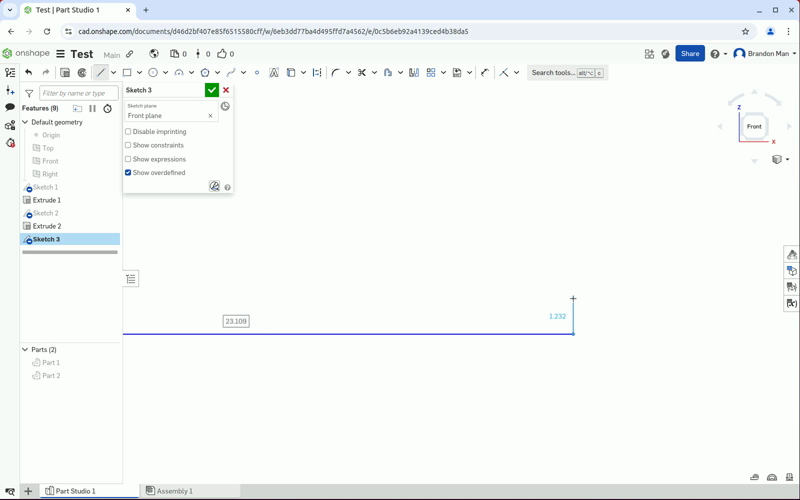
scroll(6)
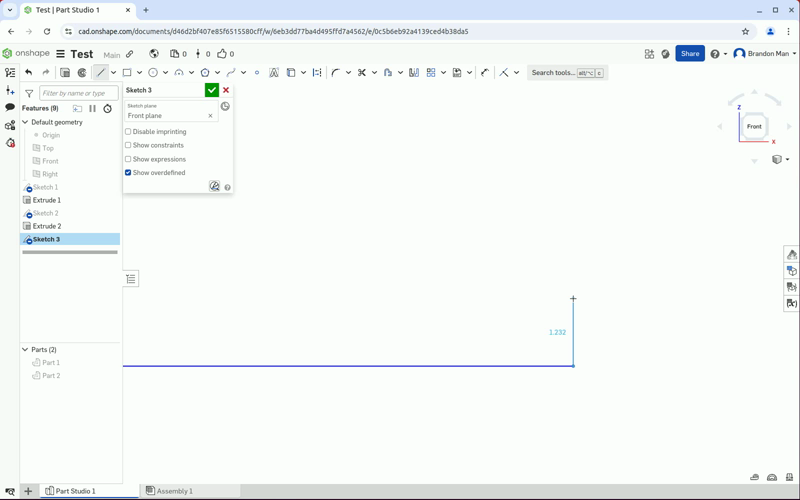
click(573, 298)
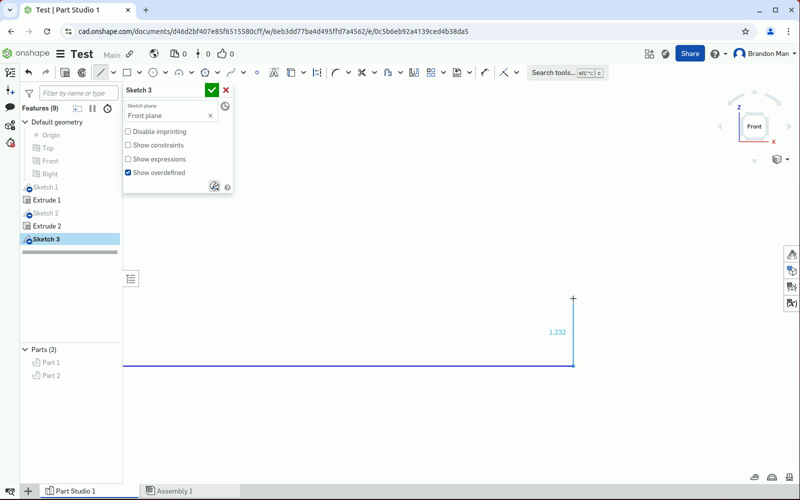
scroll(-6)
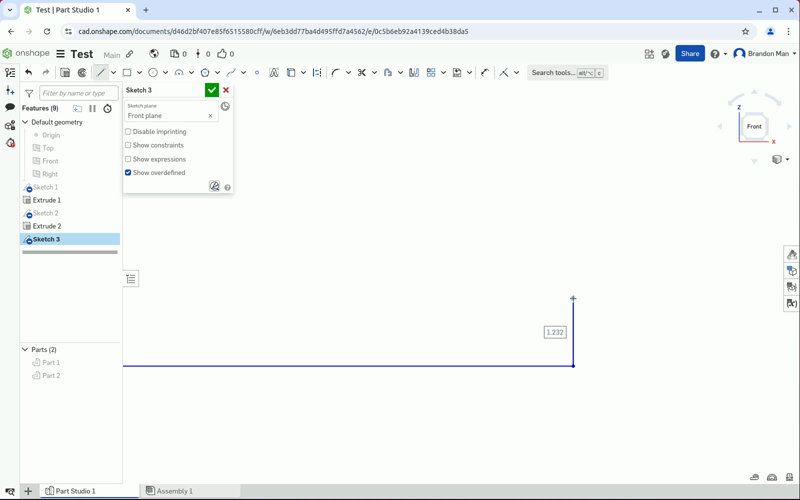
scroll(-6)
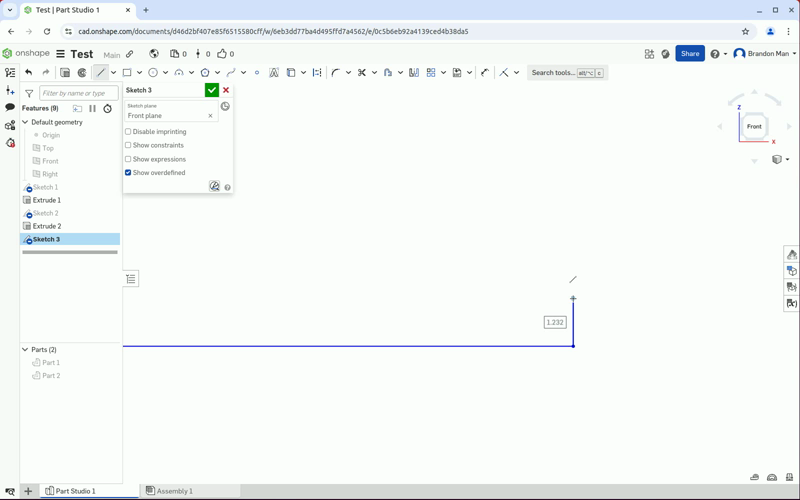
scroll(-6)
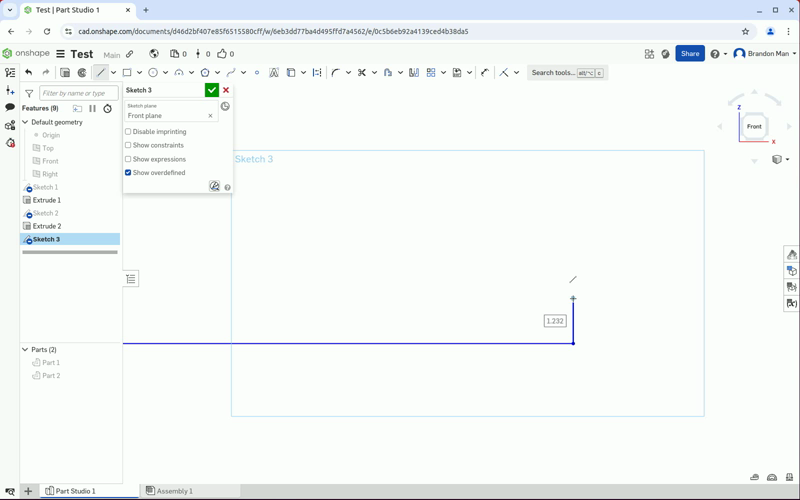
scroll(-6)
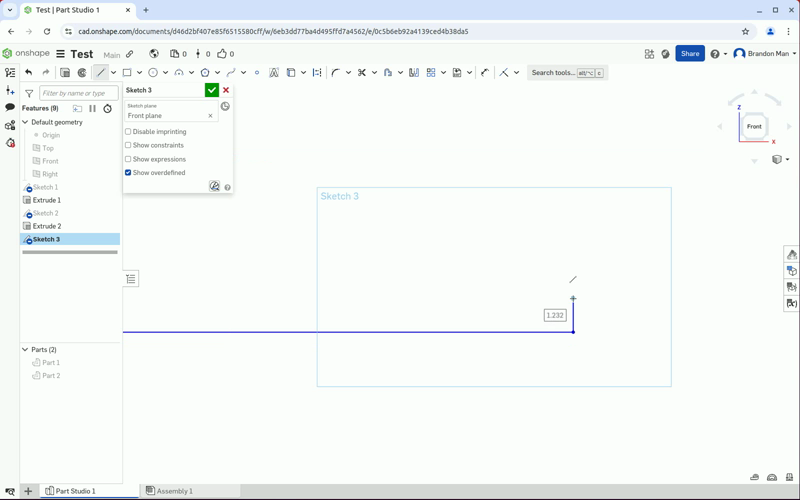
scroll(-6)
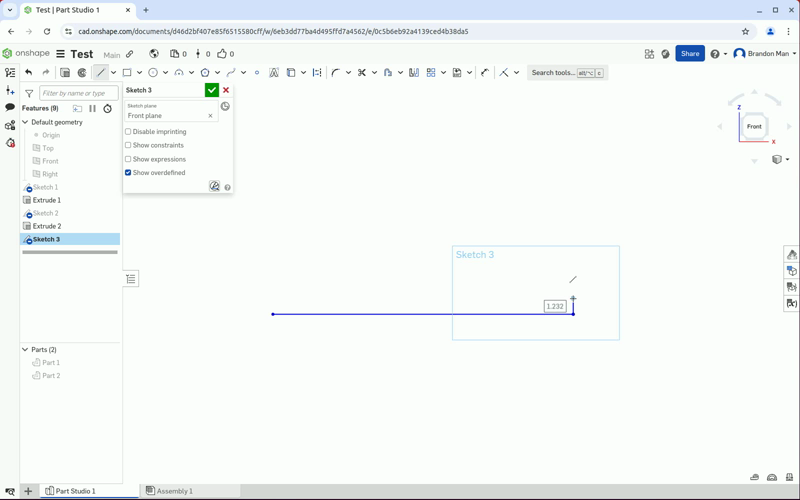
scroll(-6)
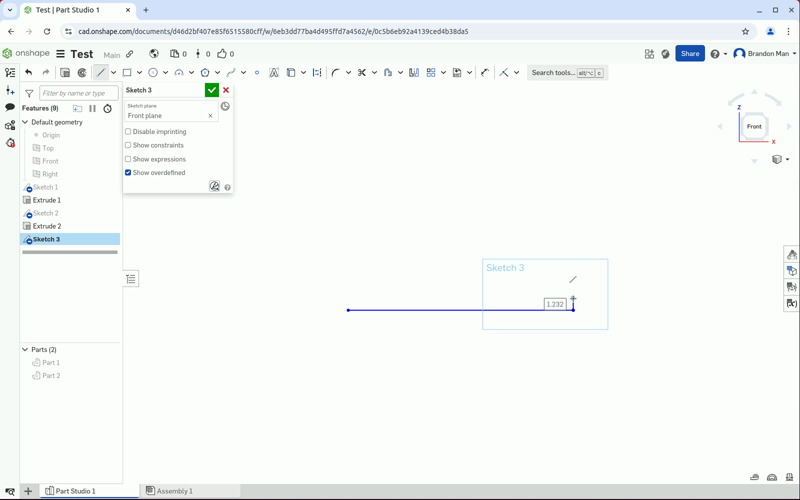
scroll(-6)
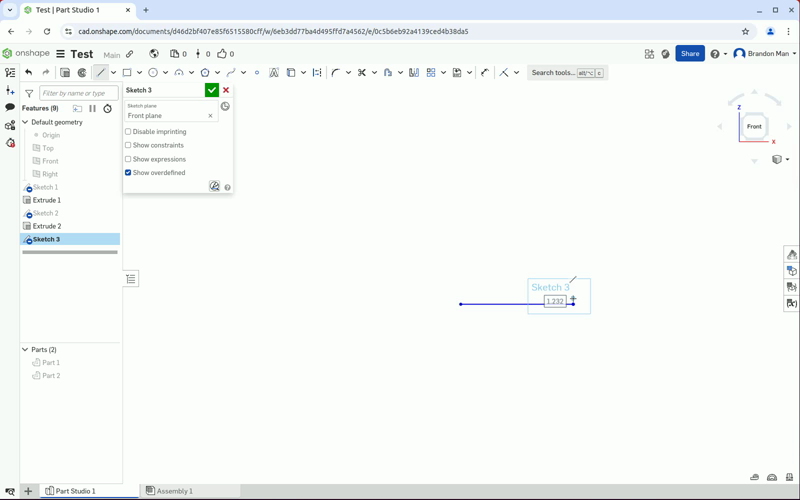
key_up(shift)
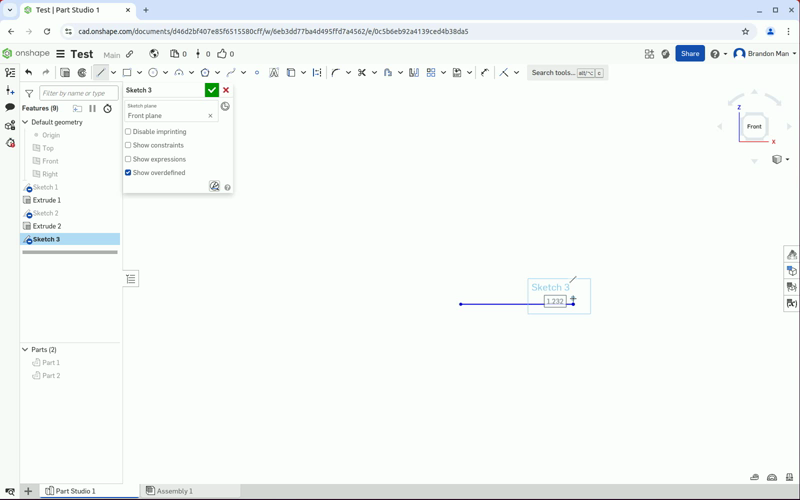
key_down(shift)
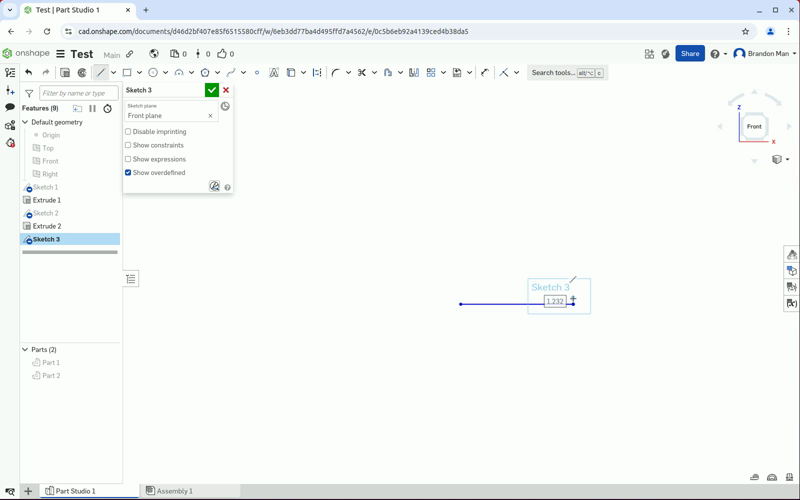
mouse_move(460, 298)
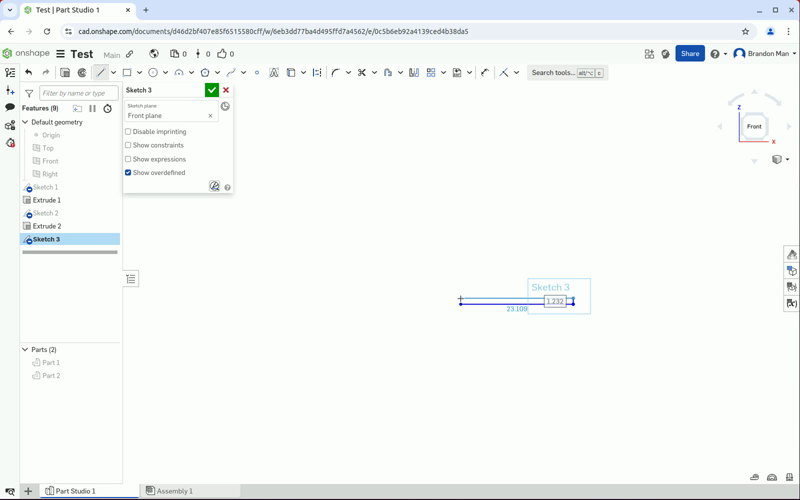
click(460, 298)
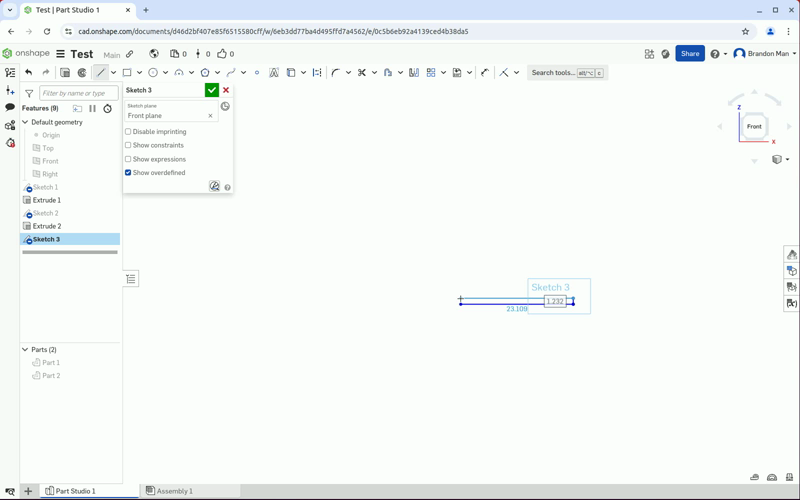
key_up(shift)
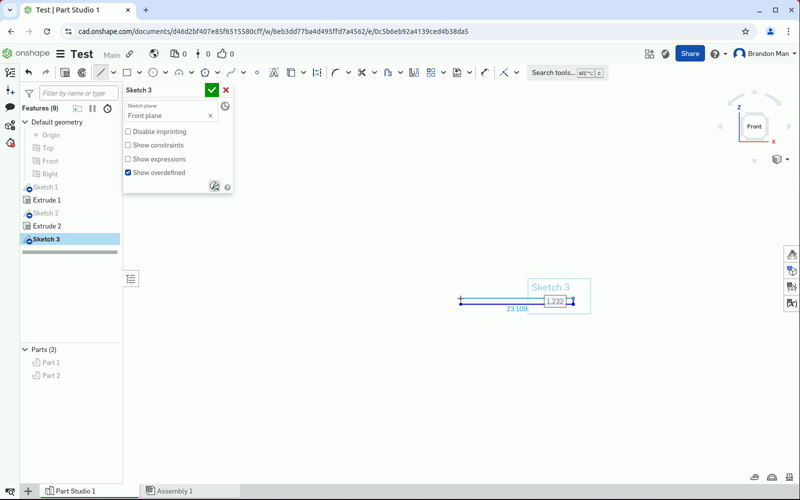
mouse_move(490, 298)
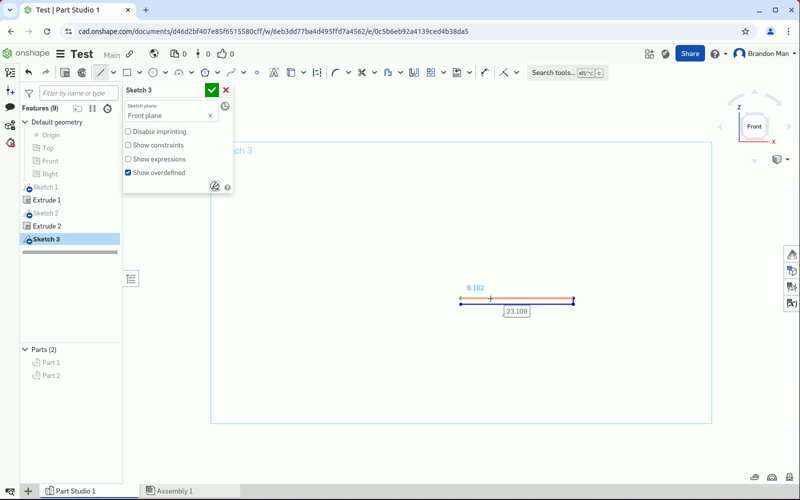
key_down(shift)
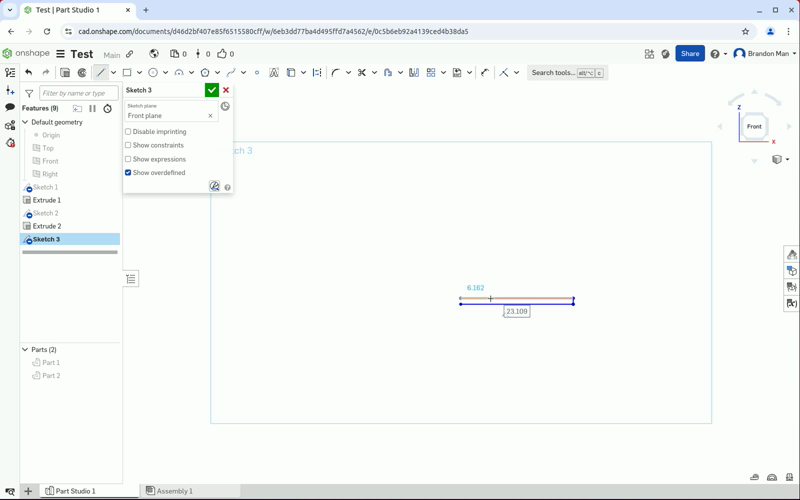
mouse_move(460, 304)
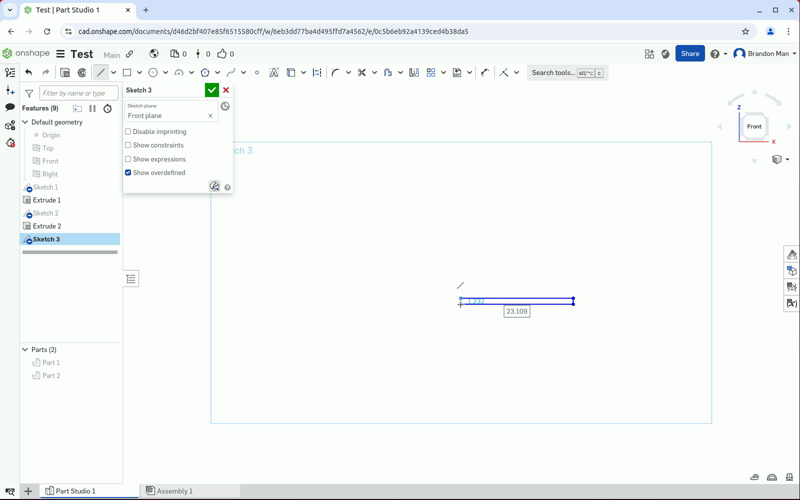
scroll(6)
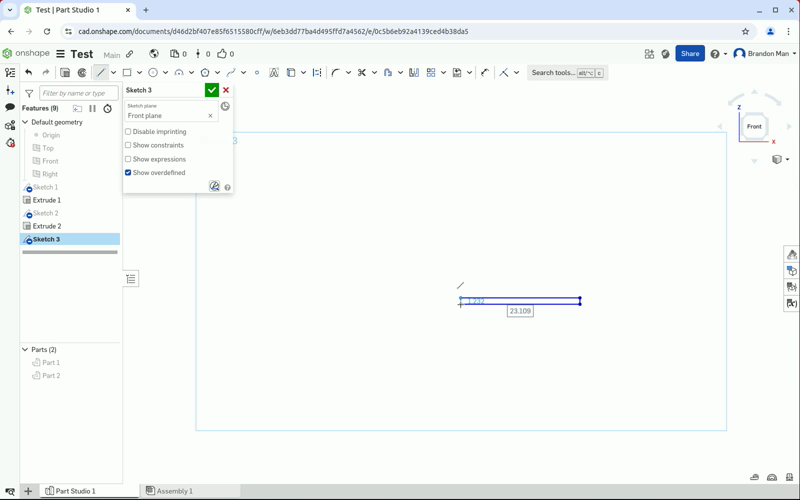
scroll(6)
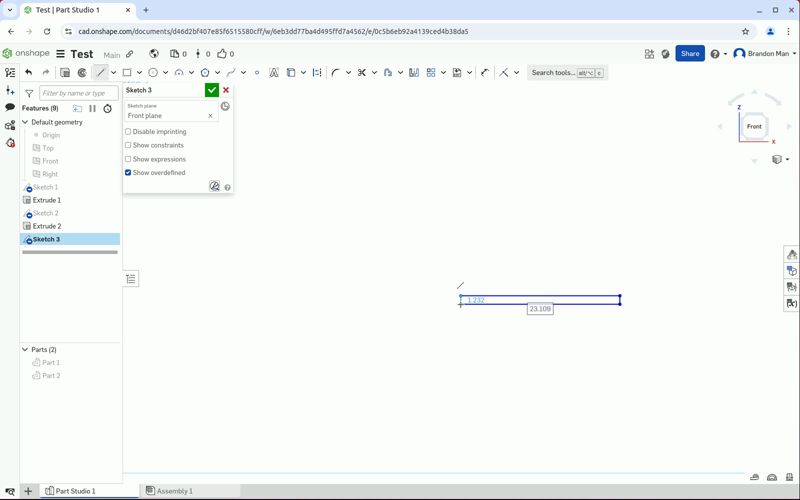
scroll(6)
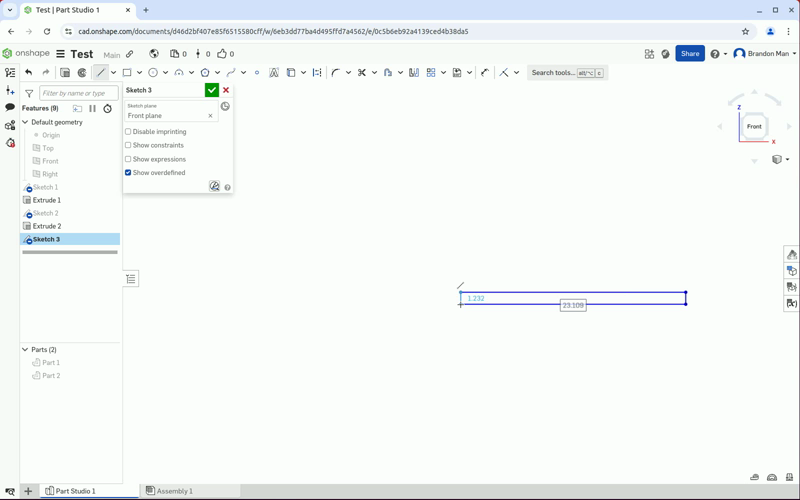
scroll(6)
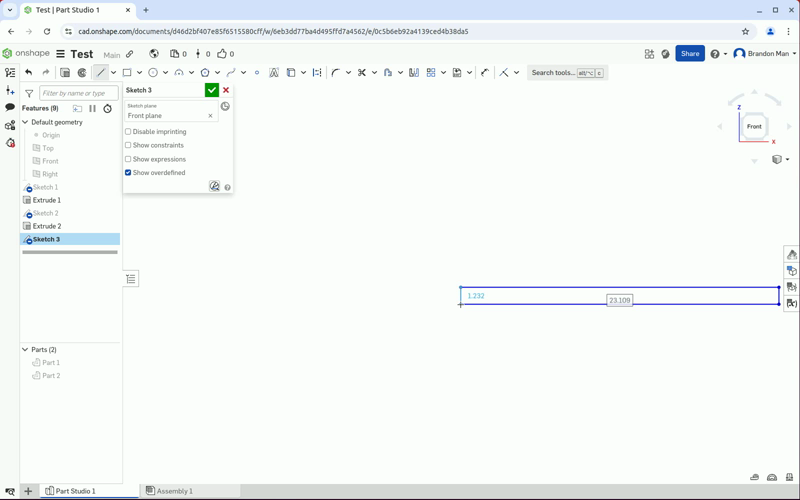
scroll(6)
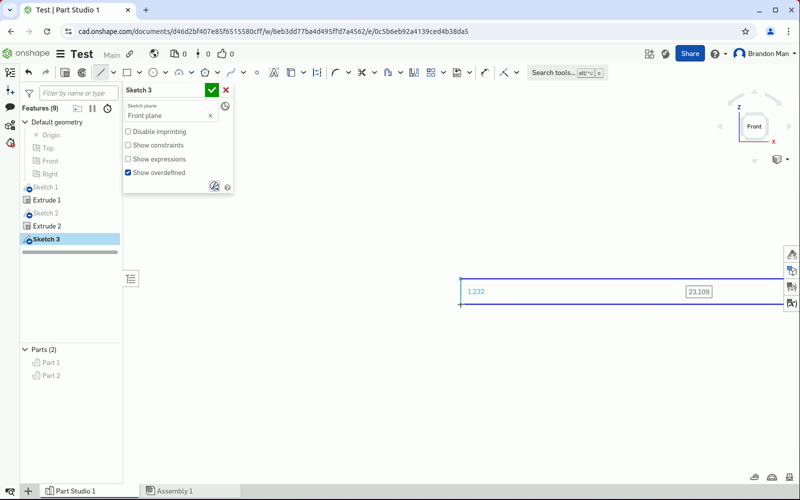
scroll(6)
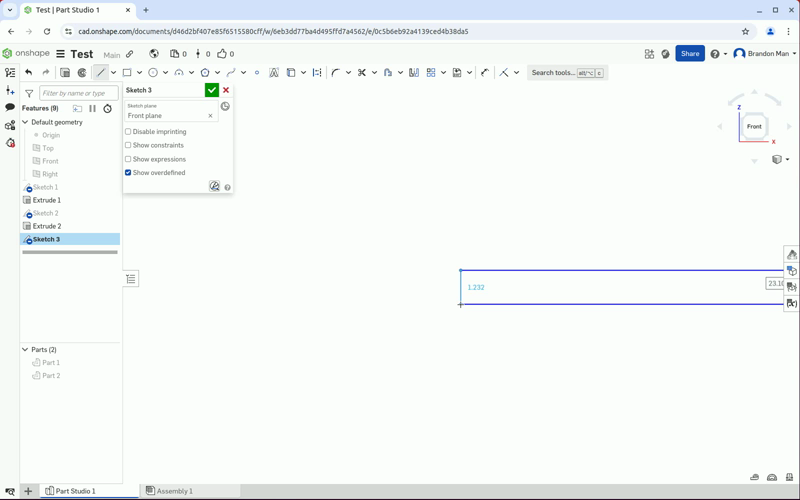
scroll(6)
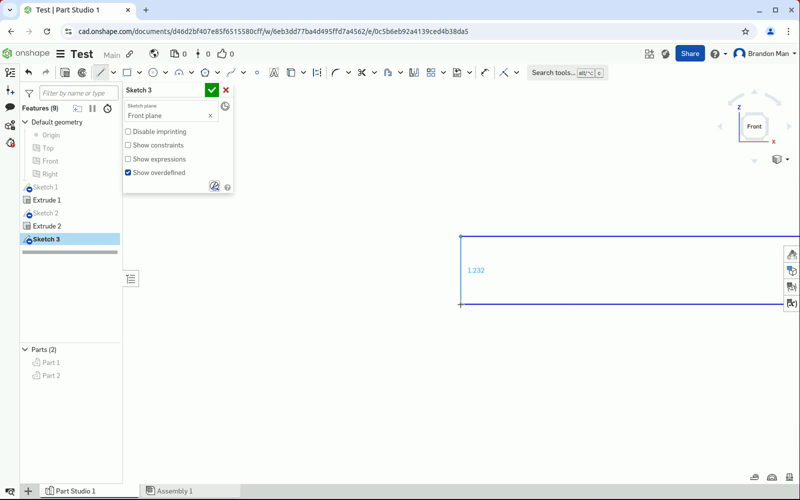
key_up(shift)
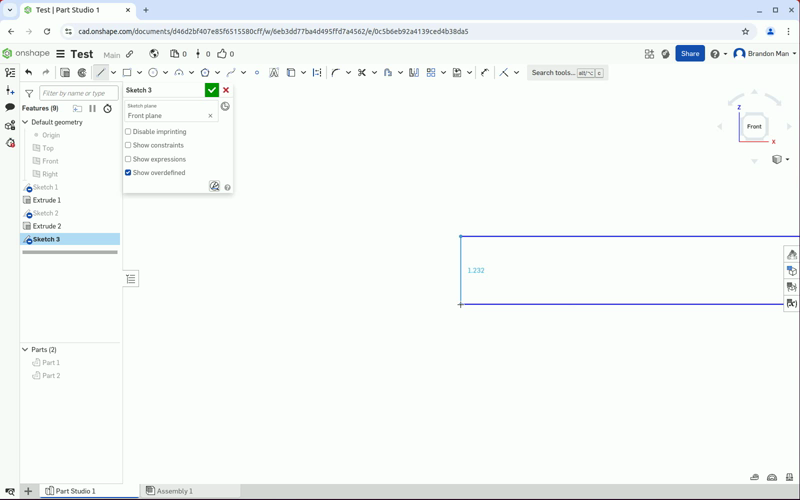
click(460, 304)
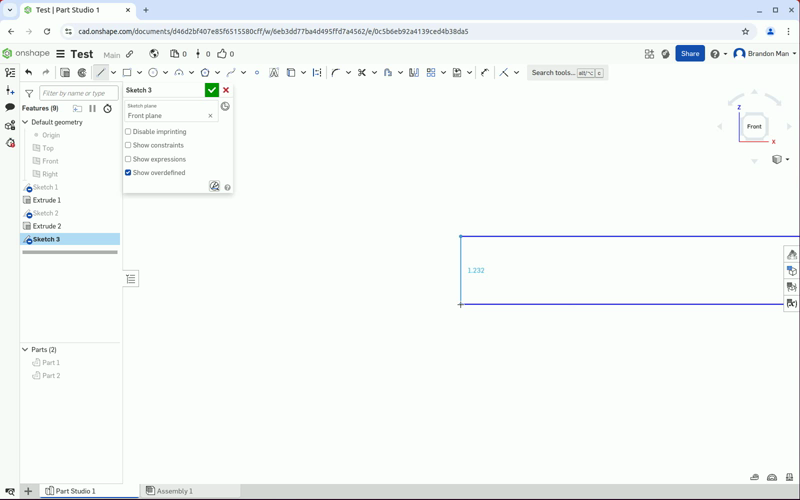
scroll(-6)
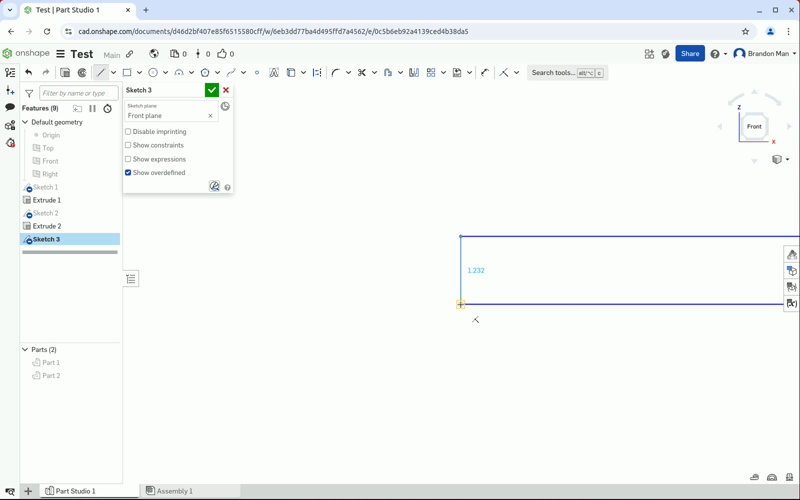
scroll(-6)
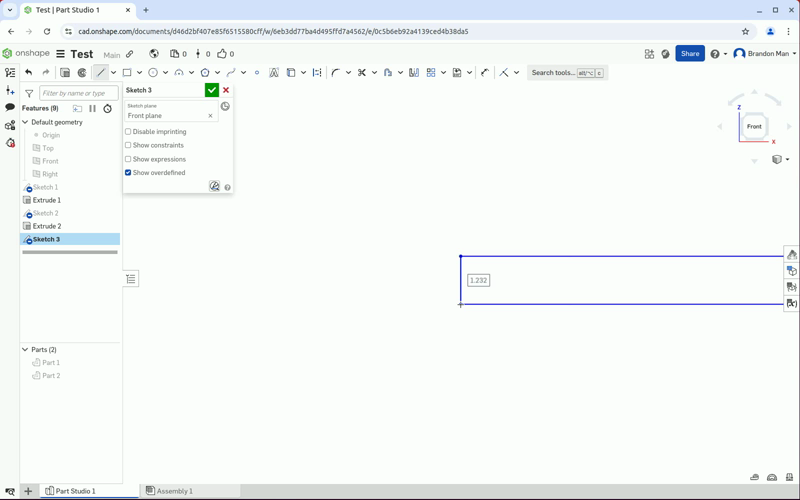
scroll(-6)
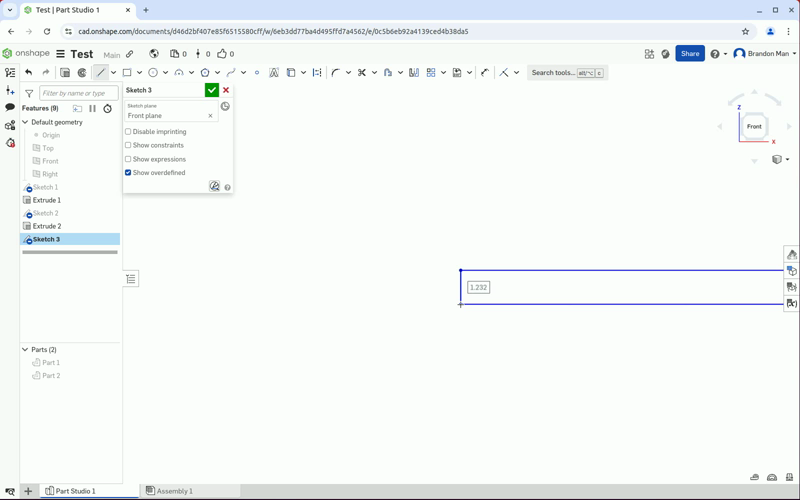
scroll(-6)
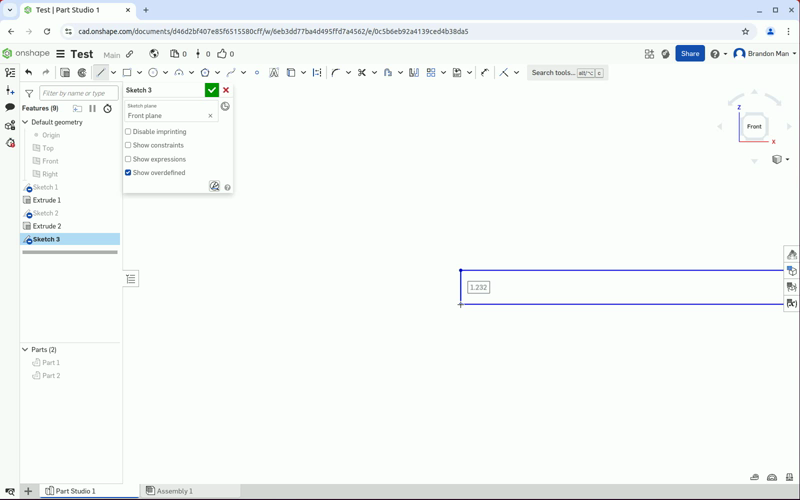
scroll(-6)
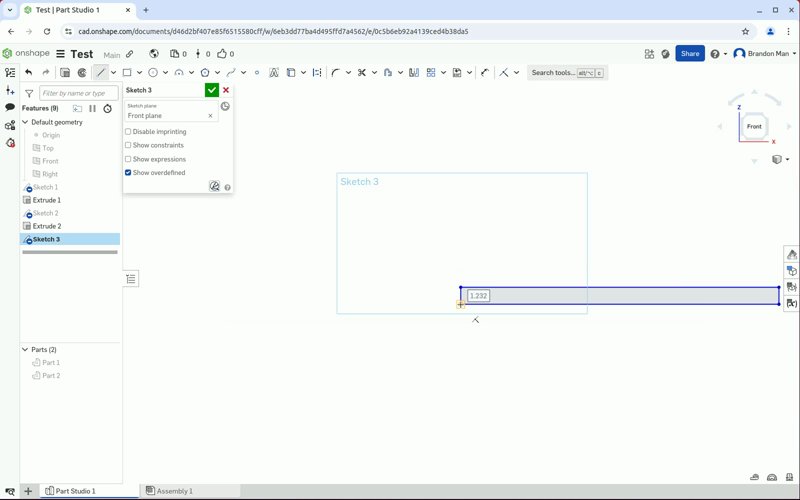
scroll(-6)
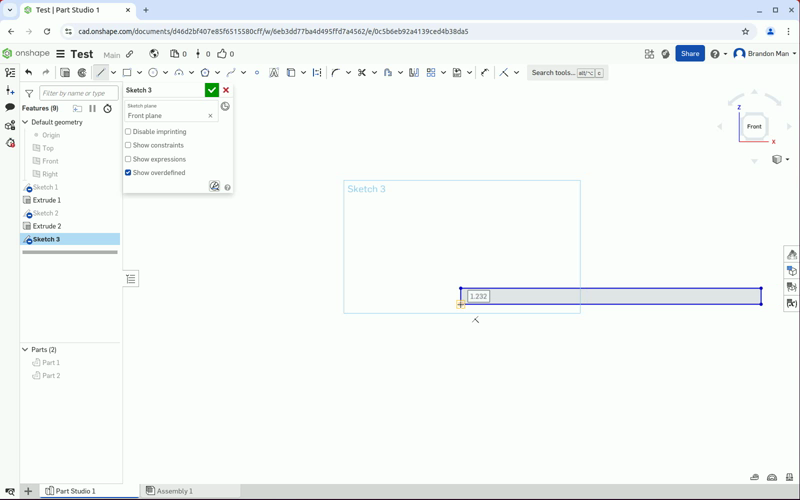
scroll(-6)
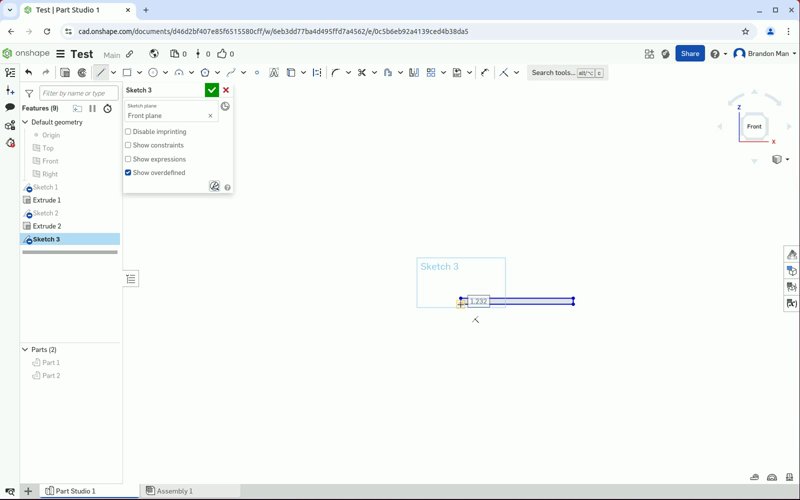
key(esc)
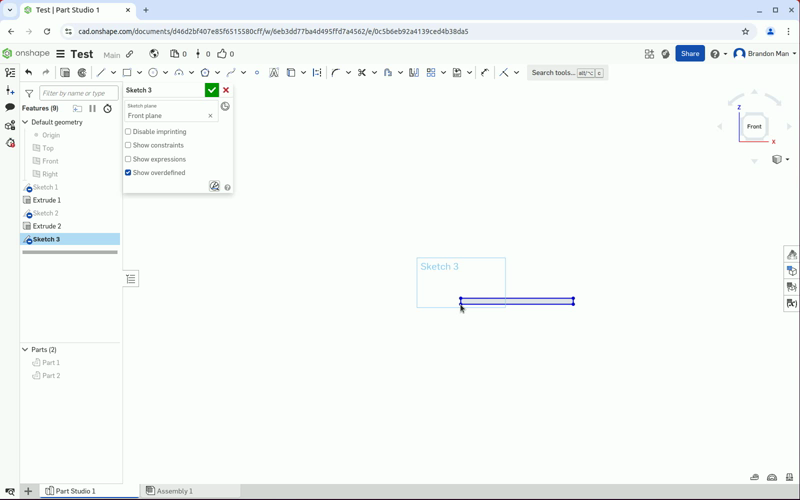
mouse_move(543, 298)
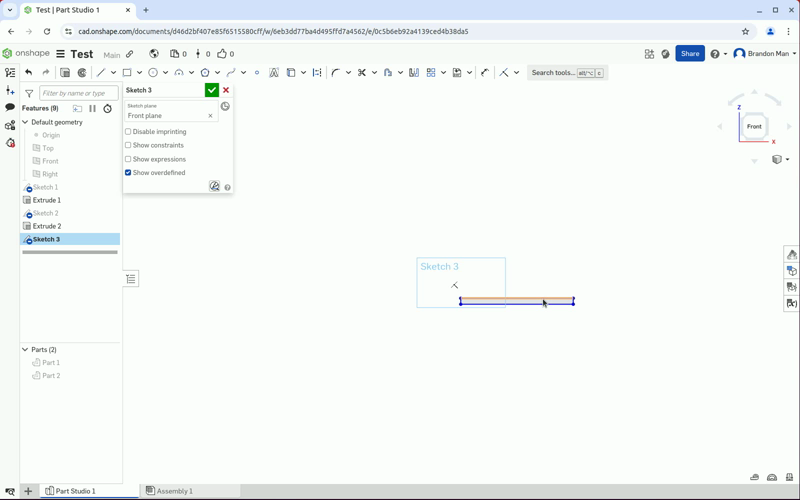
scroll(6)
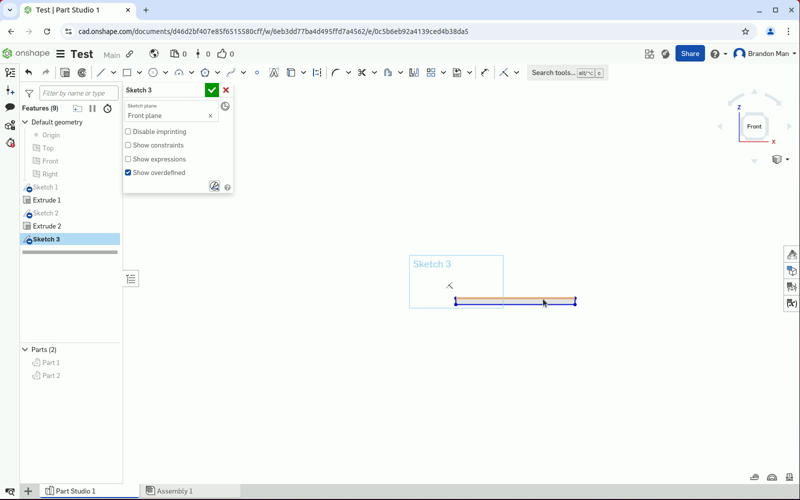
scroll(6)
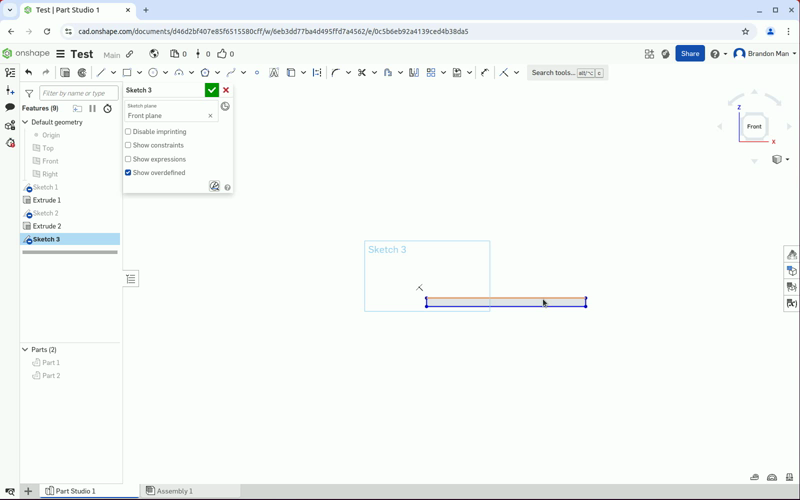
scroll(6)
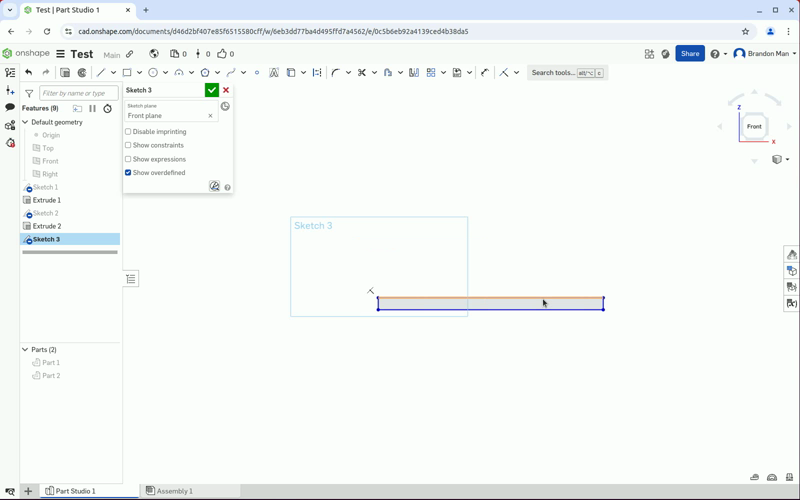
scroll(6)
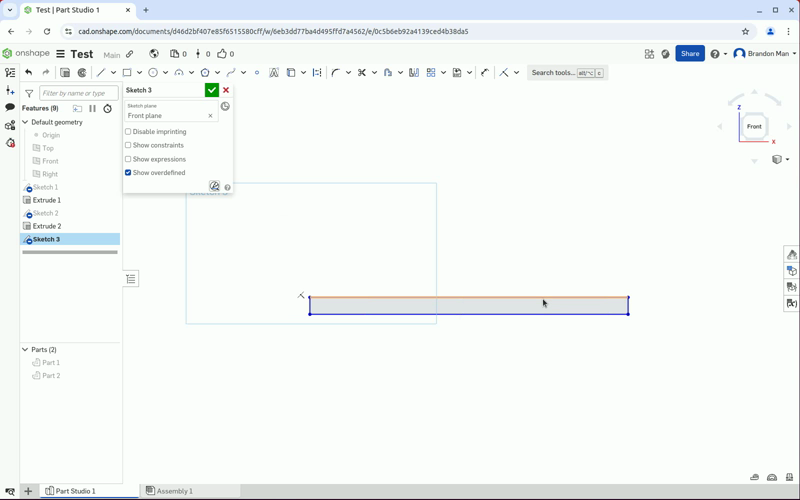
scroll(6)
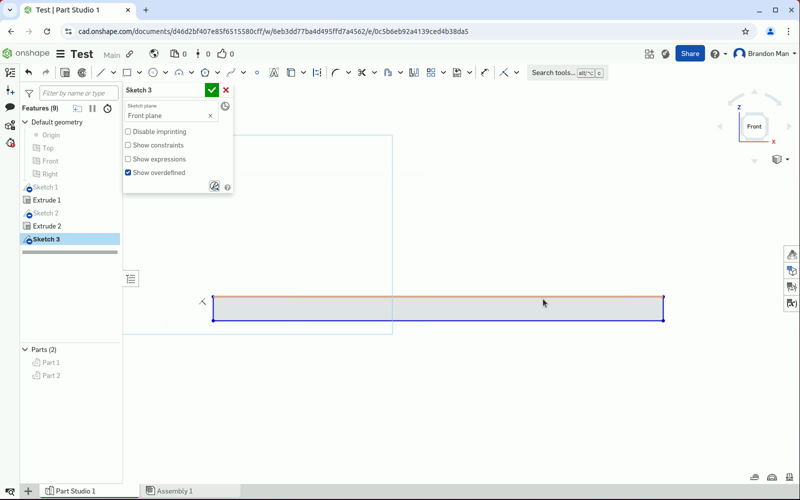
scroll(6)
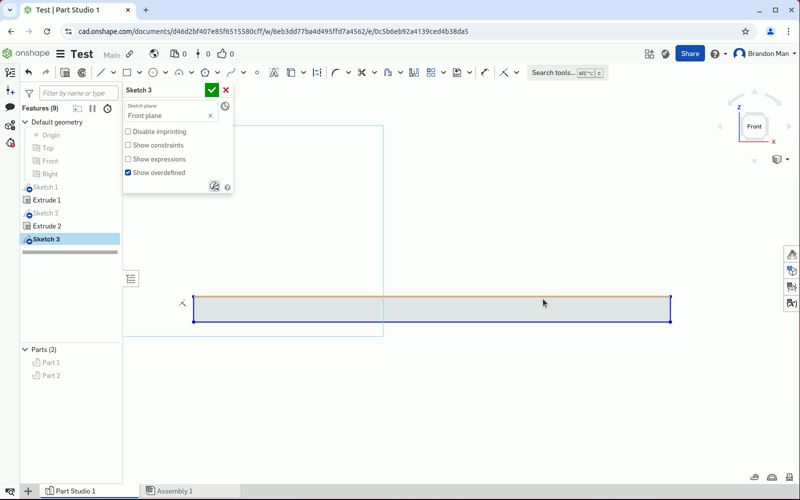
scroll(6)
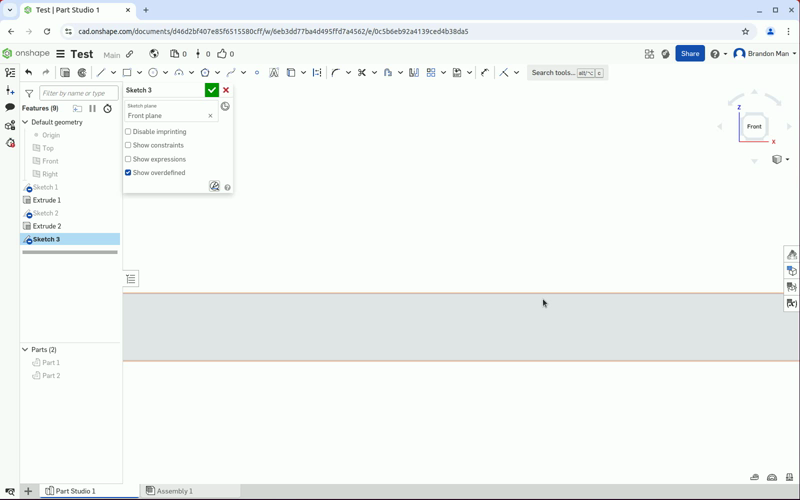
click(543, 298)
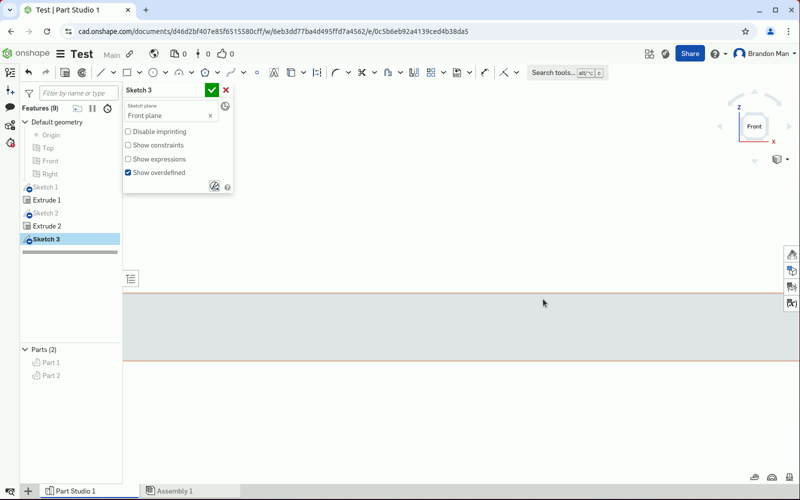
scroll(-6)
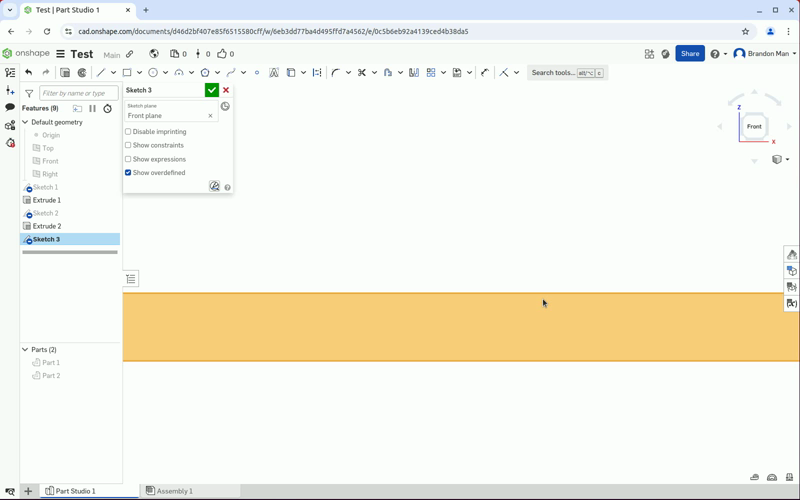
scroll(-6)
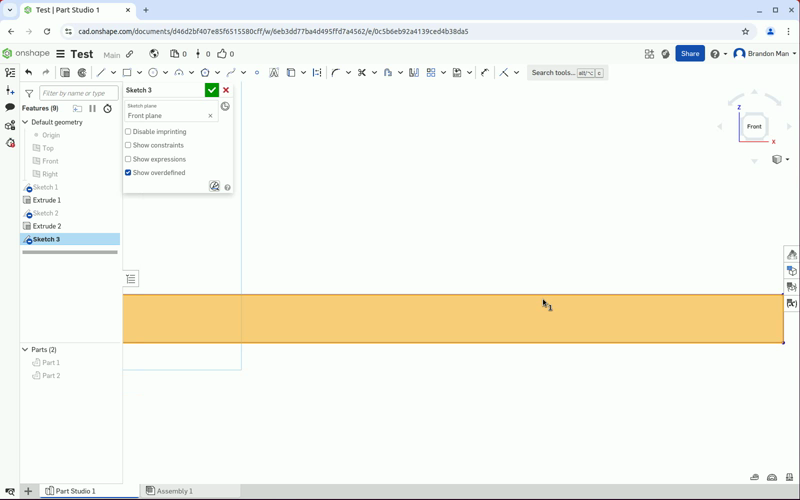
scroll(-6)
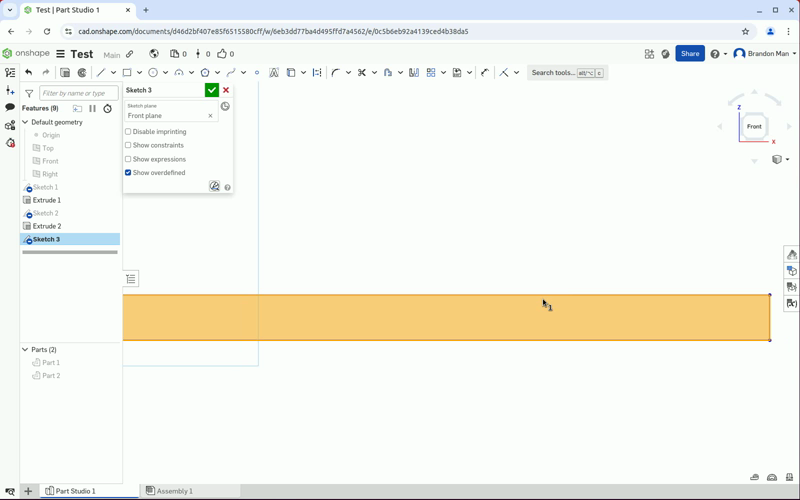
scroll(-6)
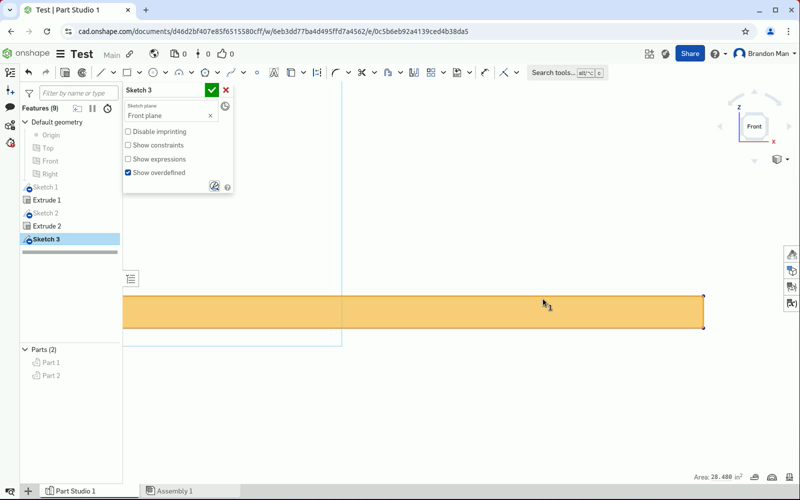
scroll(-6)
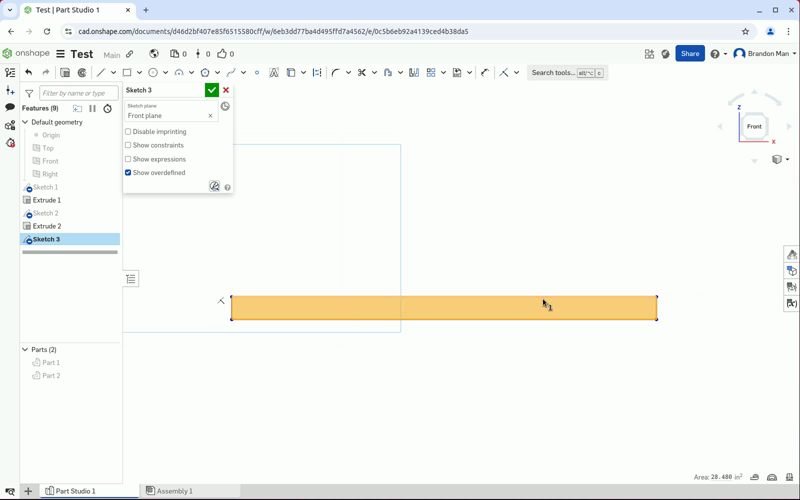
scroll(-6)
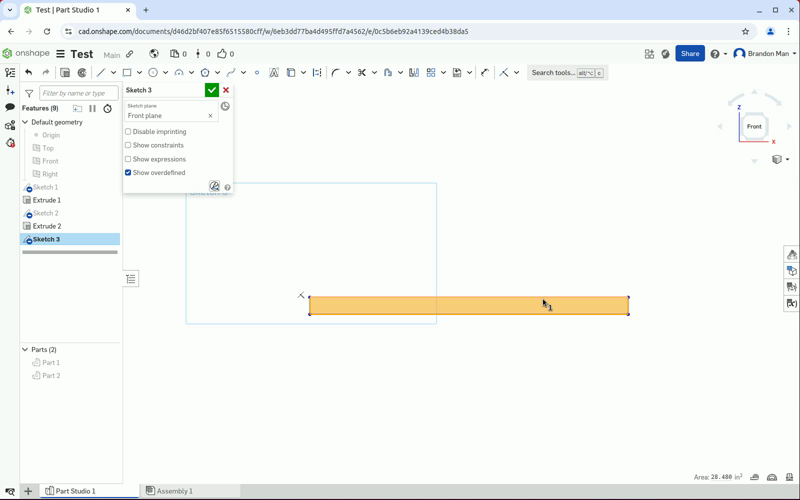
scroll(-6)
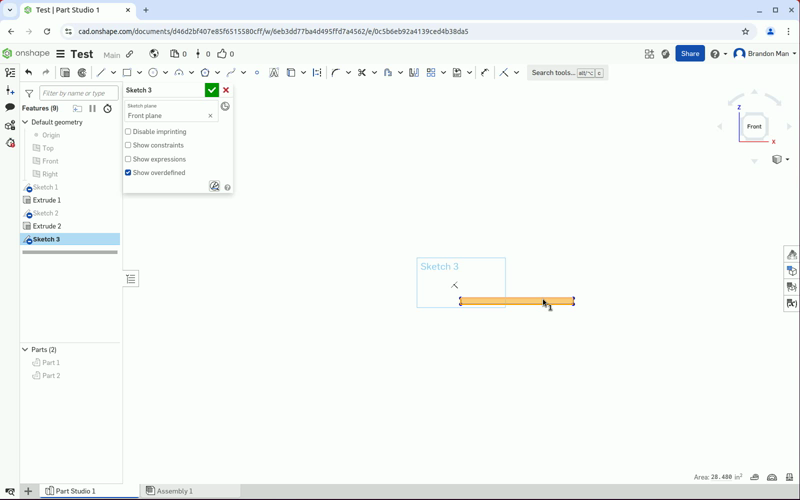
mouse_move(73, 352)
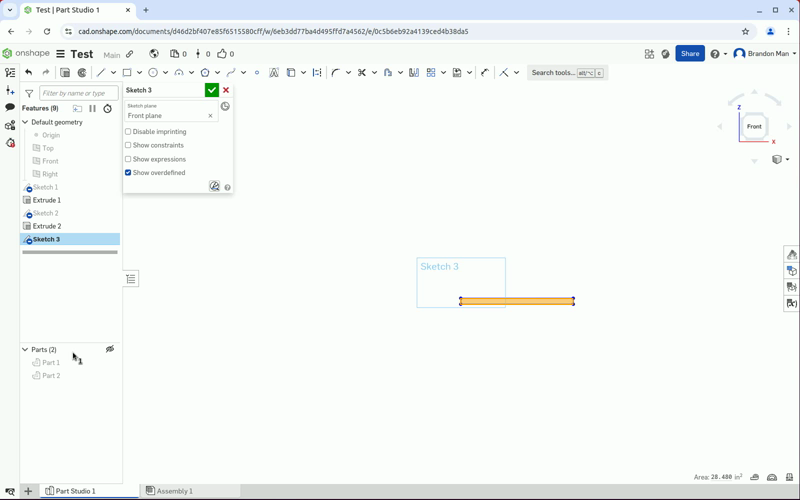
key(shift+y)
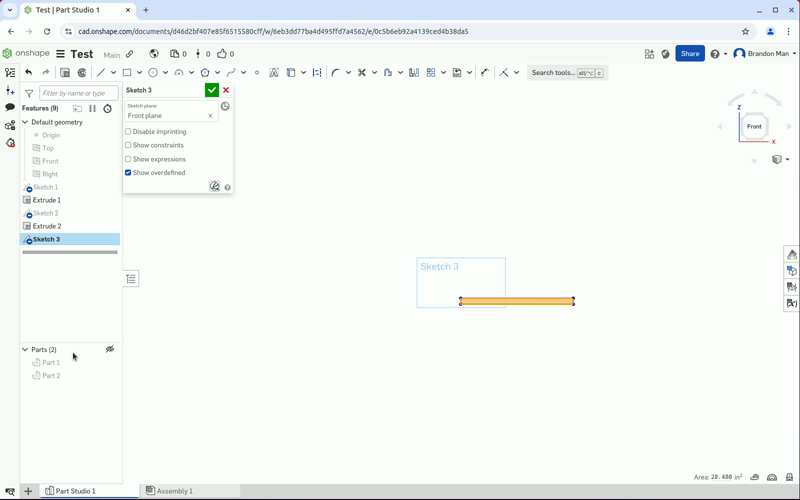
key(shift+e)
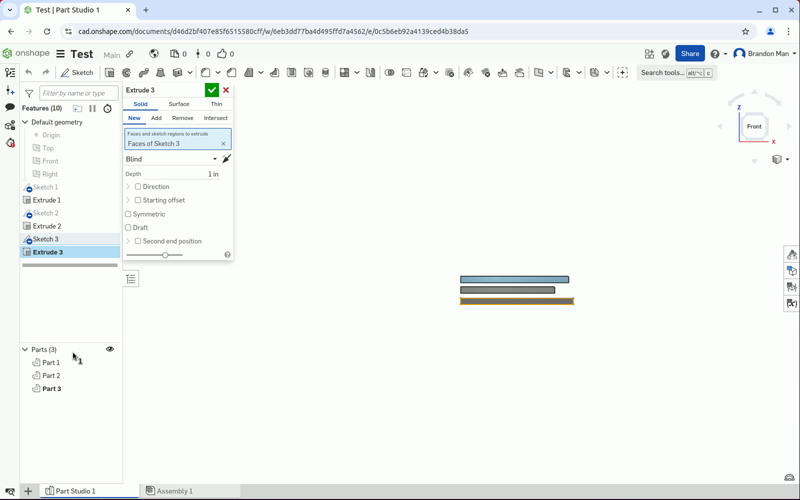
mouse_move(143, 106)
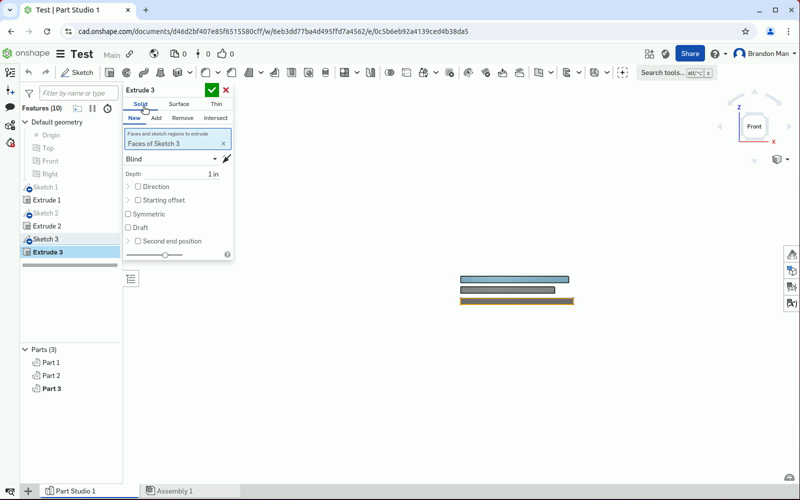
click(143, 106)
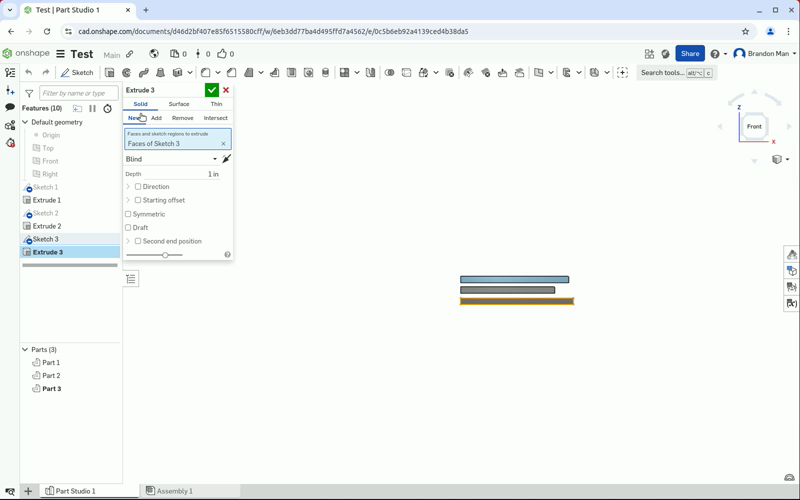
mouse_move(137, 120)
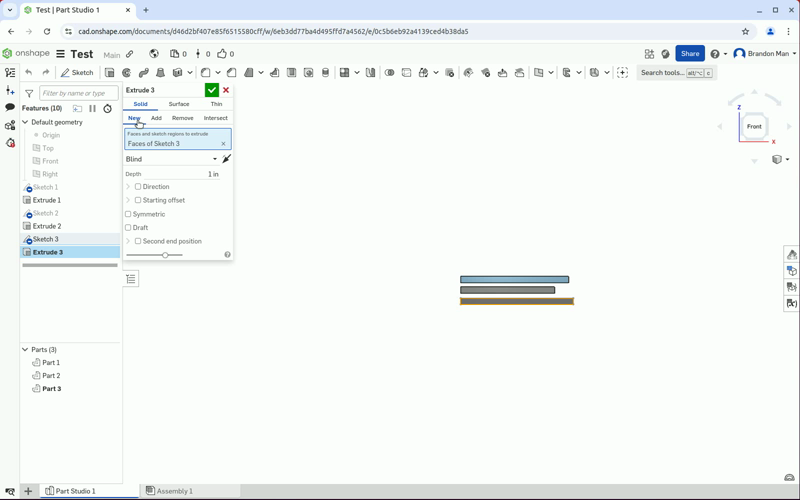
click(137, 120)
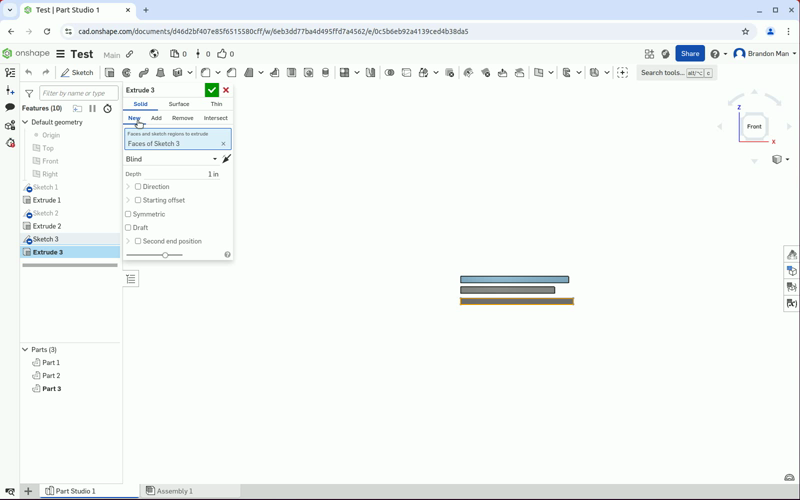
key(tab, 4)
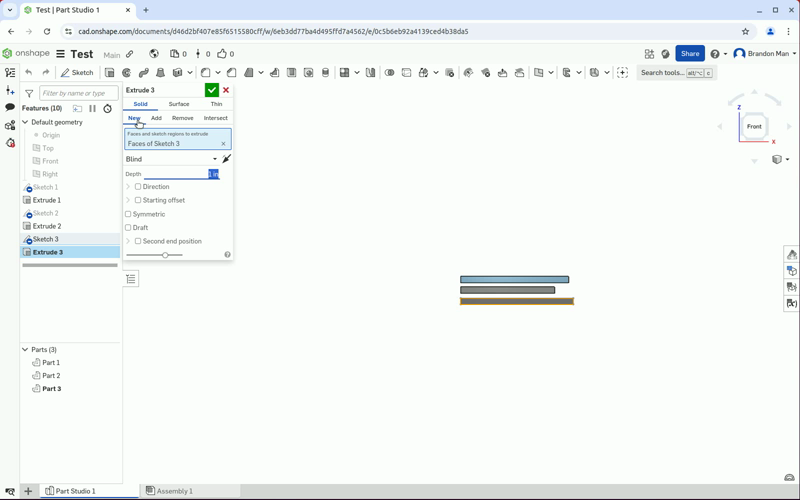
text(0.481)
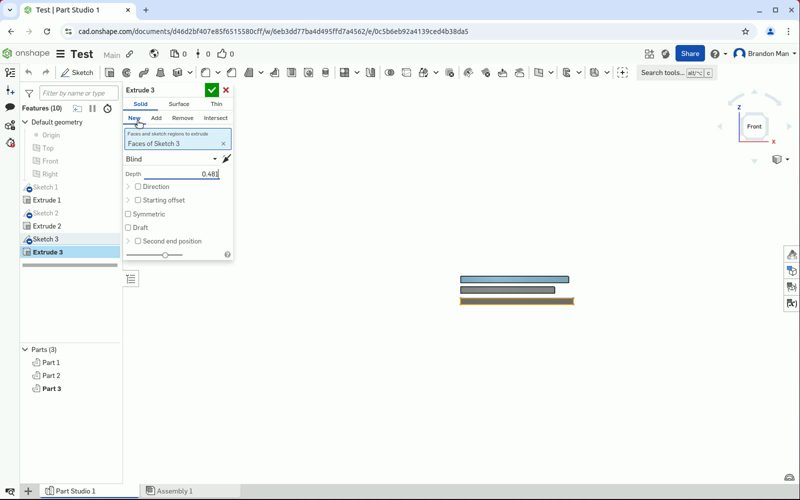
key(enter)
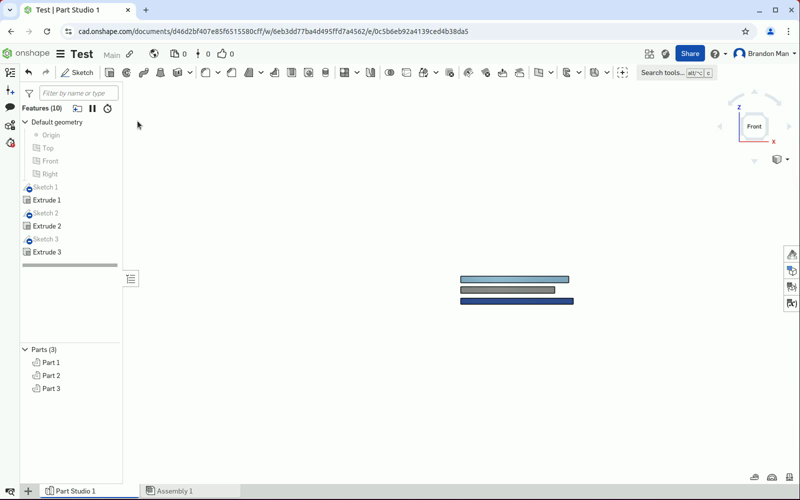
key(shift+h)
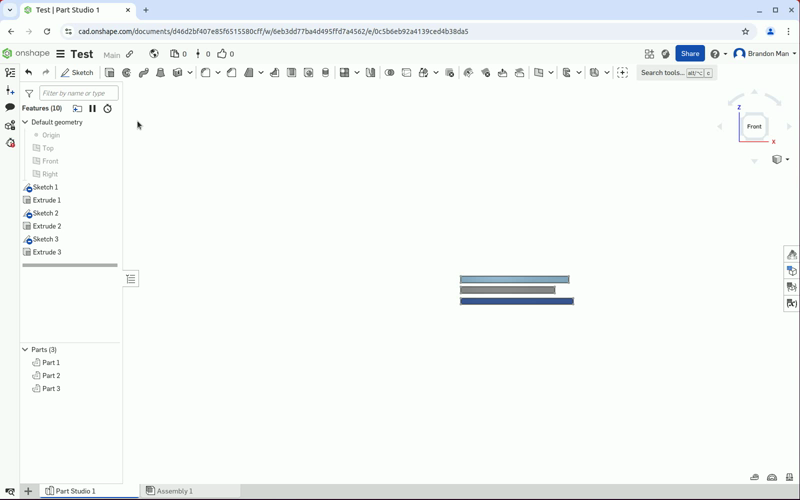
key(shift+h)
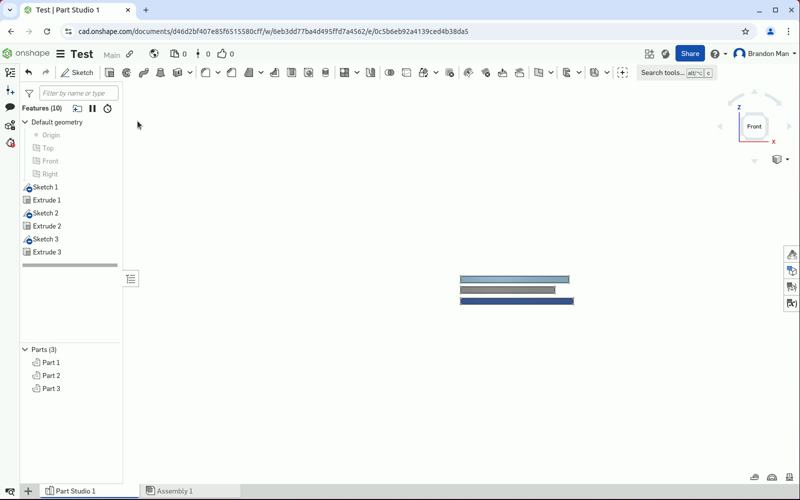
key(shift+7)
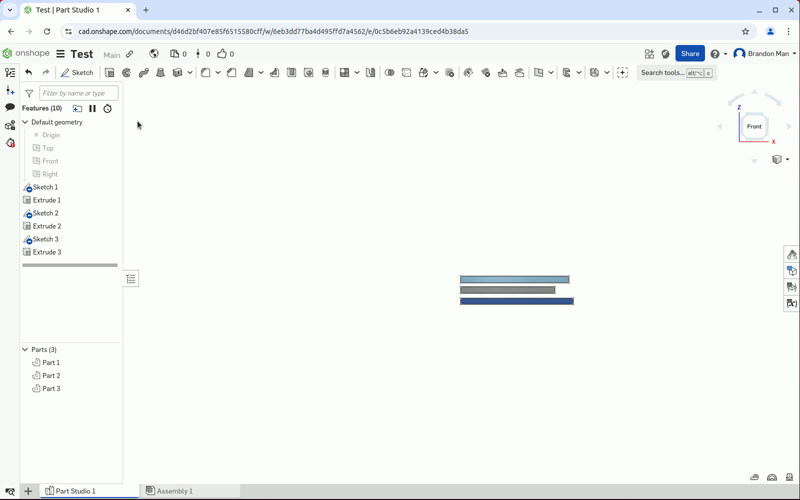
key(left, 2)
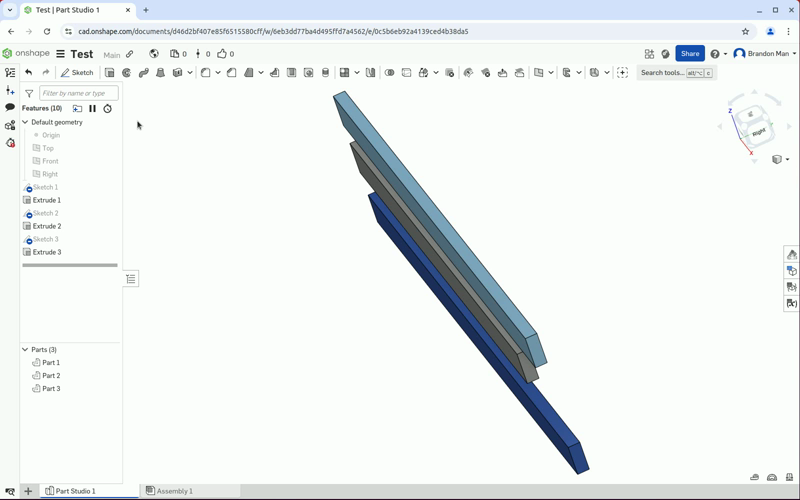
key(down, 2)
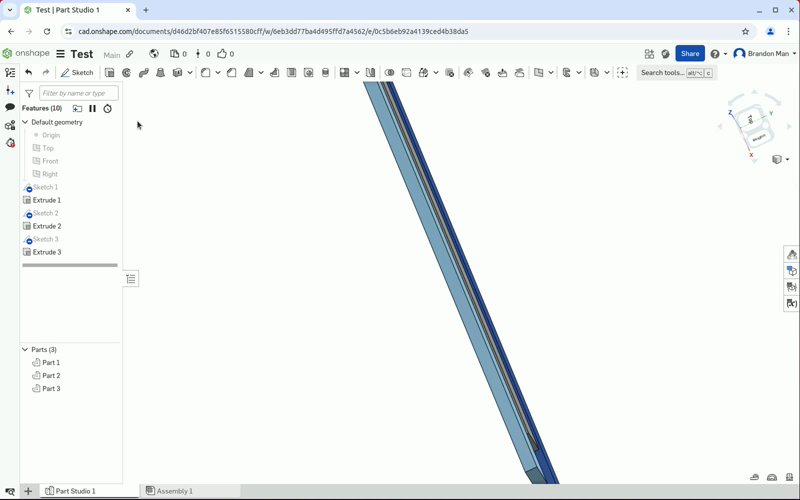
key(up, 2)
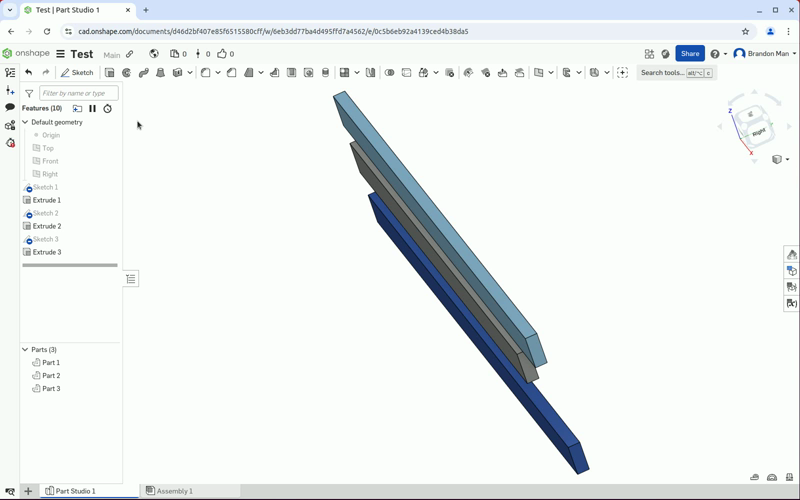
key(right, 2)
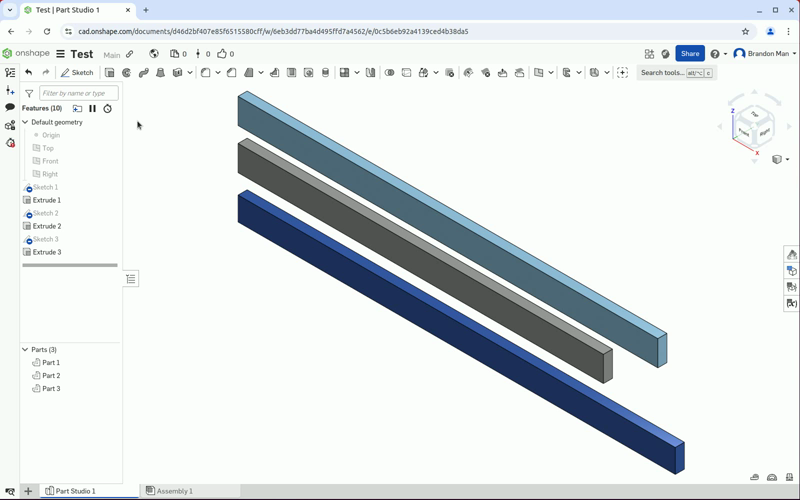
mouse_move(73, 189)
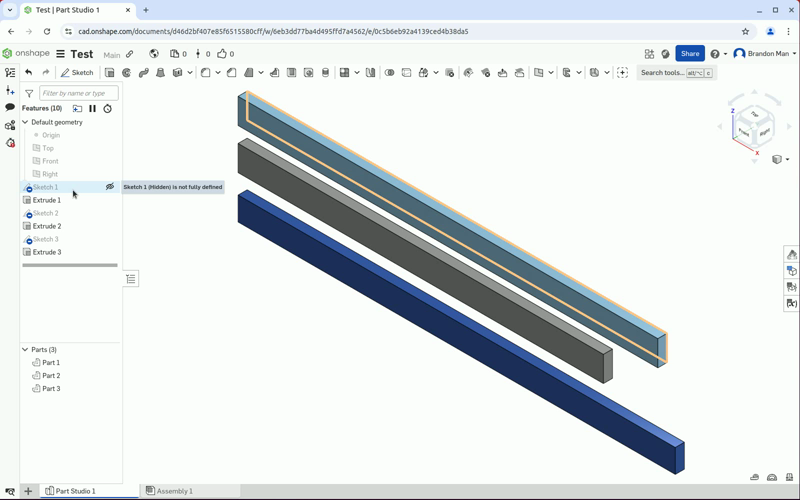
click(73, 189)